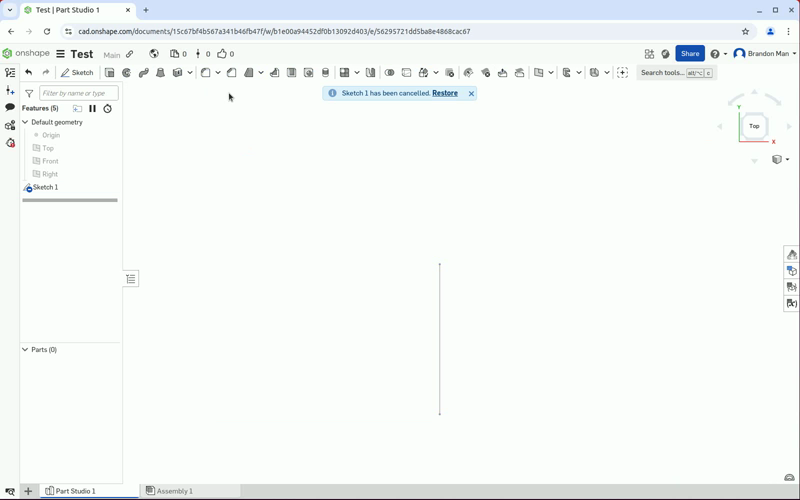
key(shift+h)
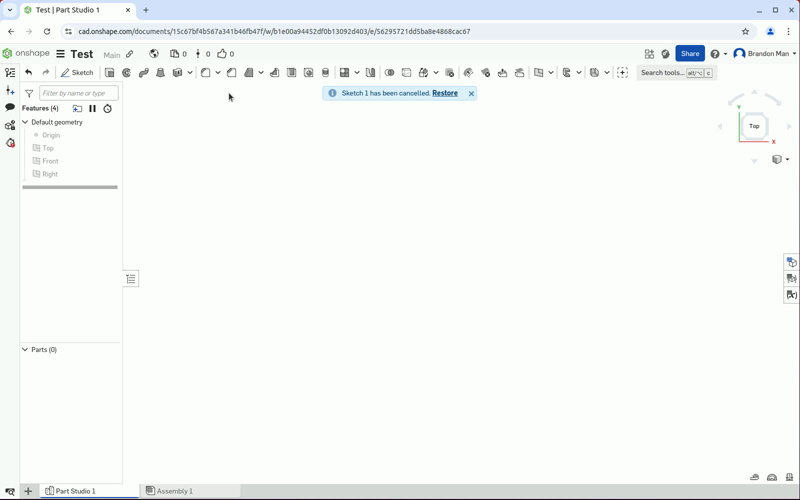
mouse_move(73, 352)
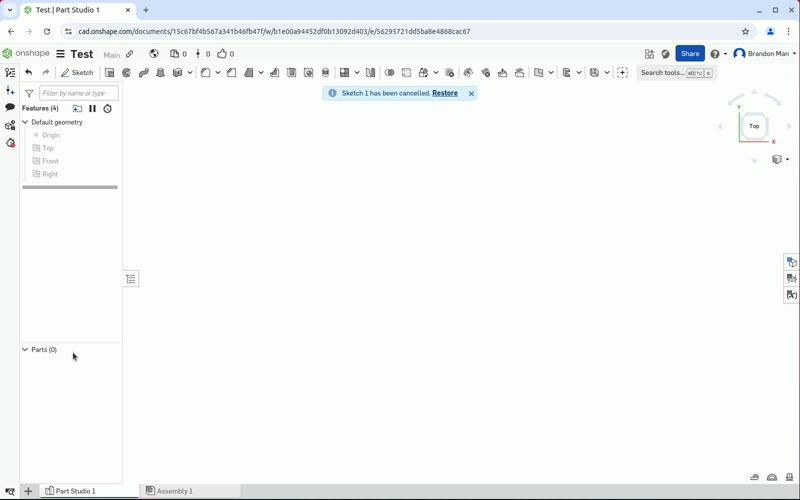
key(y)
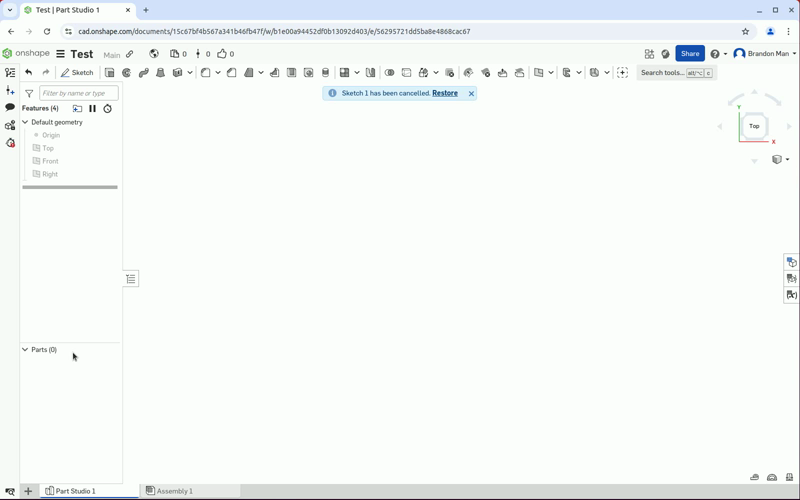
key(shift+p)
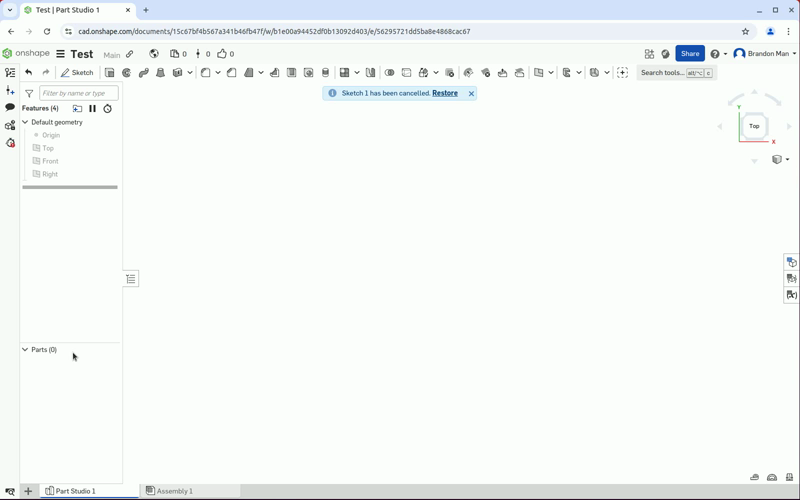
key(space)
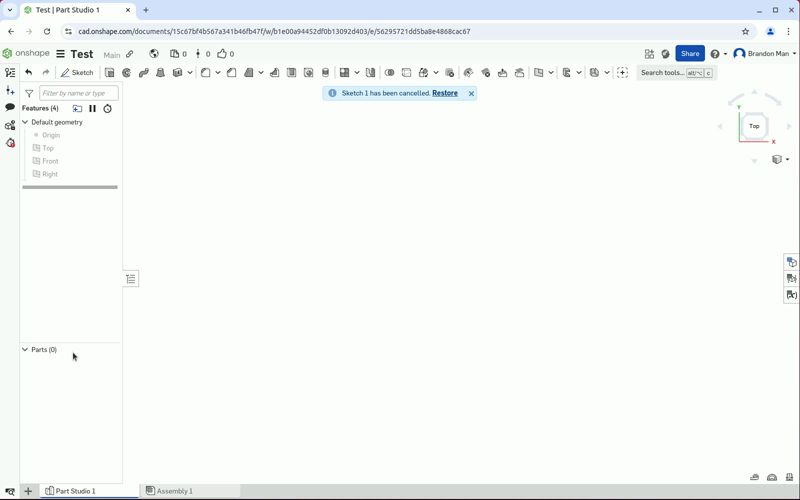
key_down(shift)
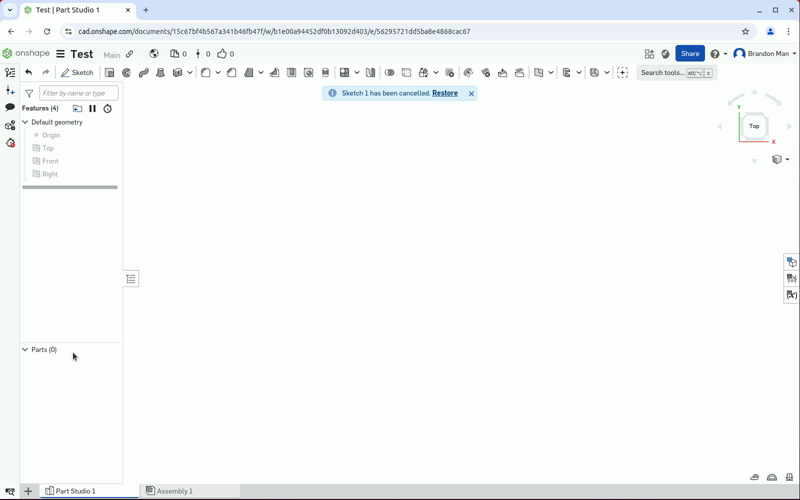
key(up)
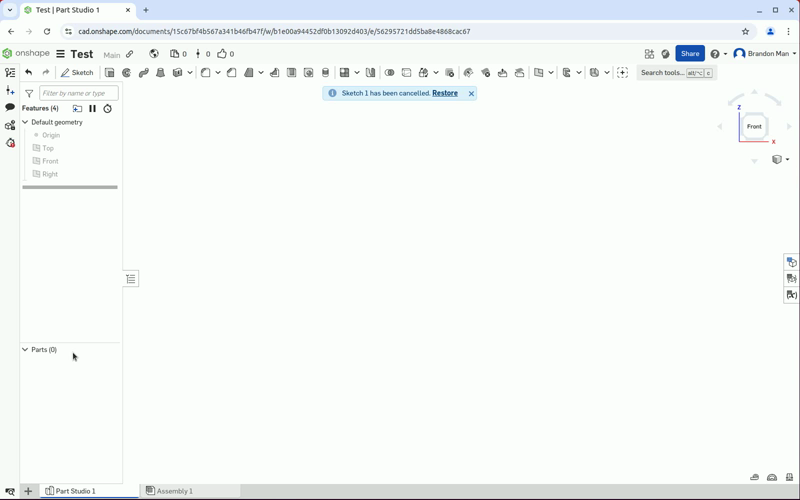
key_up(shift)
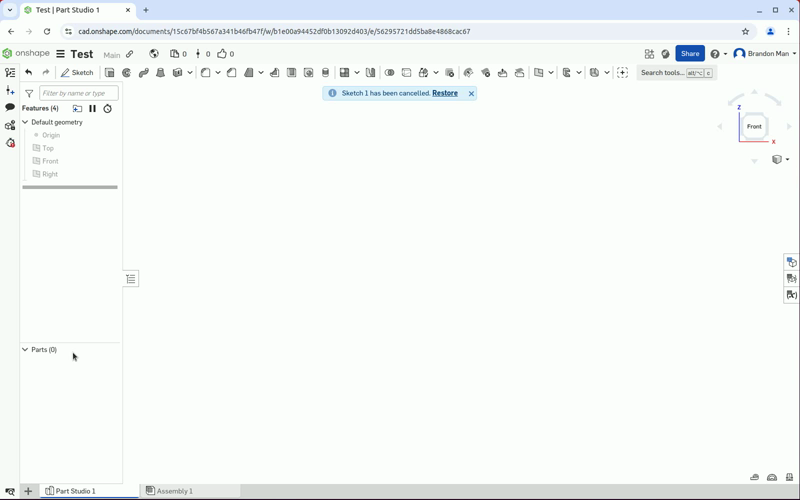
key(space)
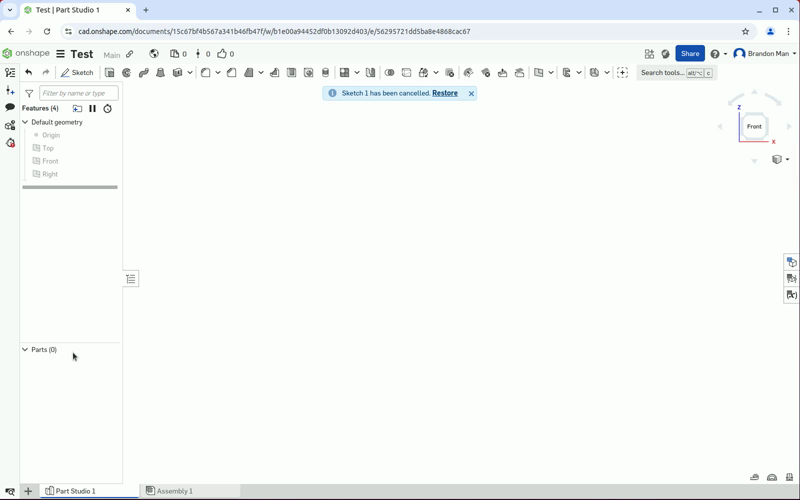
key_down(shift)
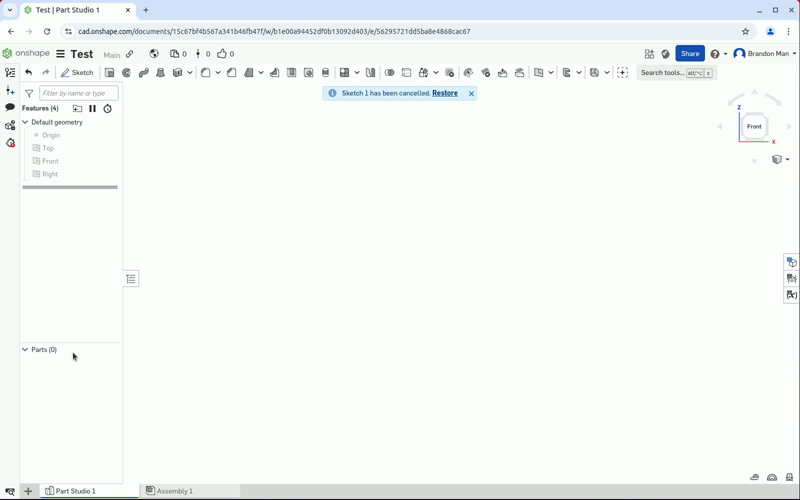
key(left)
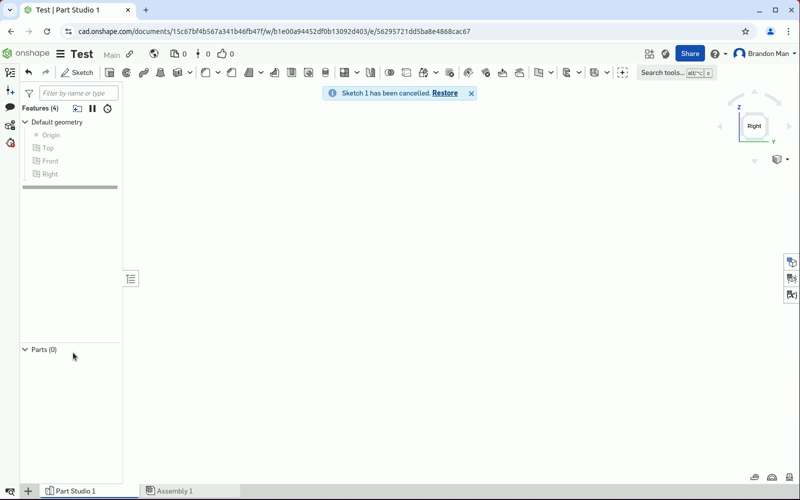
key_up(shift)
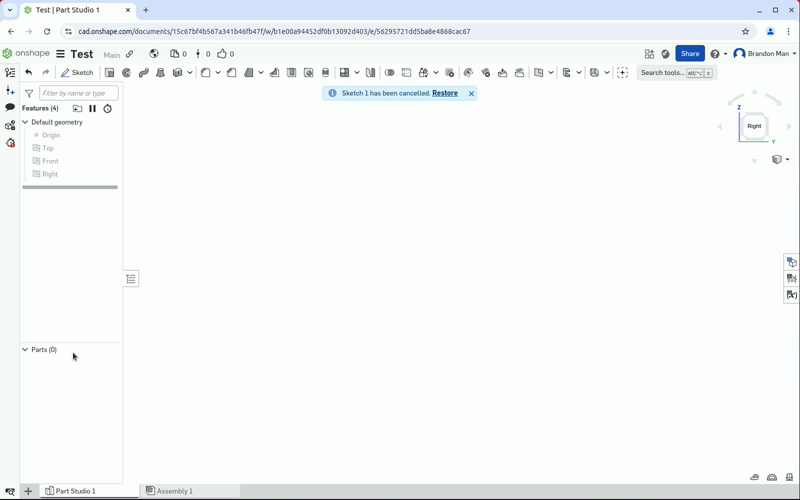
mouse_move(73, 352)
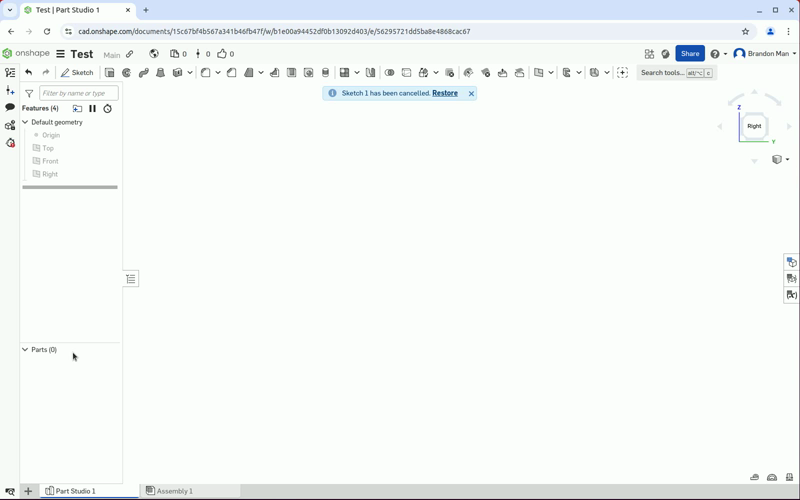
key(shift+y)
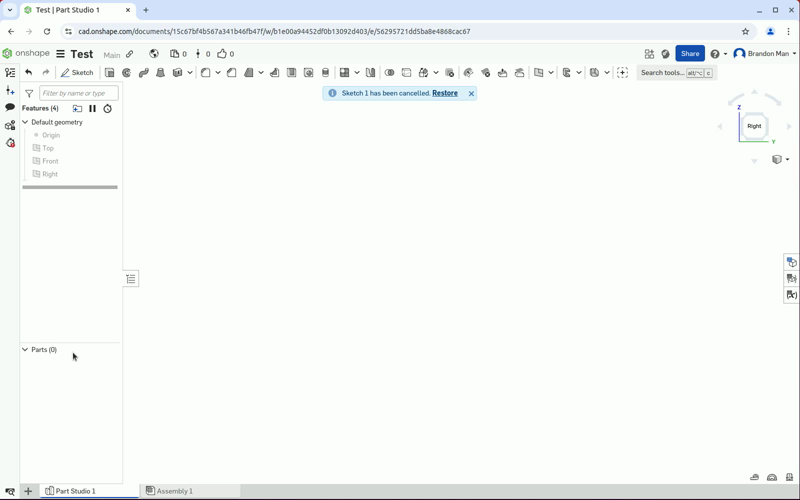
key(shift+s)
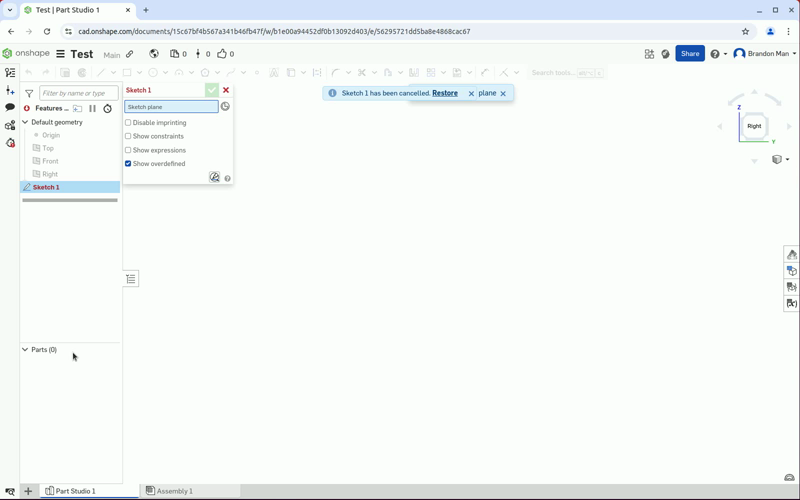
mouse_move(73, 176)
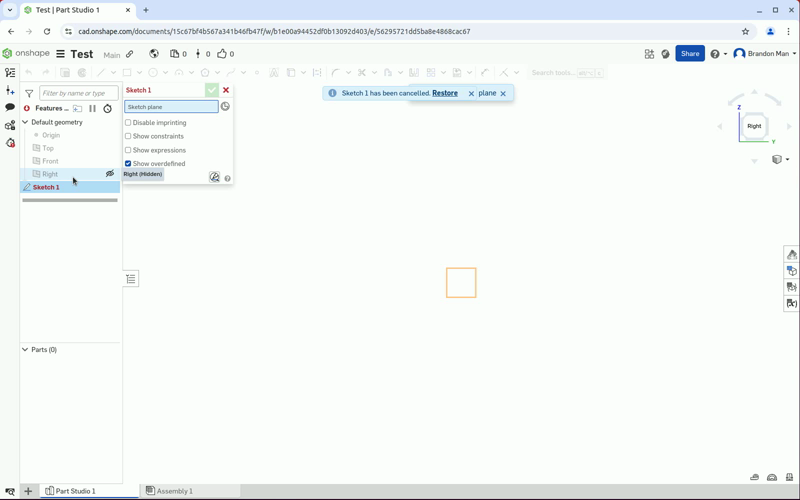
click(73, 176)
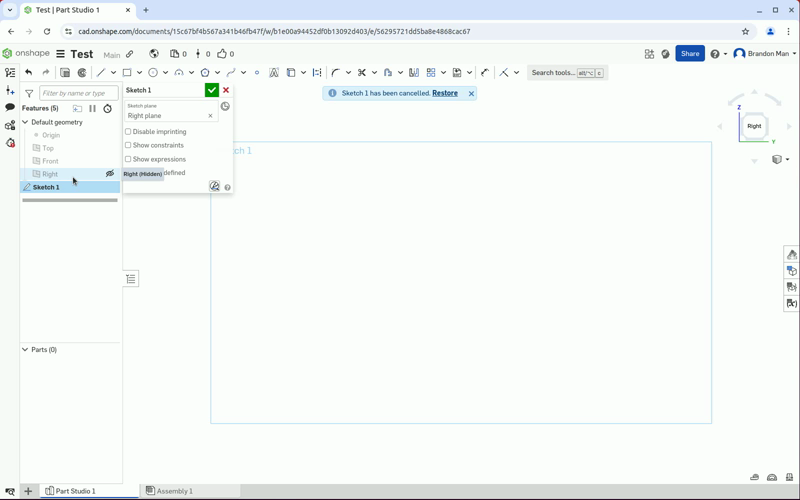
mouse_move(73, 352)
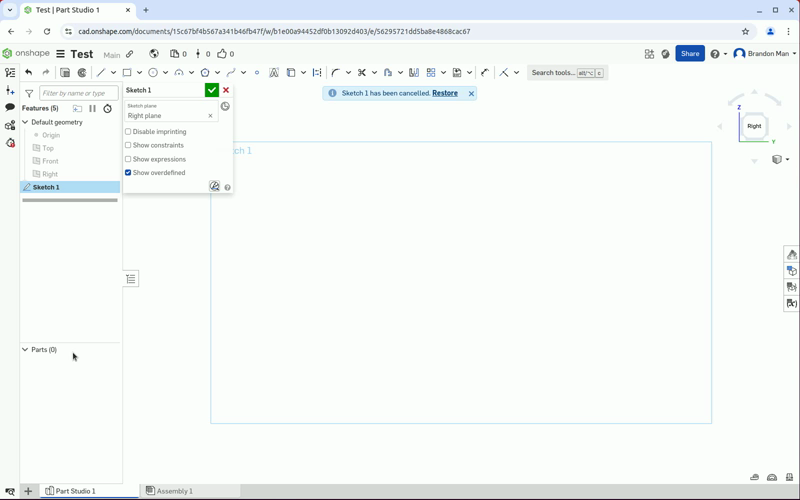
key(y)
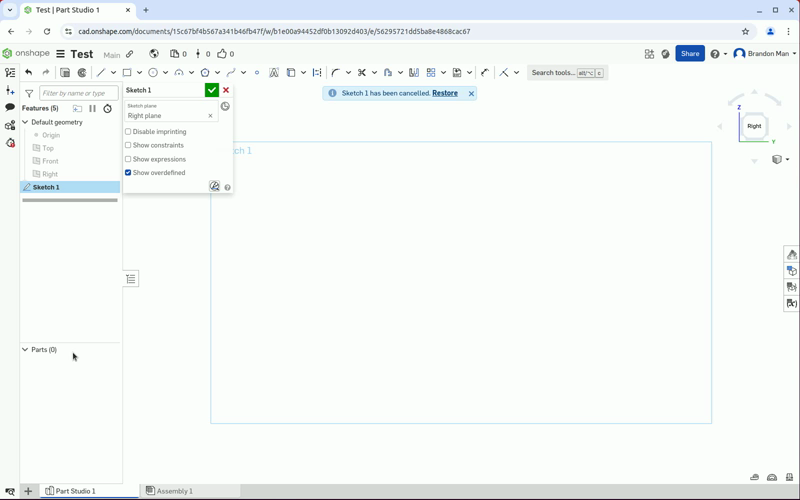
key(l)
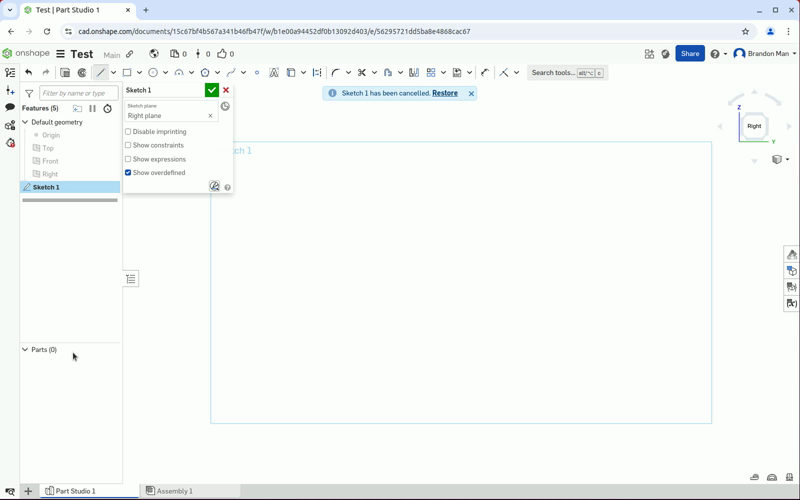
key_down(shift)
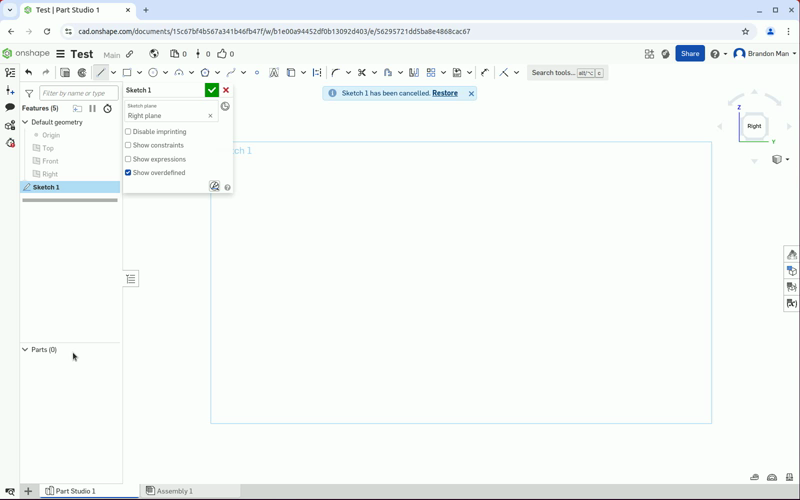
mouse_move(357, 349)
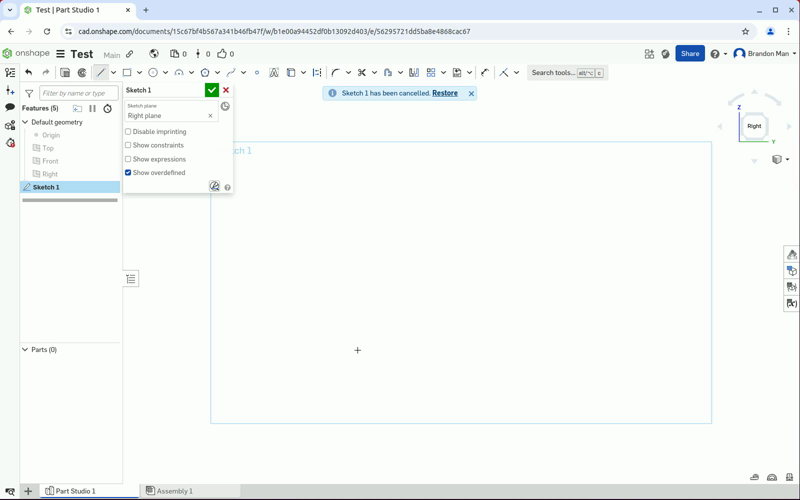
click(357, 349)
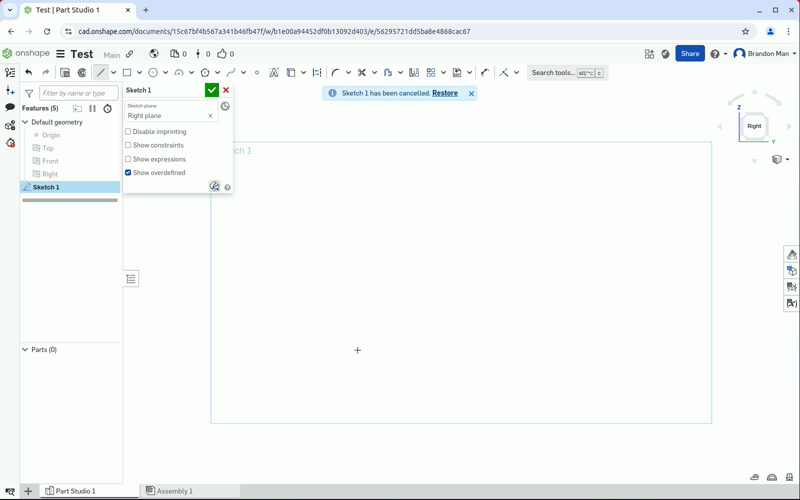
key_up(shift)
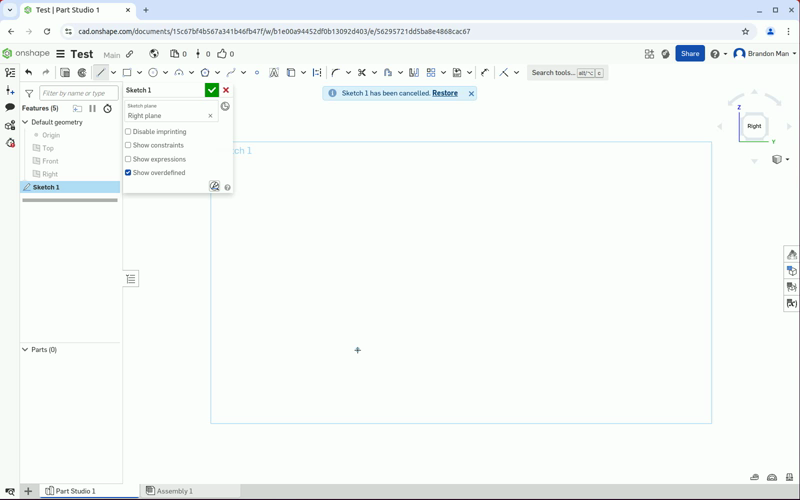
key_down(shift)
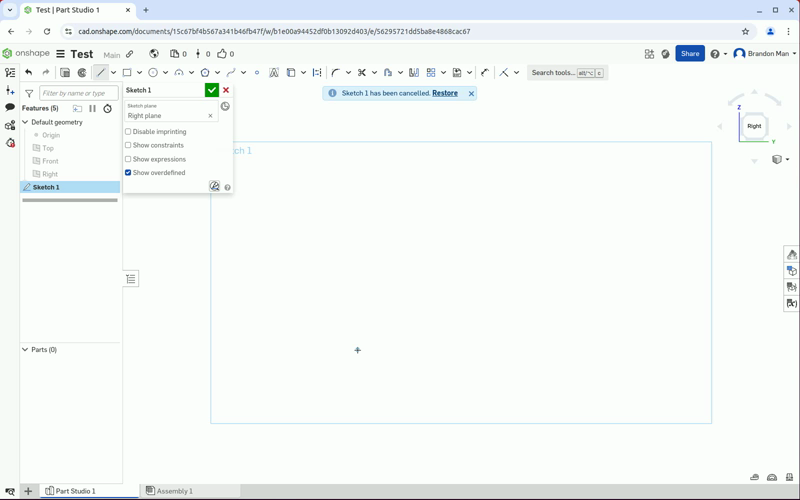
mouse_move(387, 349)
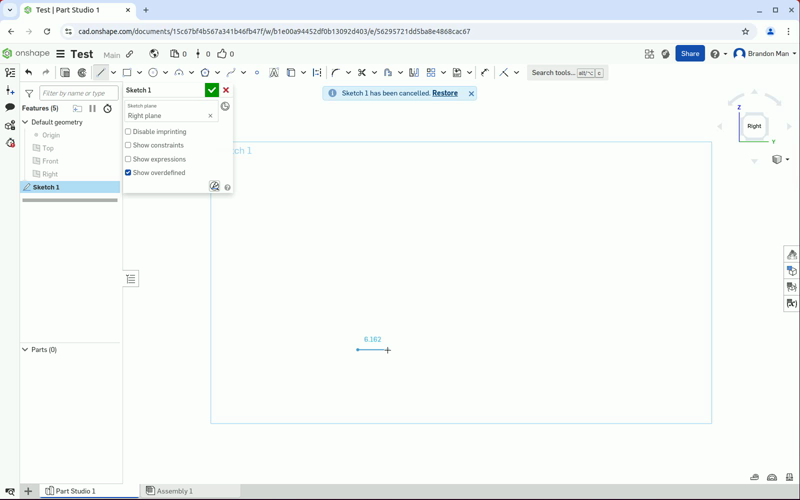
mouse_move(382, 349)
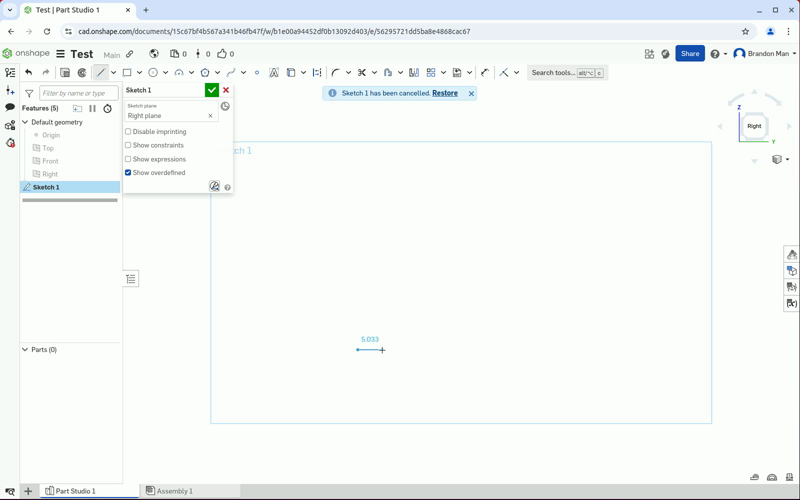
click(382, 349)
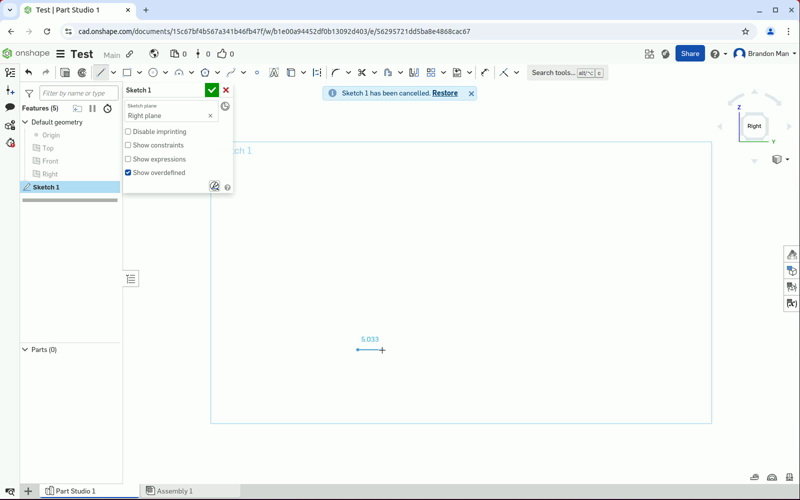
key_up(shift)
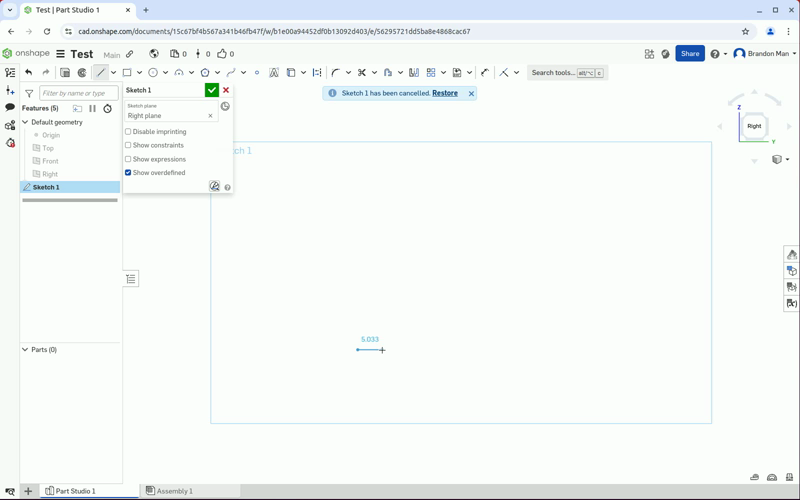
key_down(shift)
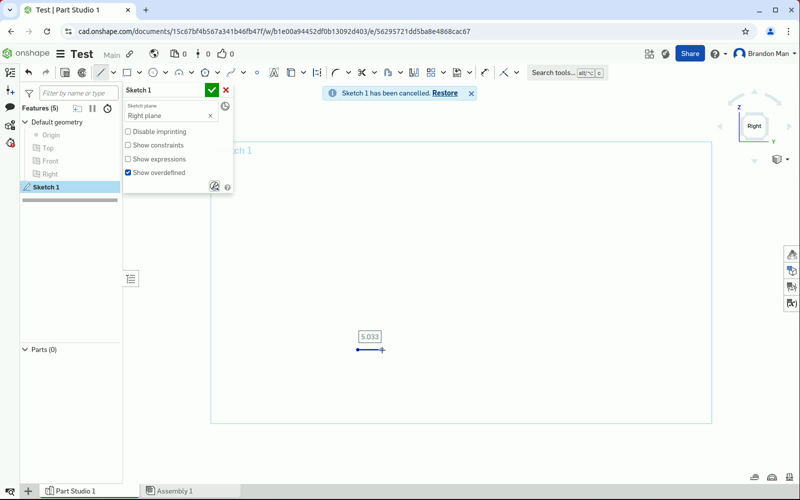
mouse_move(382, 266)
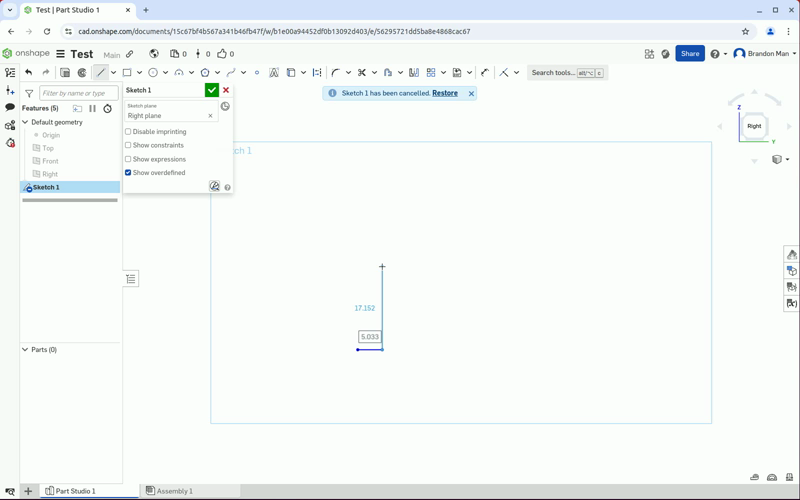
click(382, 266)
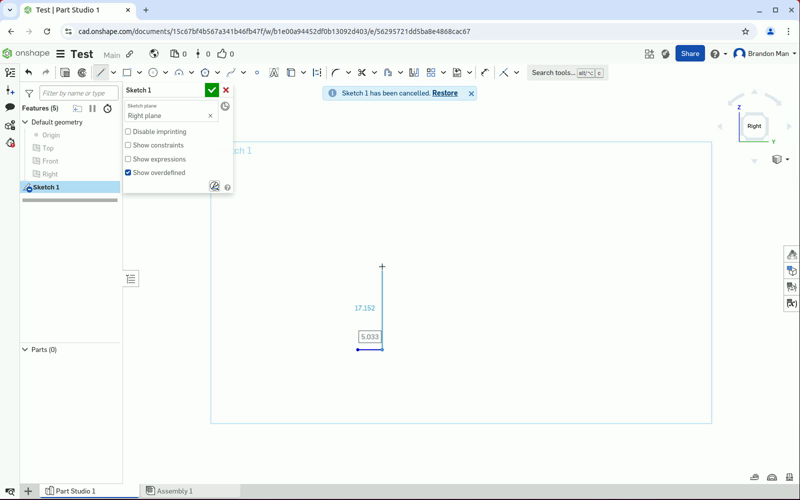
key_up(shift)
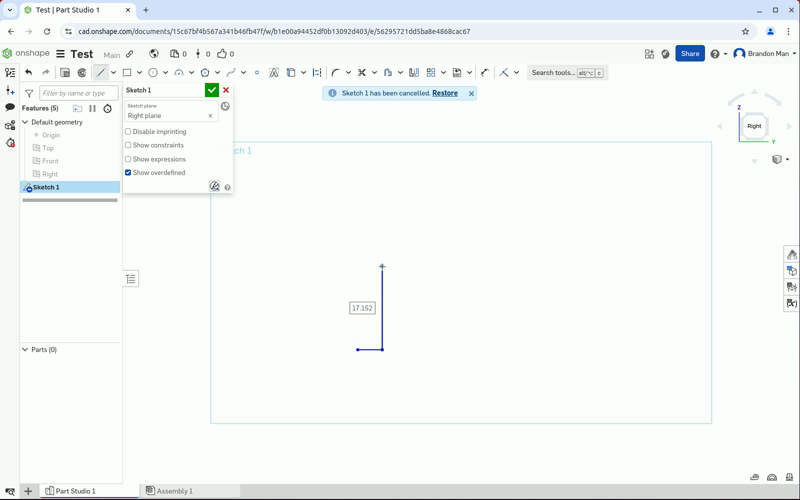
key_down(shift)
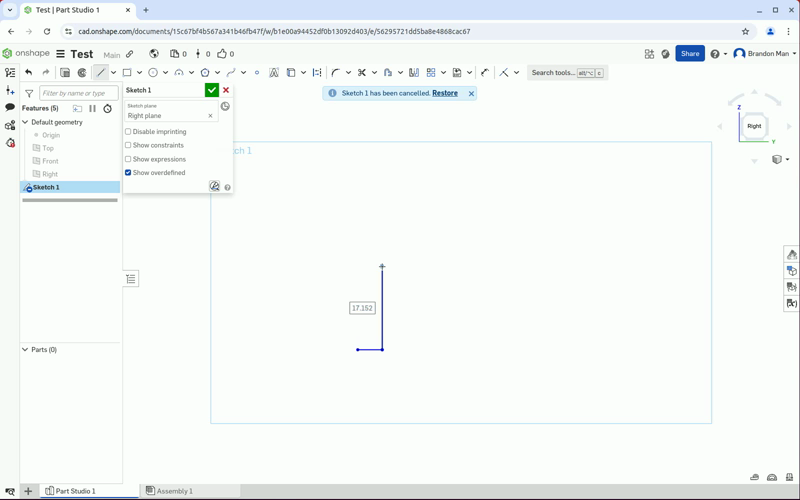
mouse_move(547, 266)
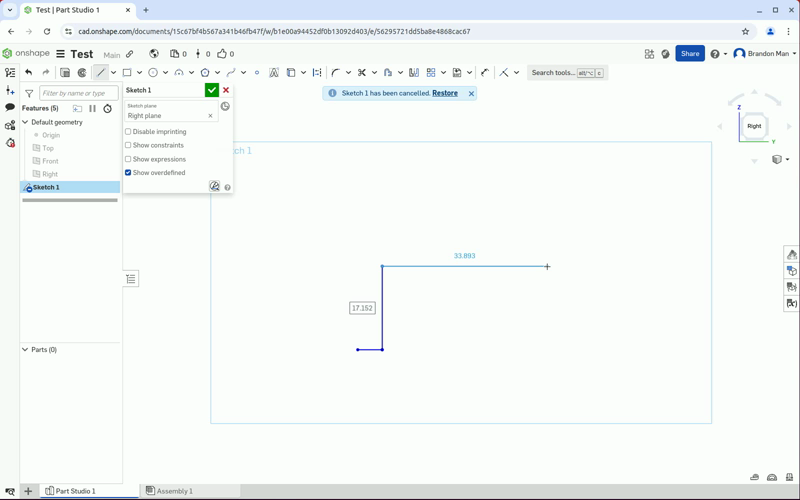
click(547, 266)
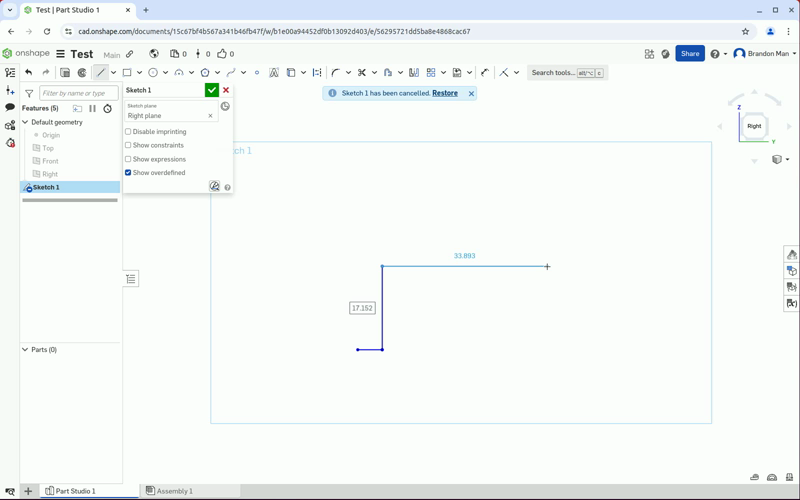
key_up(shift)
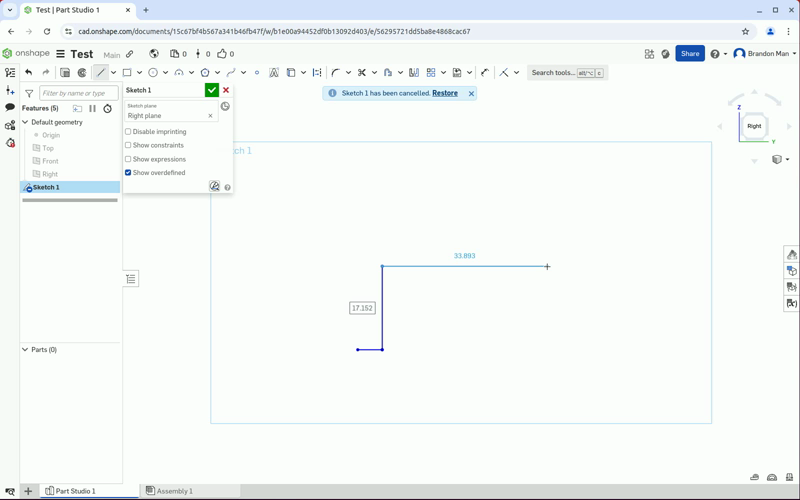
key_down(shift)
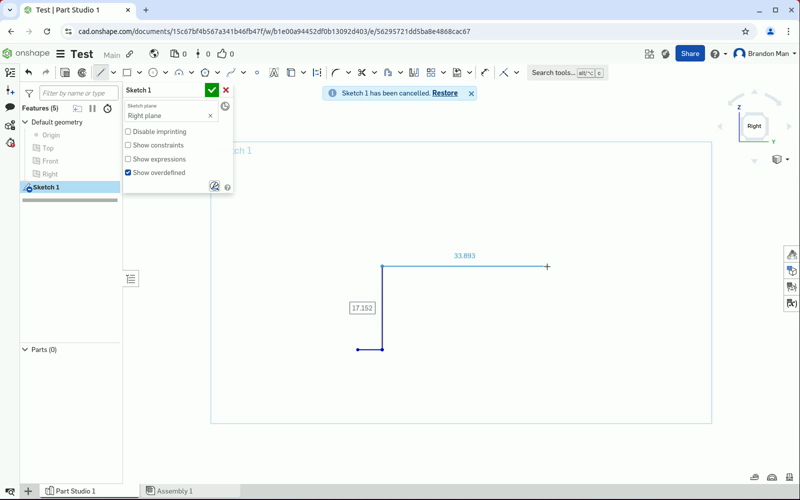
mouse_move(547, 349)
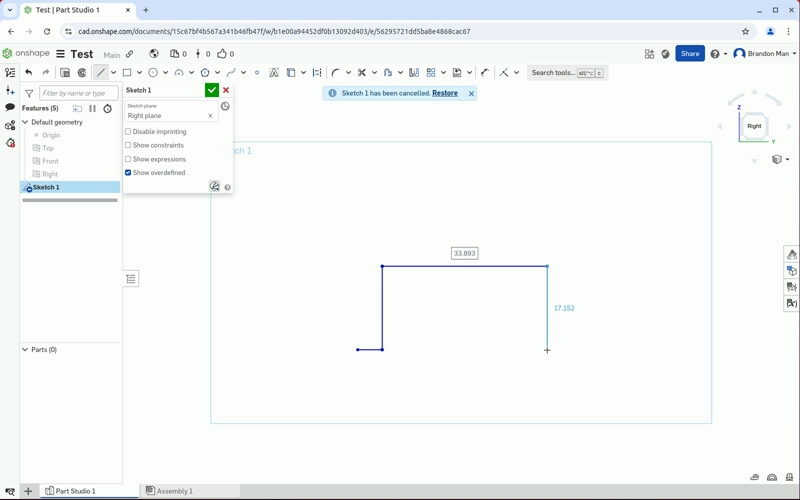
click(547, 349)
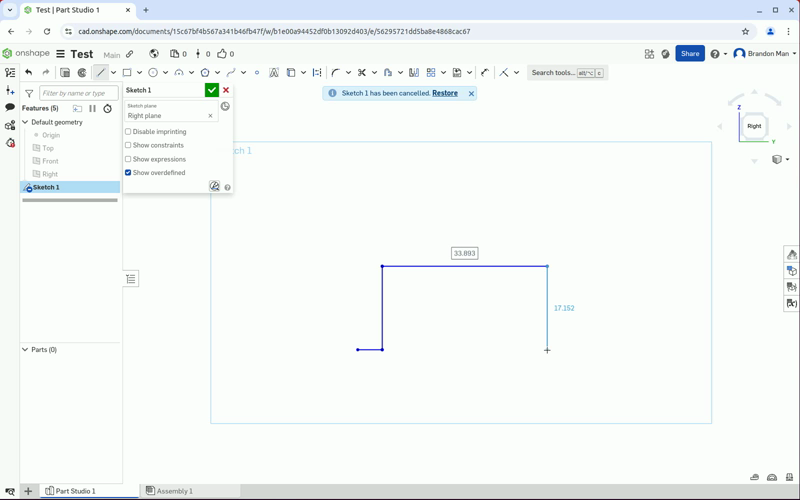
key_up(shift)
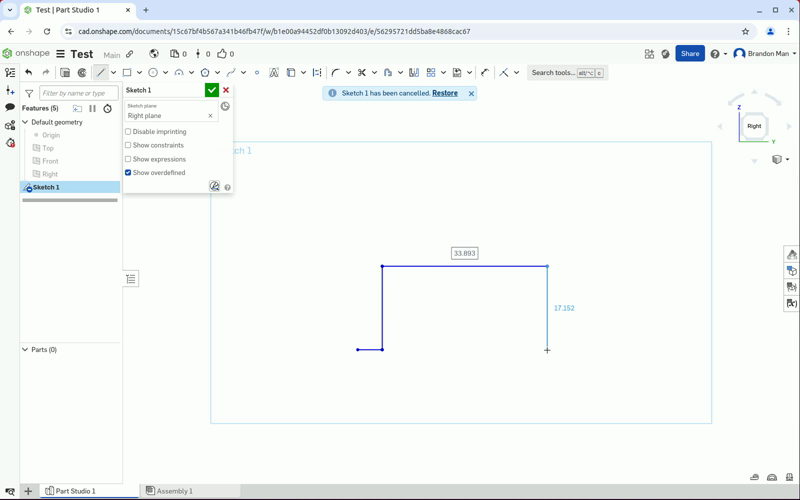
key_down(shift)
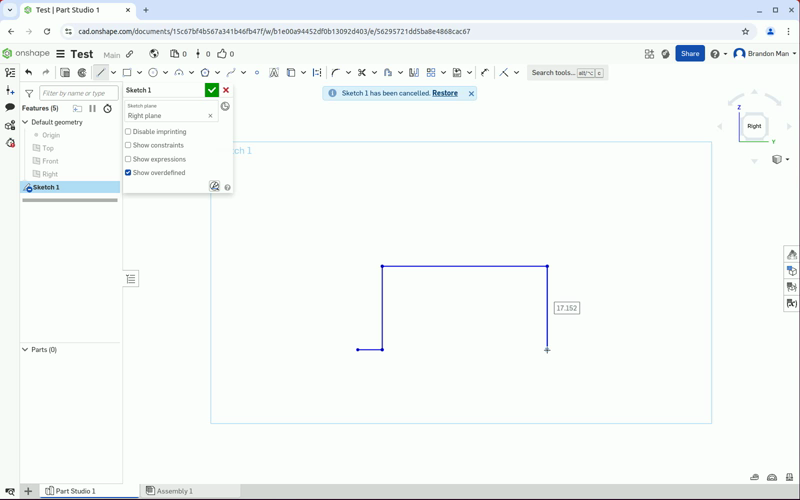
mouse_move(577, 349)
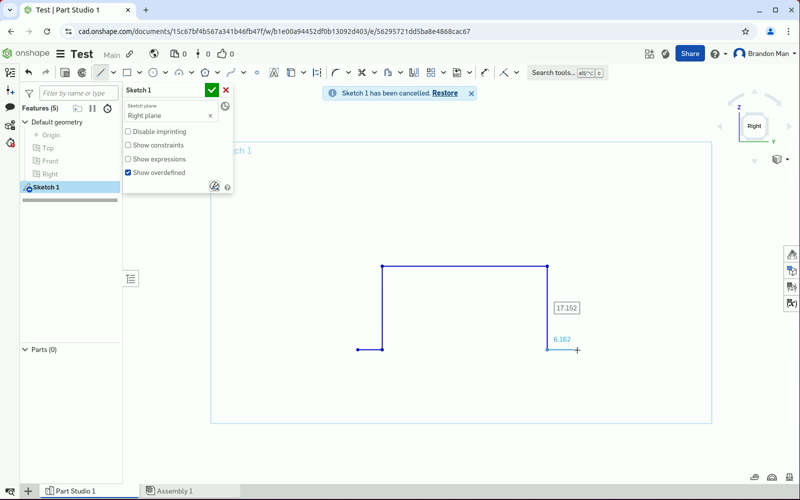
mouse_move(572, 349)
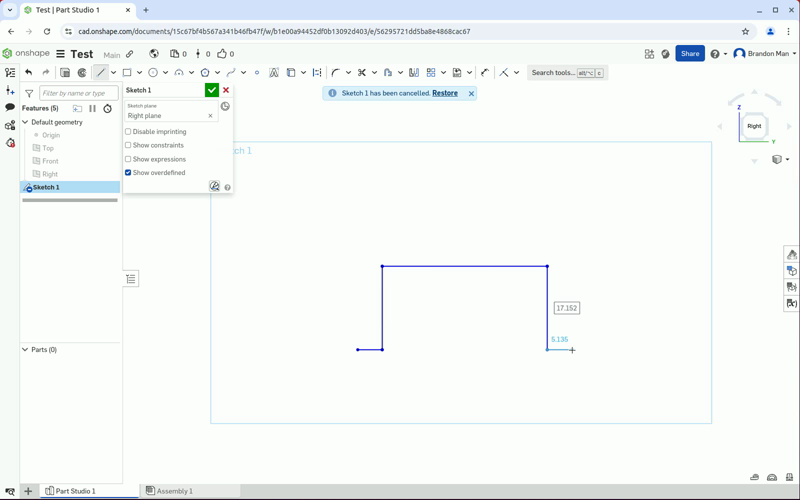
click(572, 349)
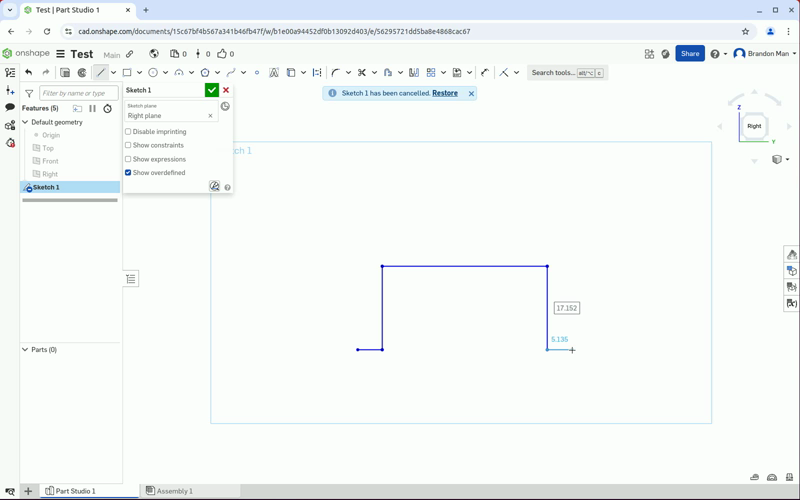
key_up(shift)
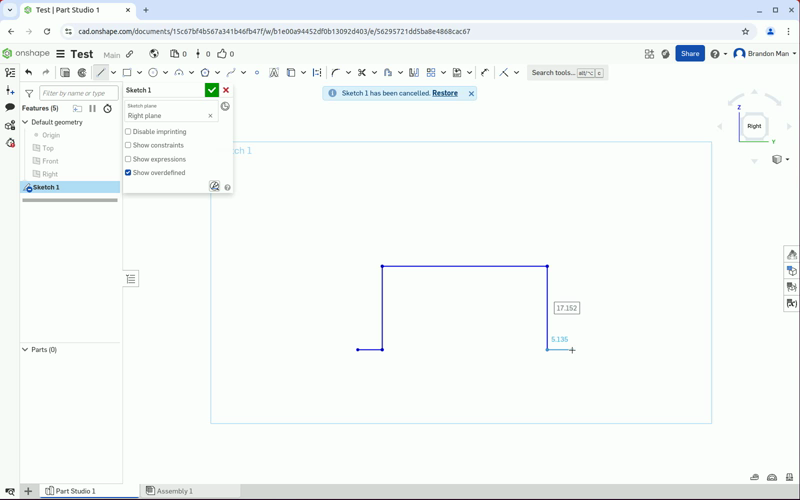
key_down(shift)
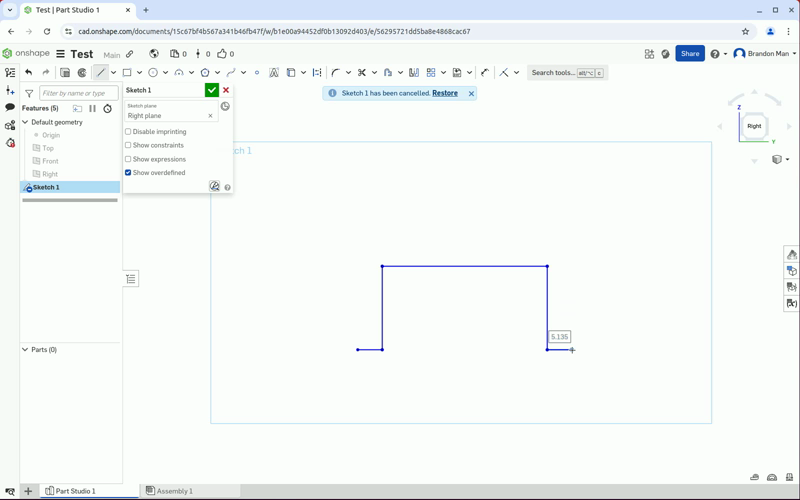
mouse_move(589, 349)
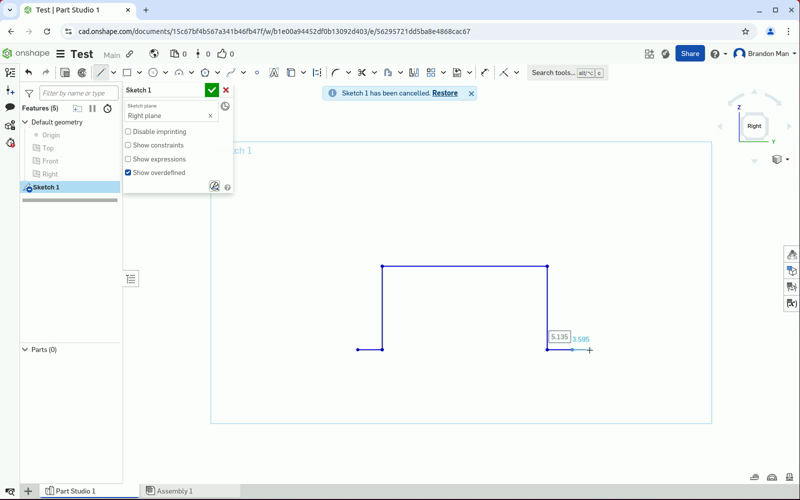
mouse_move(572, 340)
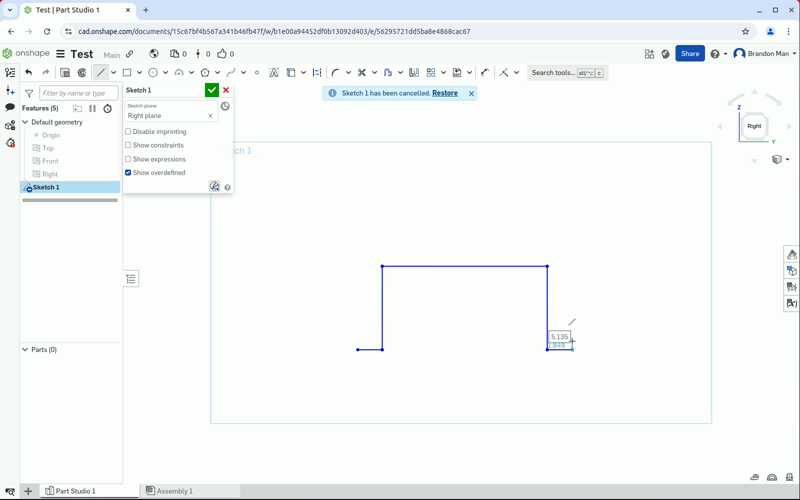
click(572, 340)
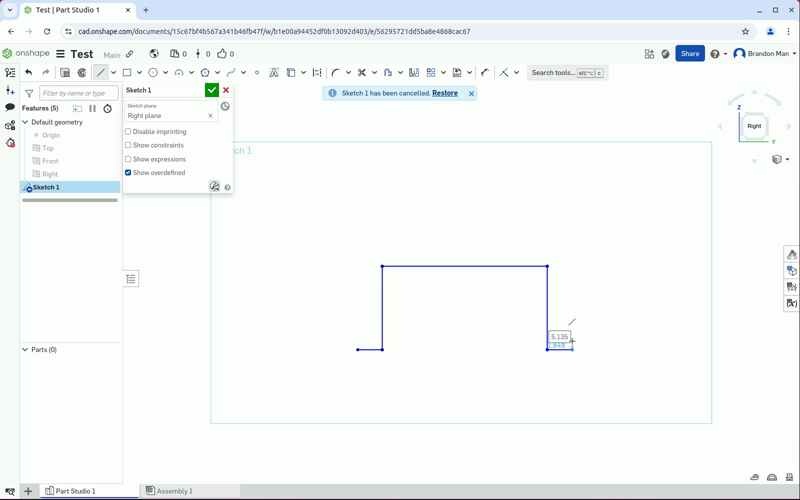
key_up(shift)
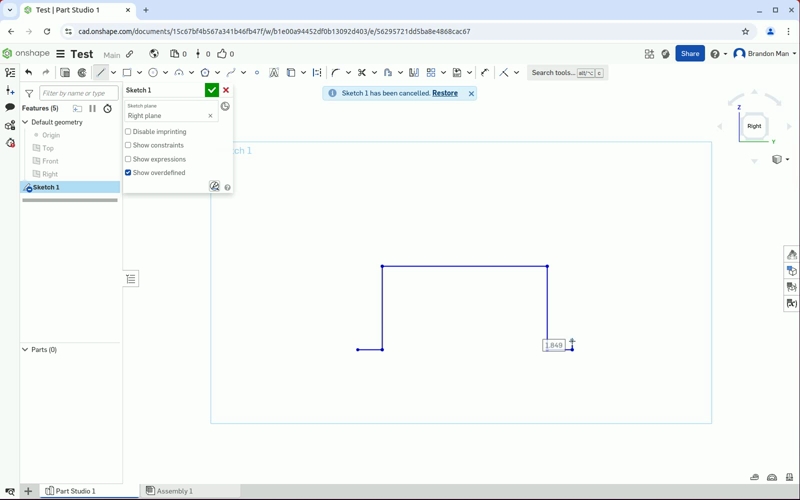
key_down(shift)
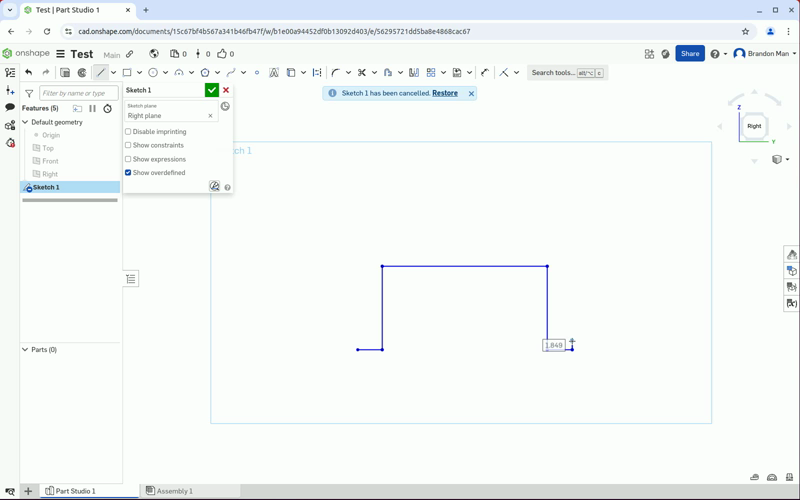
mouse_move(589, 340)
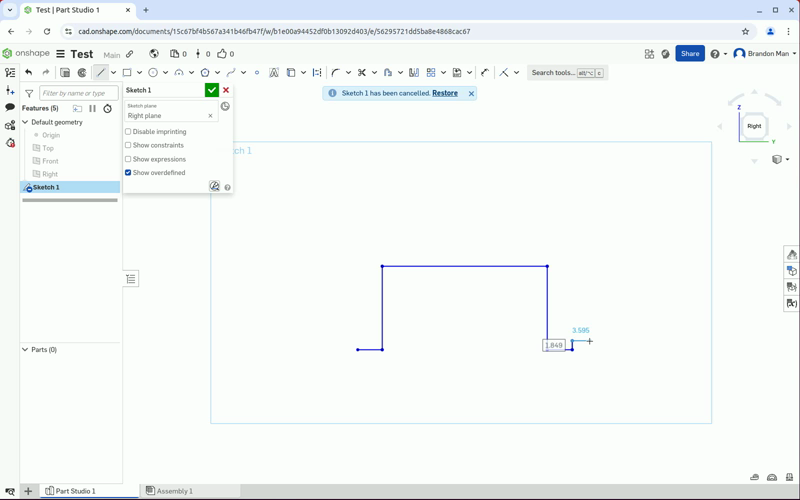
mouse_move(556, 340)
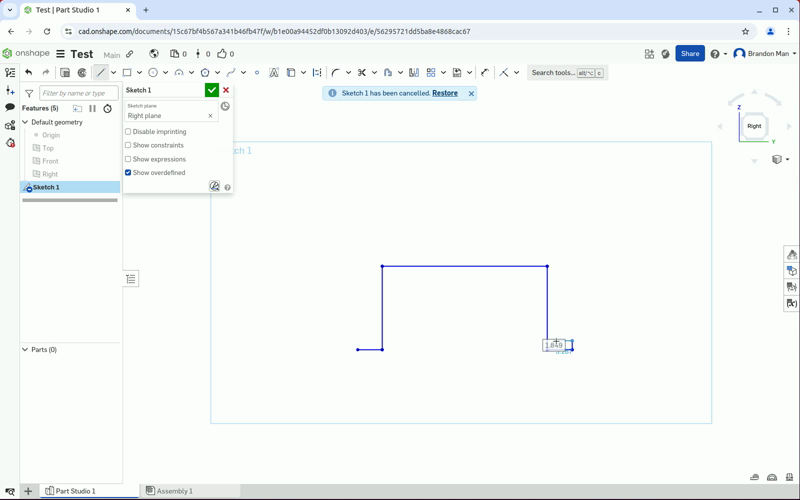
click(556, 340)
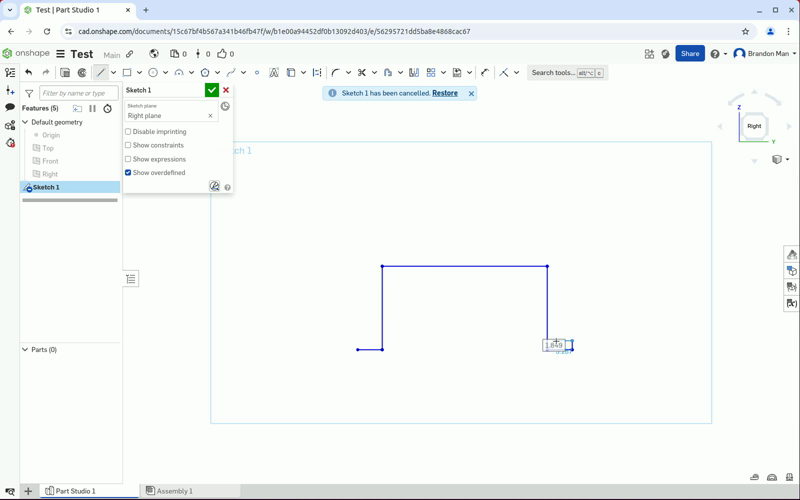
key_up(shift)
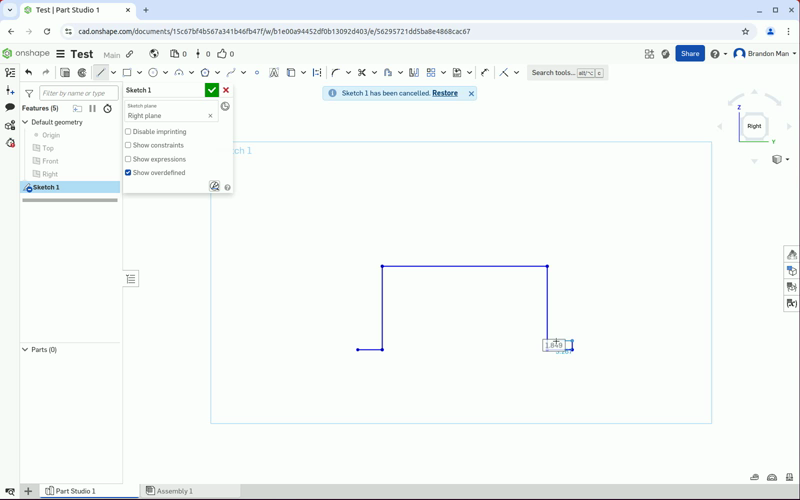
key_down(shift)
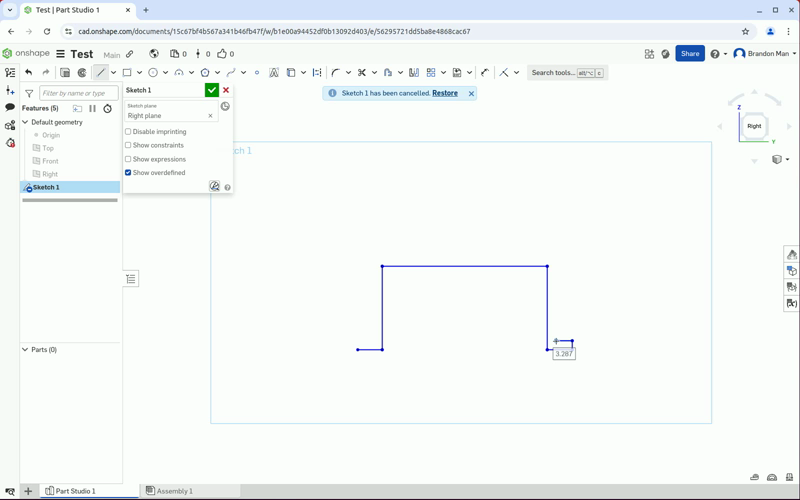
mouse_move(556, 259)
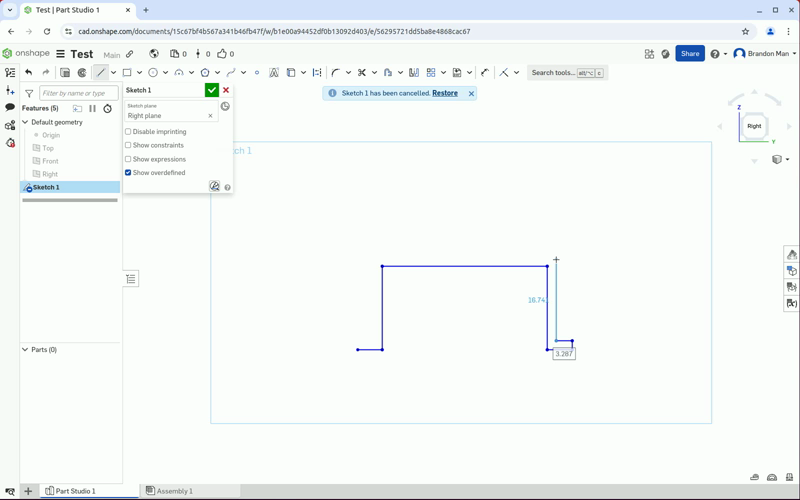
click(556, 259)
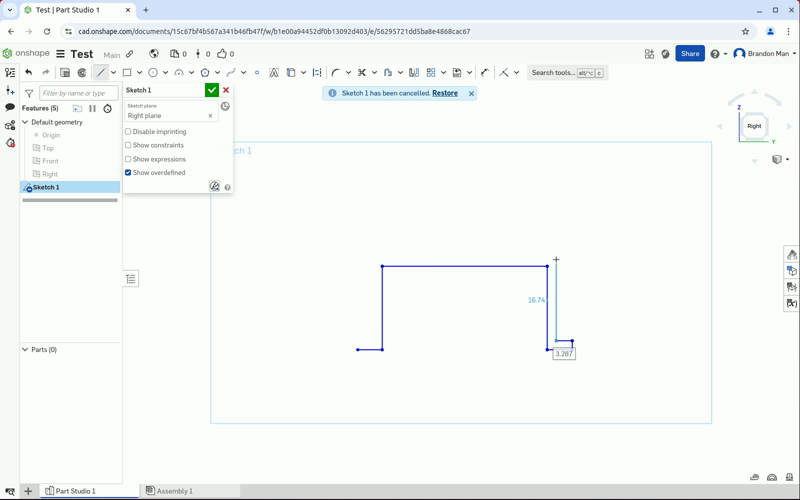
key_up(shift)
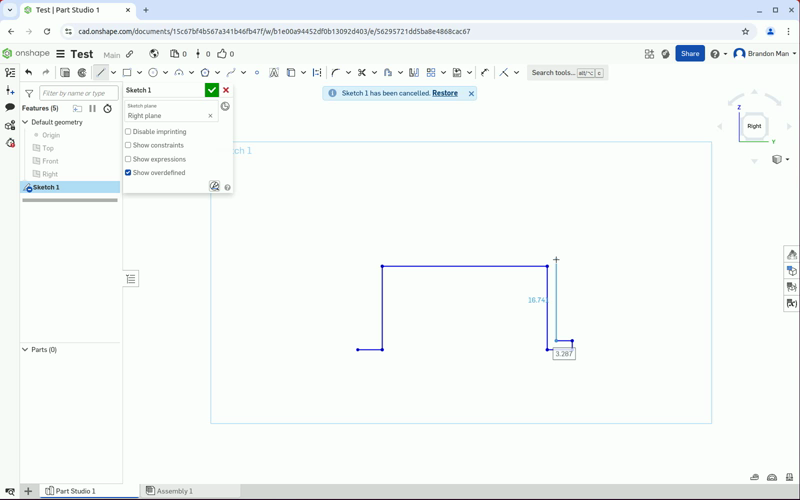
key_down(shift)
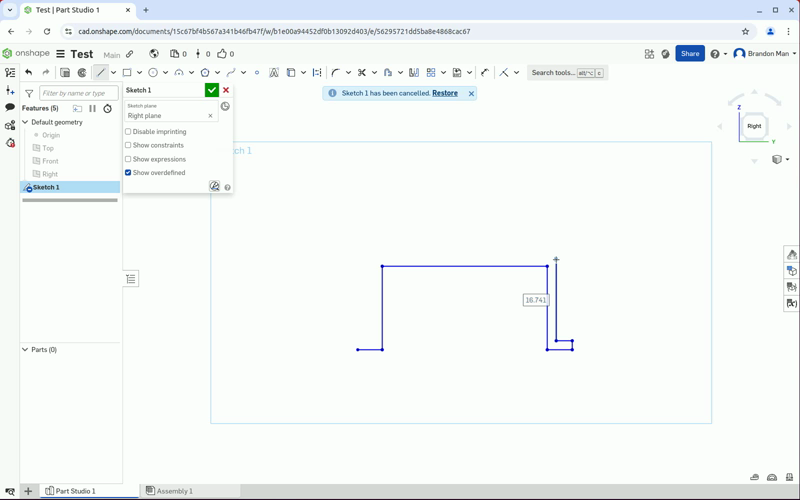
mouse_move(373, 259)
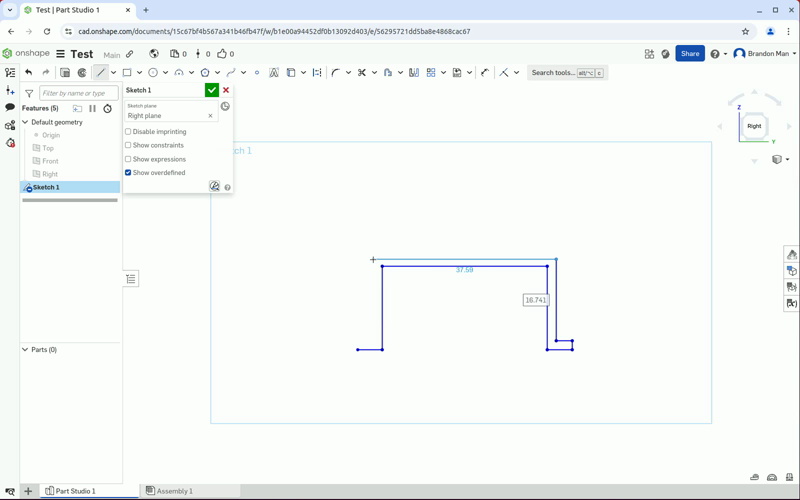
click(373, 259)
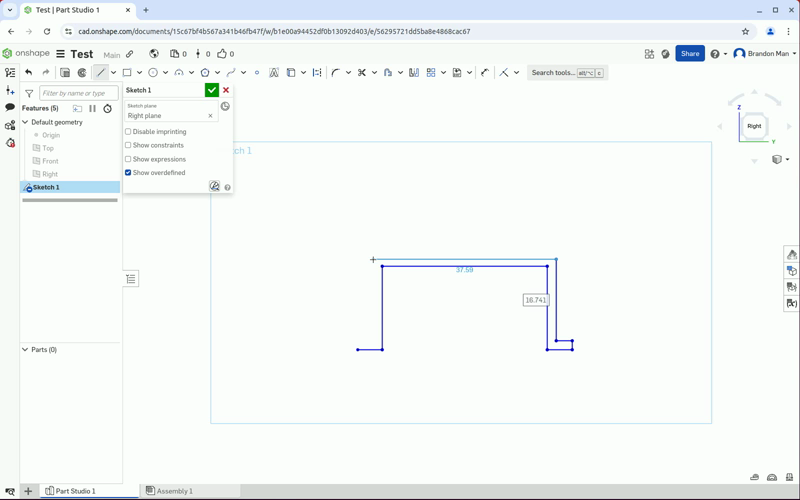
key_up(shift)
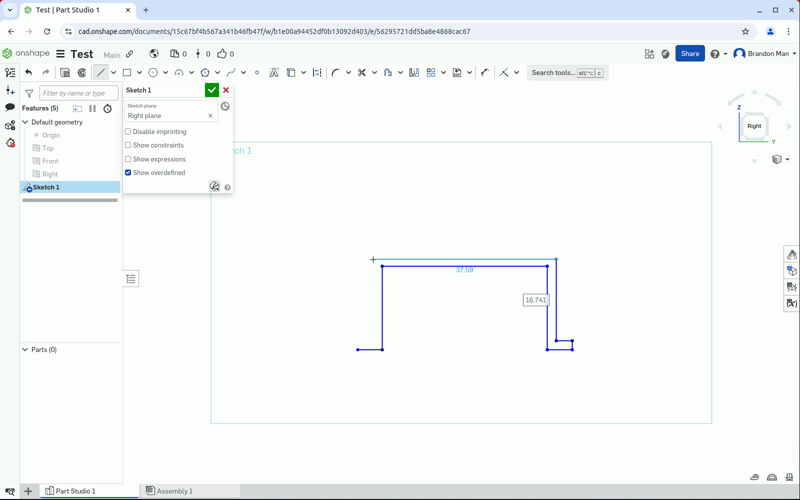
key_down(shift)
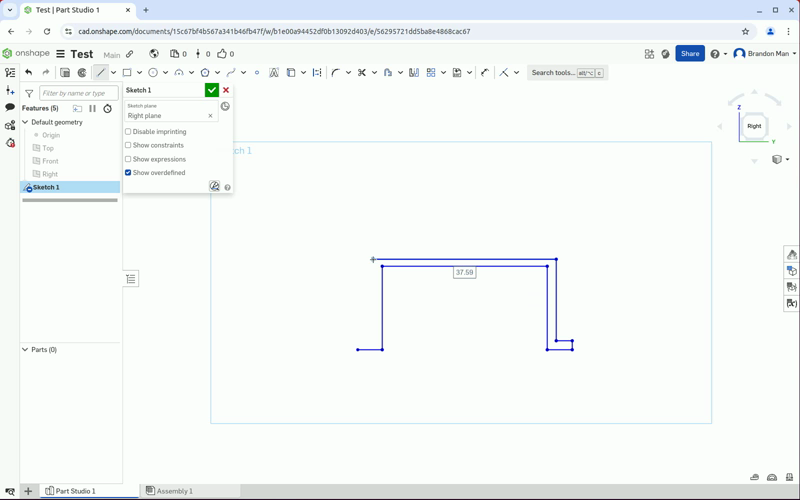
mouse_move(373, 340)
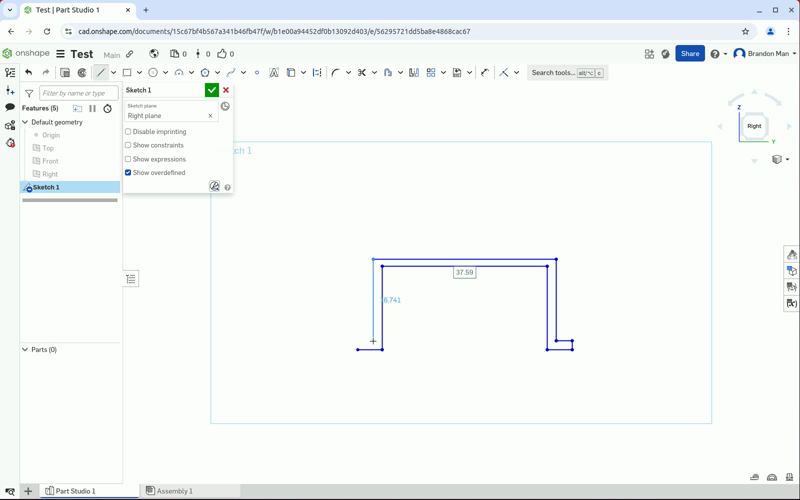
click(373, 340)
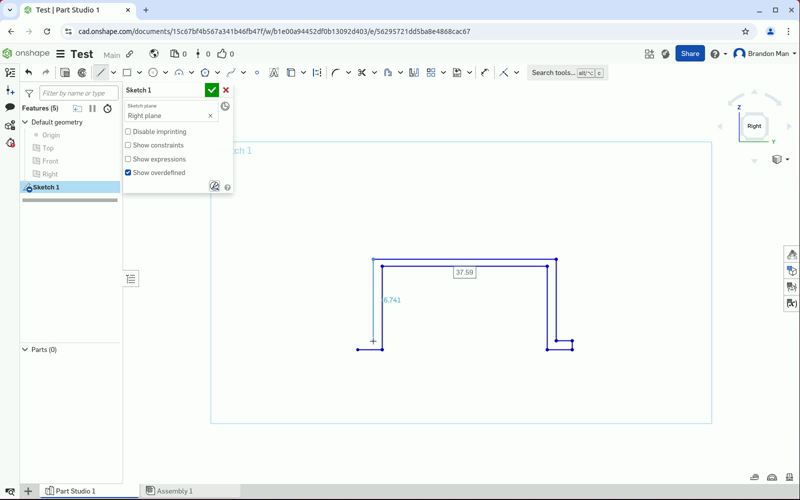
key_up(shift)
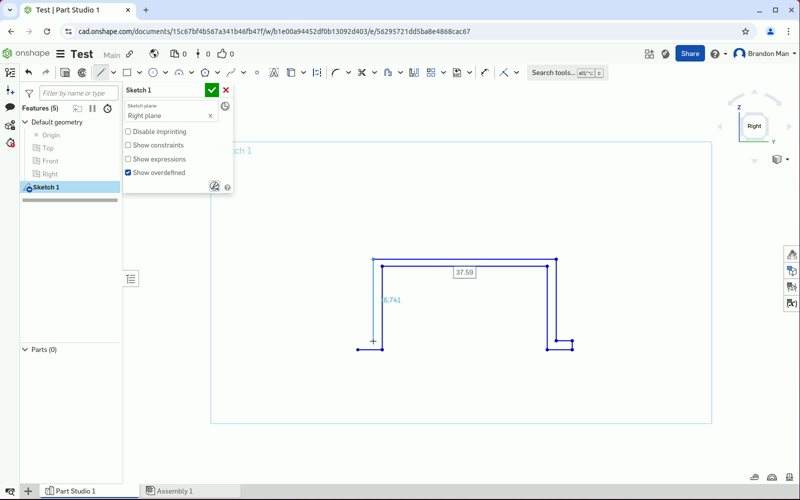
key_down(shift)
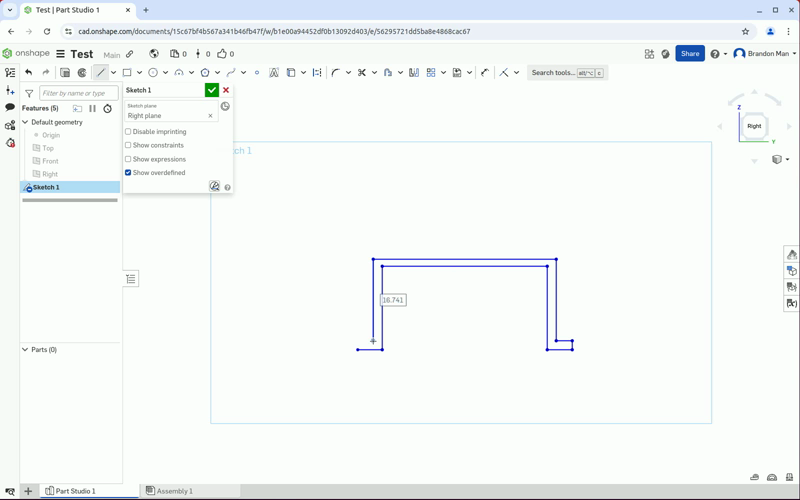
mouse_move(403, 340)
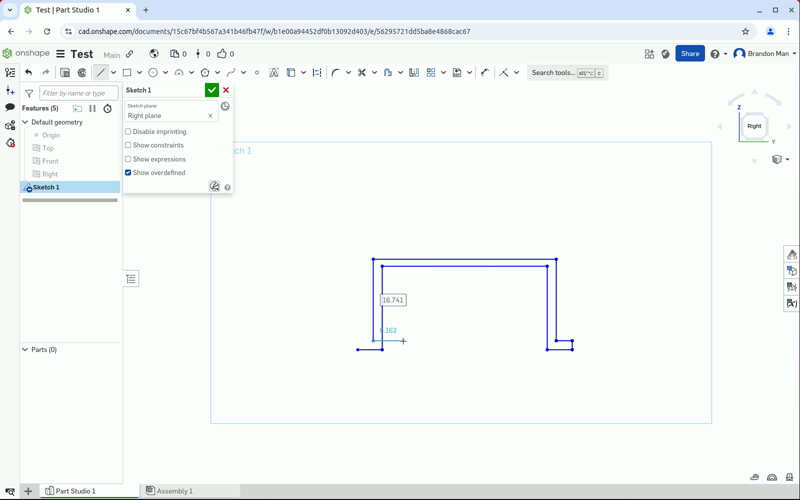
mouse_move(357, 340)
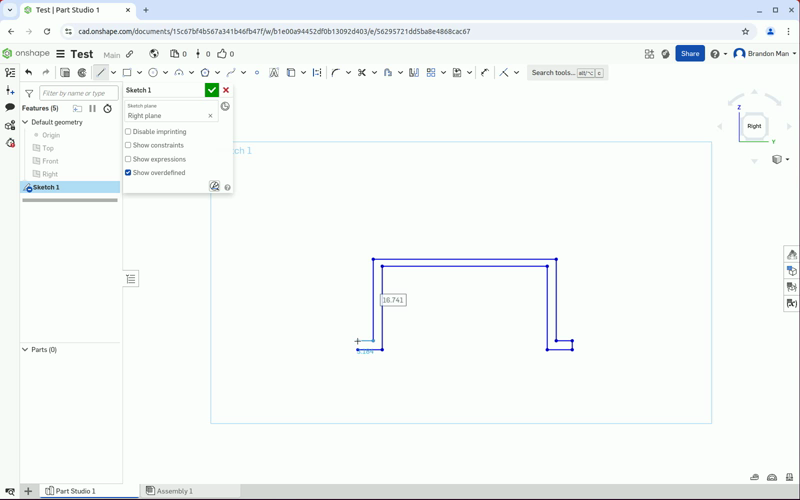
click(357, 340)
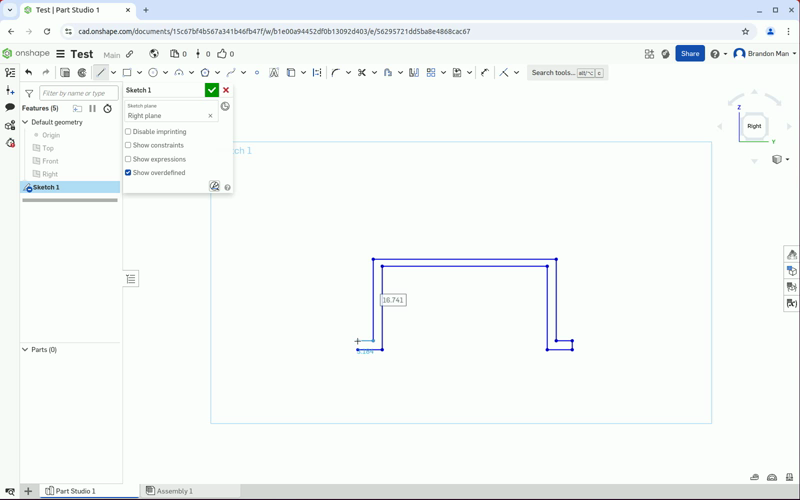
key_up(shift)
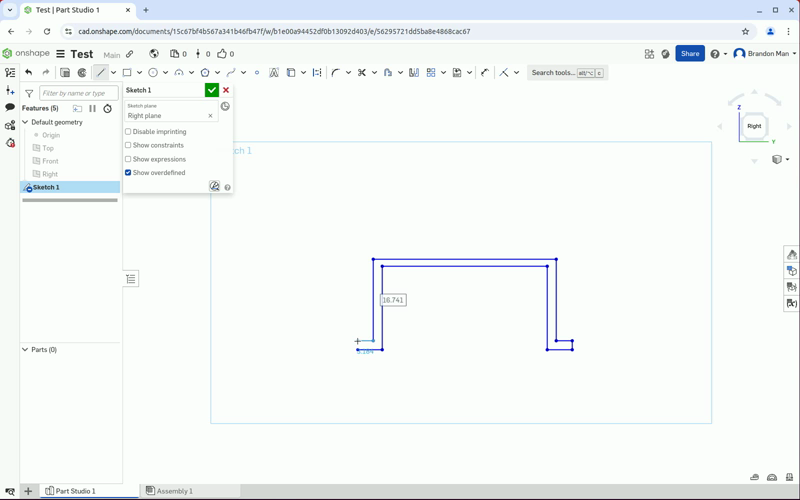
mouse_move(387, 340)
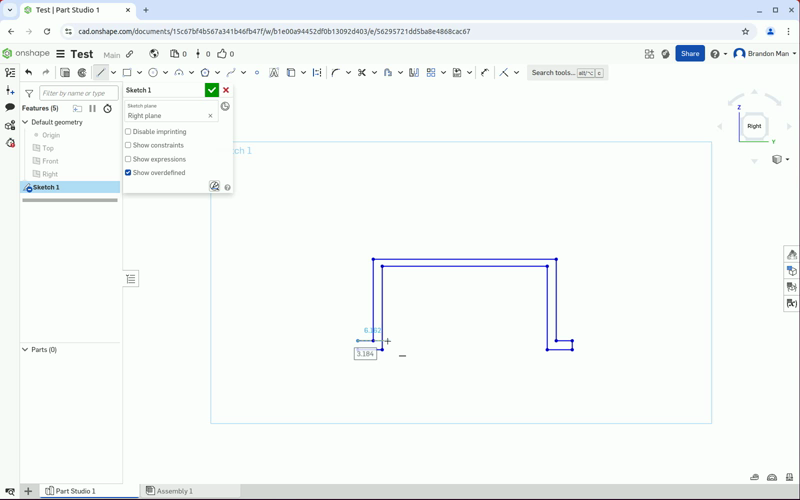
key_down(shift)
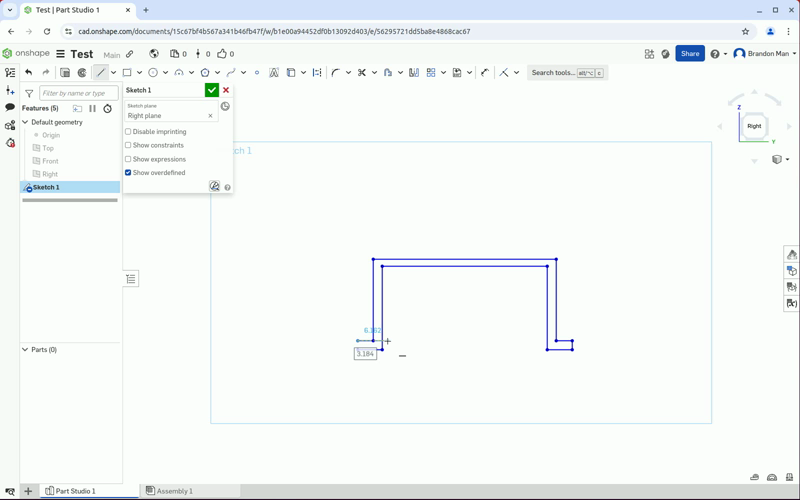
mouse_move(357, 349)
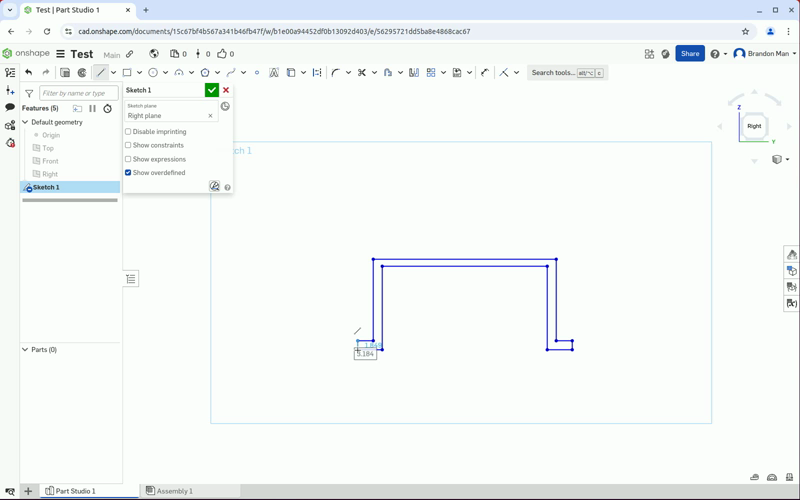
key_up(shift)
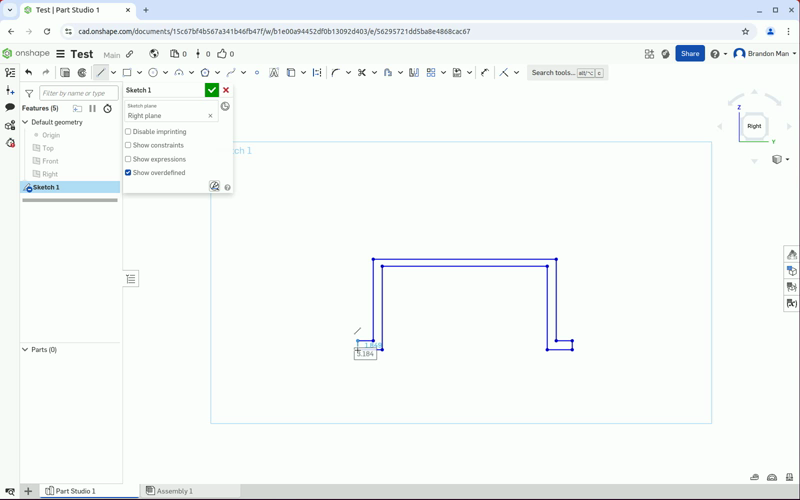
click(357, 349)
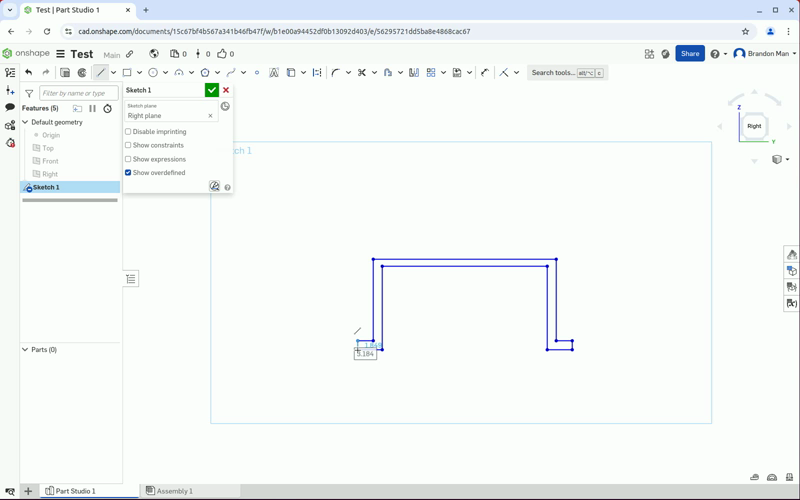
key(esc)
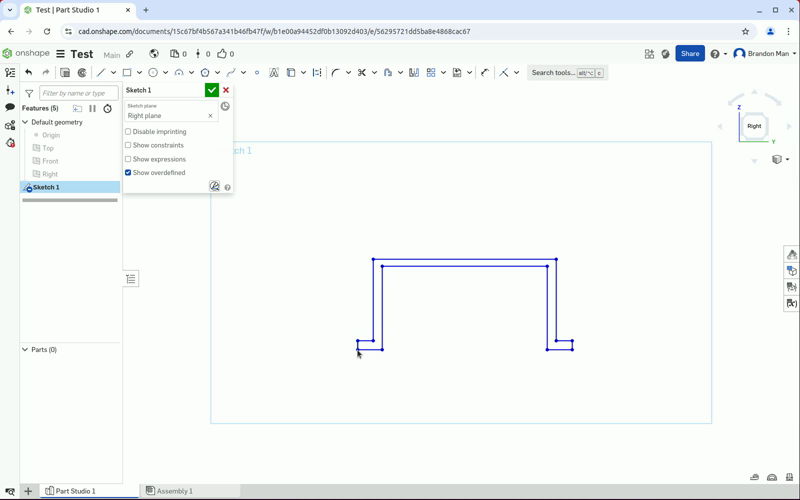
mouse_move(551, 310)
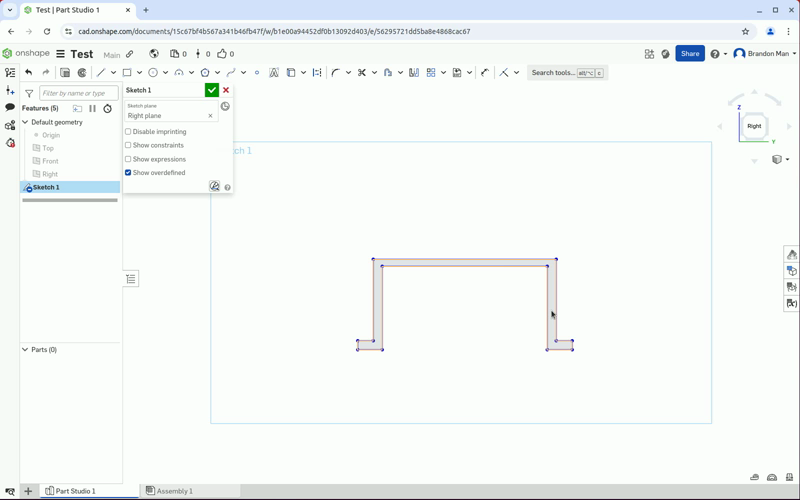
click(551, 310)
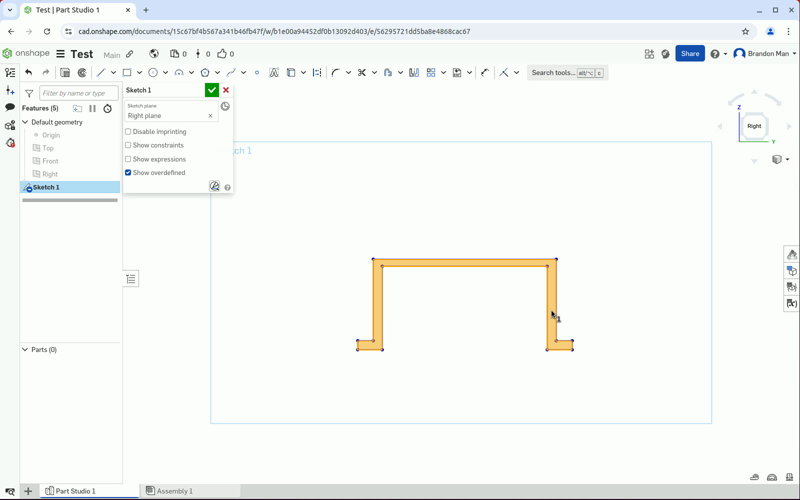
mouse_move(73, 352)
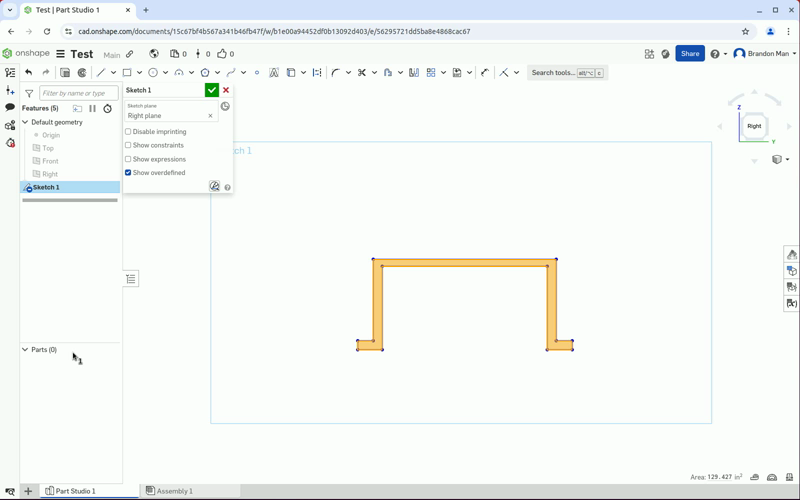
key(shift+y)
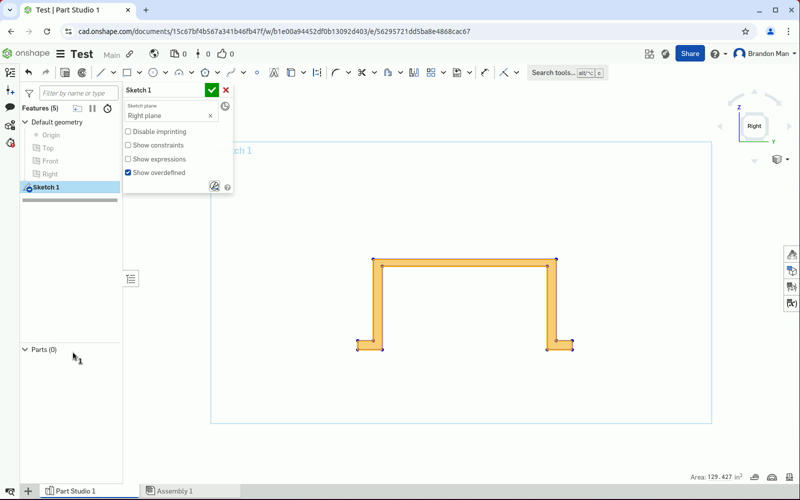
key(shift+e)
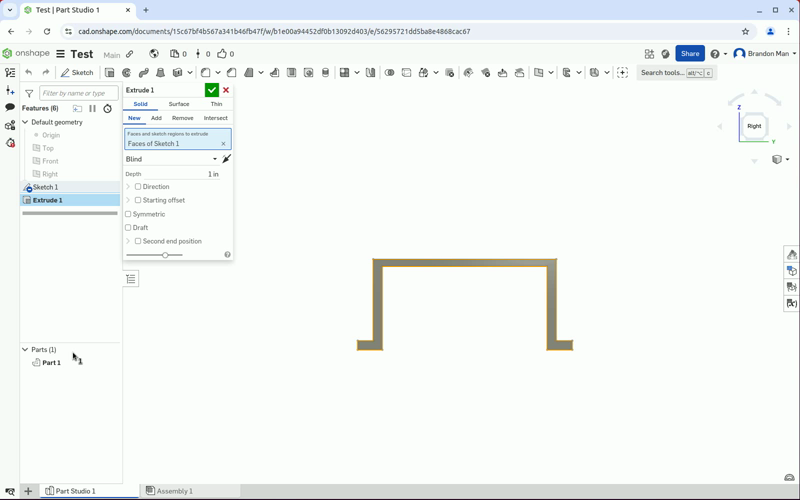
mouse_move(143, 106)
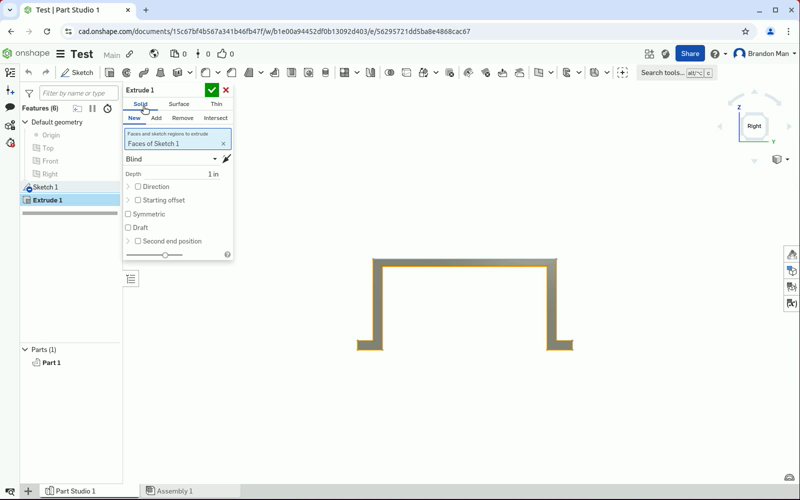
click(143, 106)
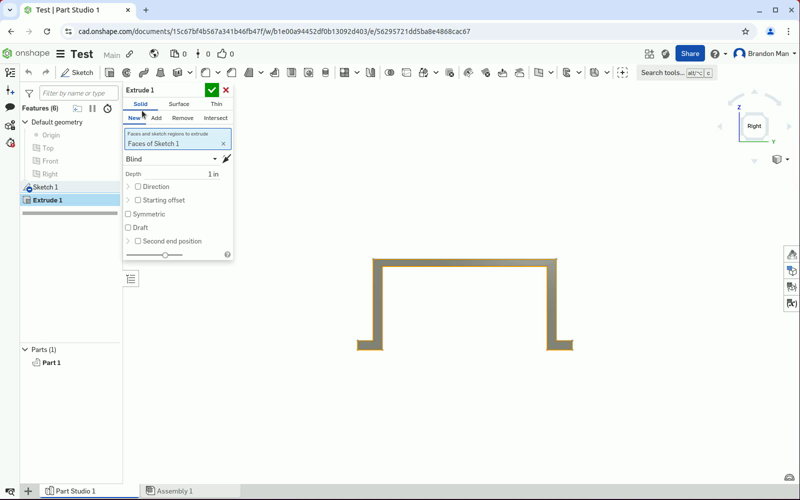
mouse_move(137, 120)
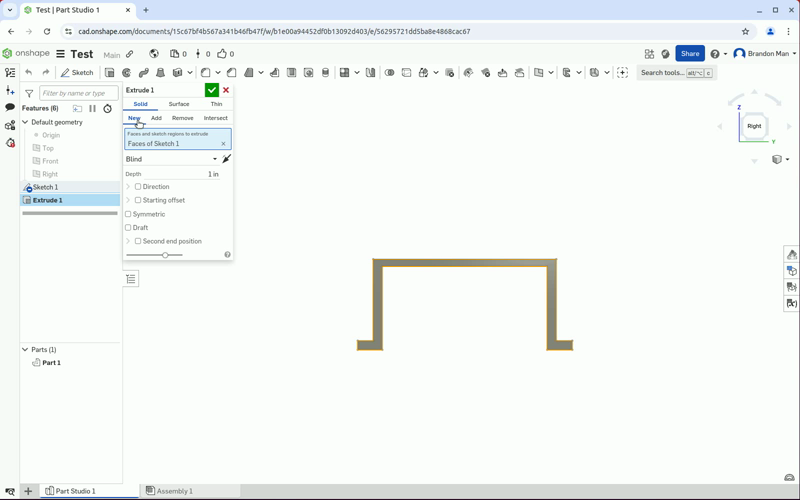
click(137, 120)
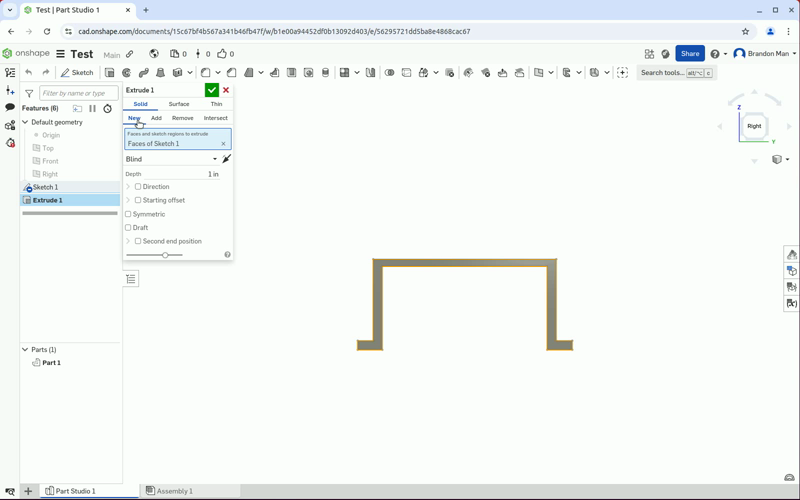
key(tab, 4)
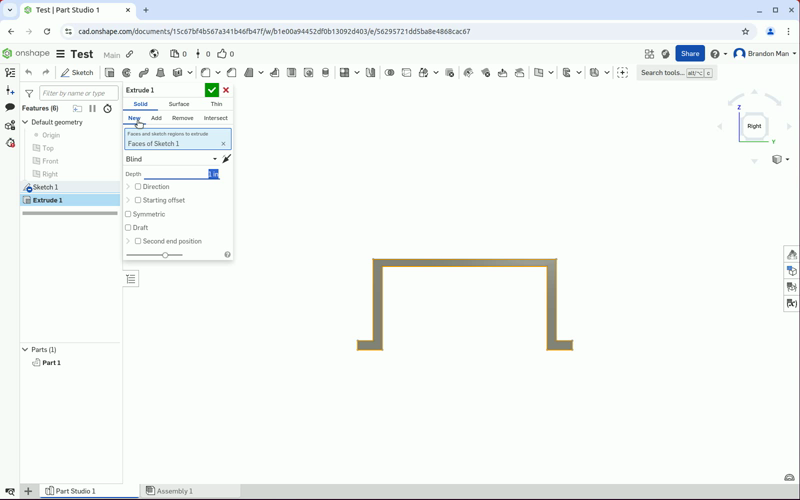
text(4.333)
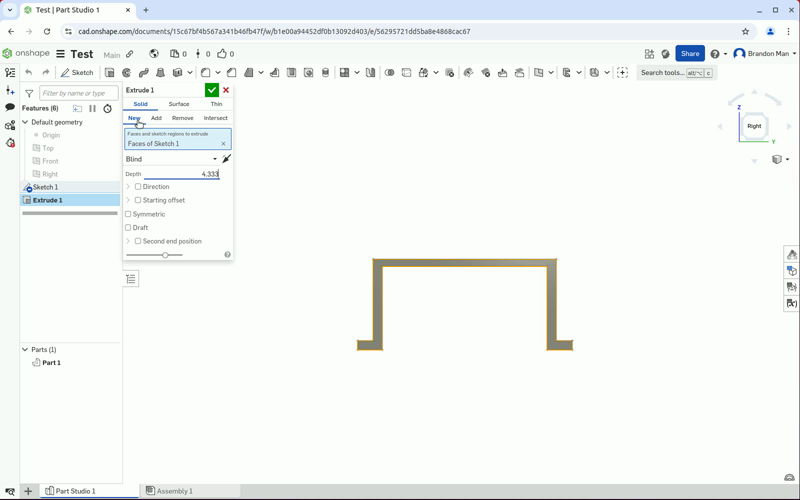
key(enter)
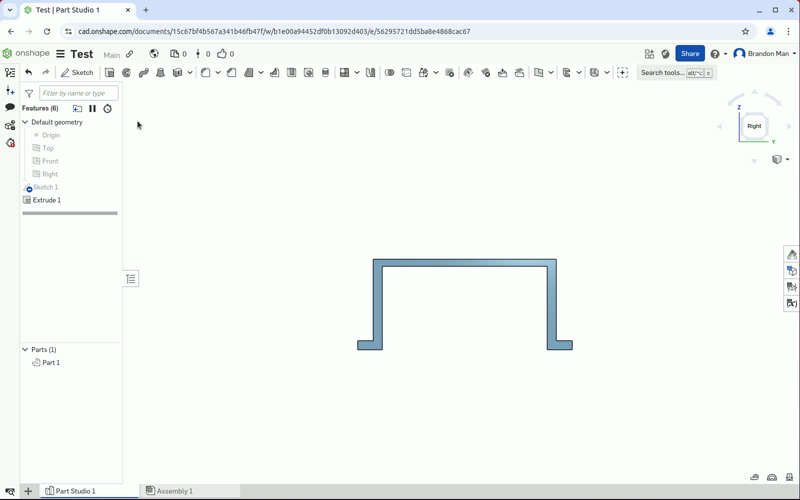
key(shift+h)
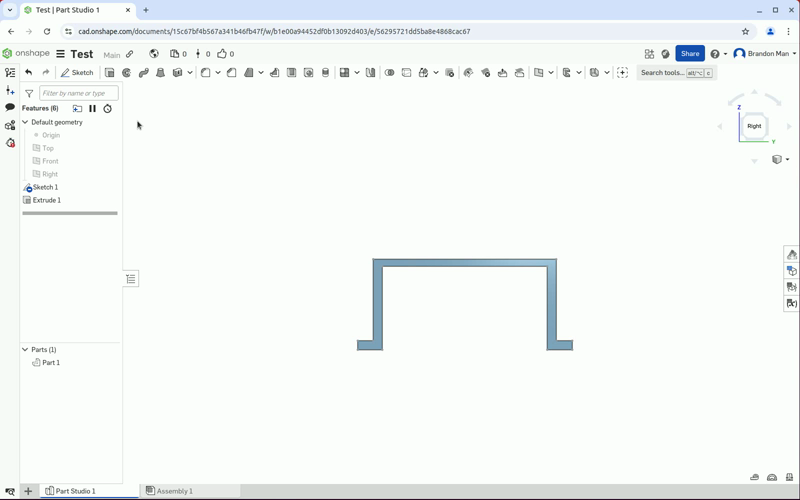
key(shift+h)
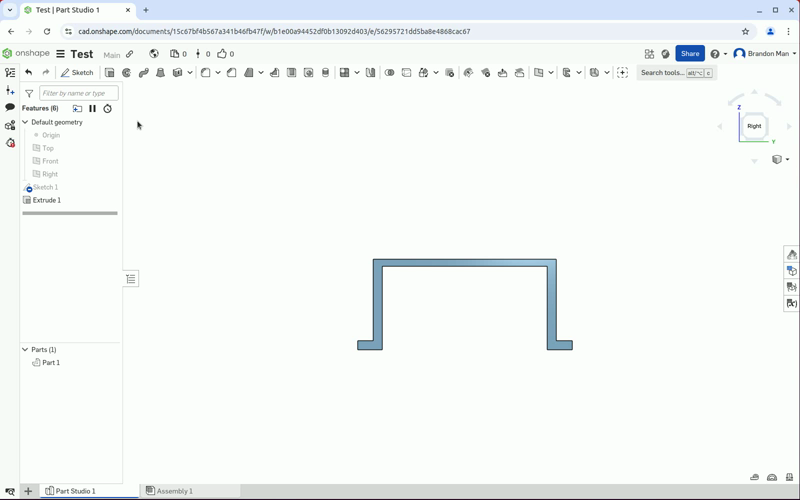
mouse_move(73, 189)
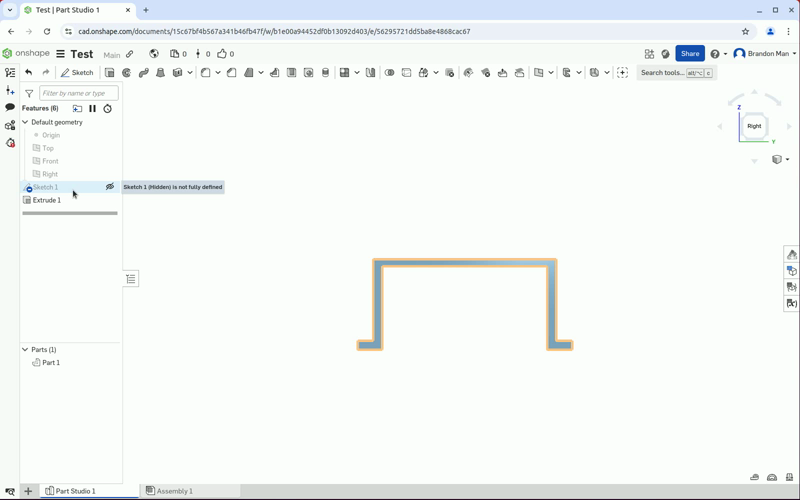
click(73, 189)
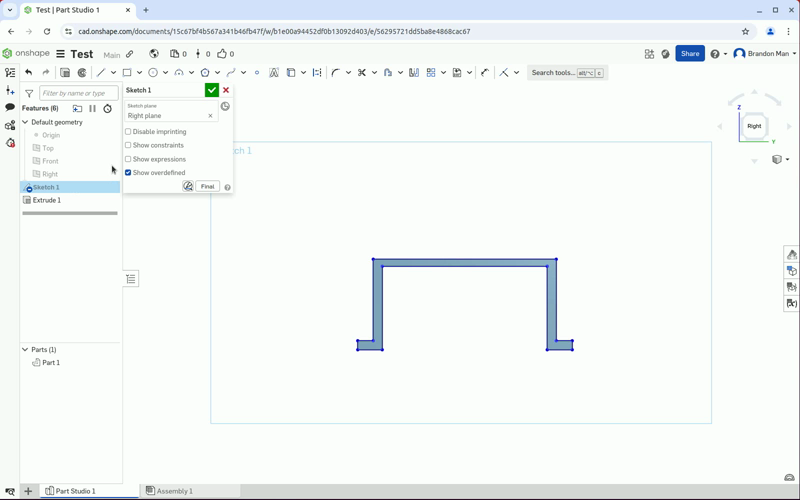
mouse_move(229, 92)
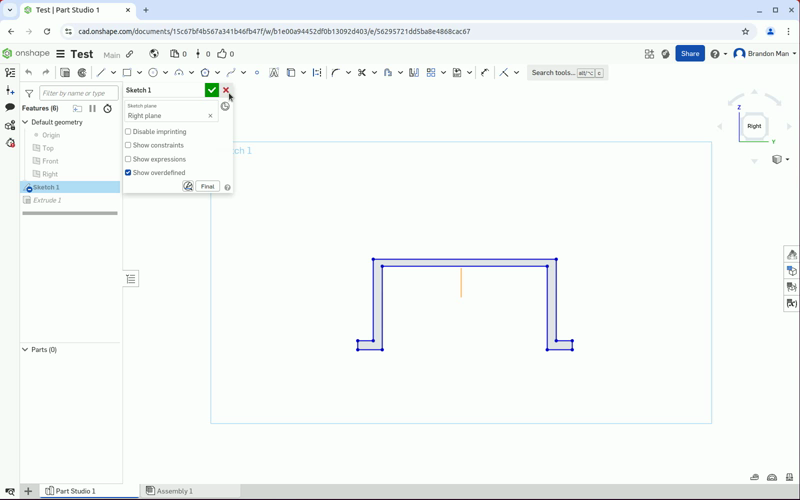
click(229, 92)
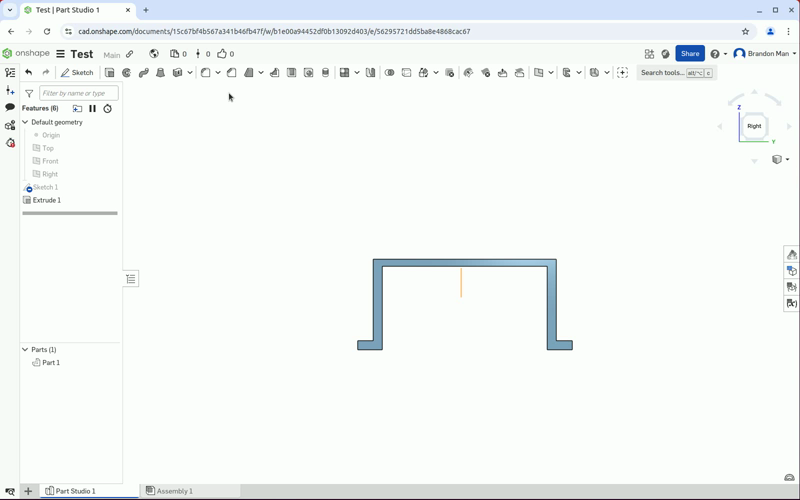
mouse_move(73, 352)
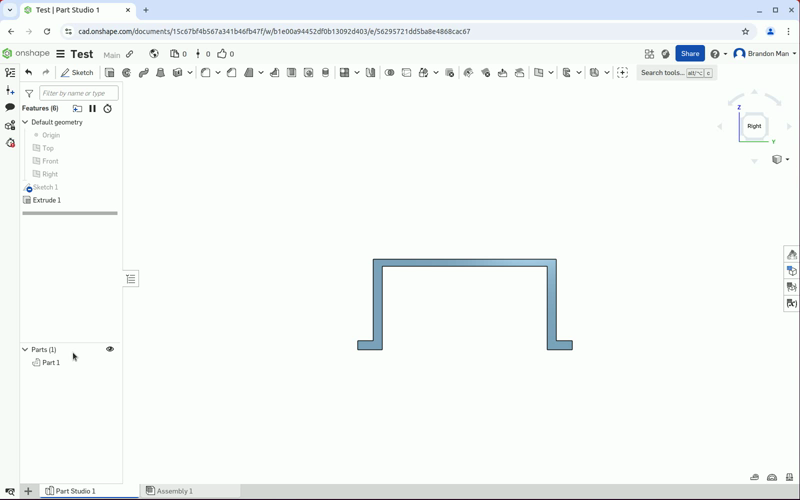
key(y)
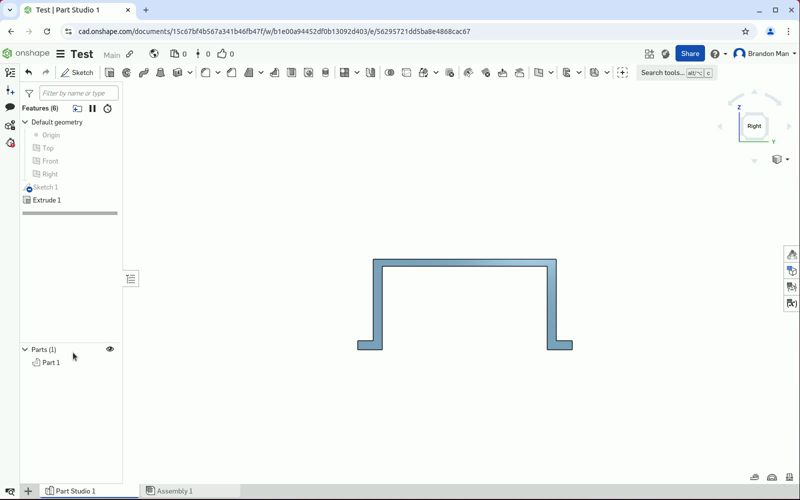
key(shift+p)
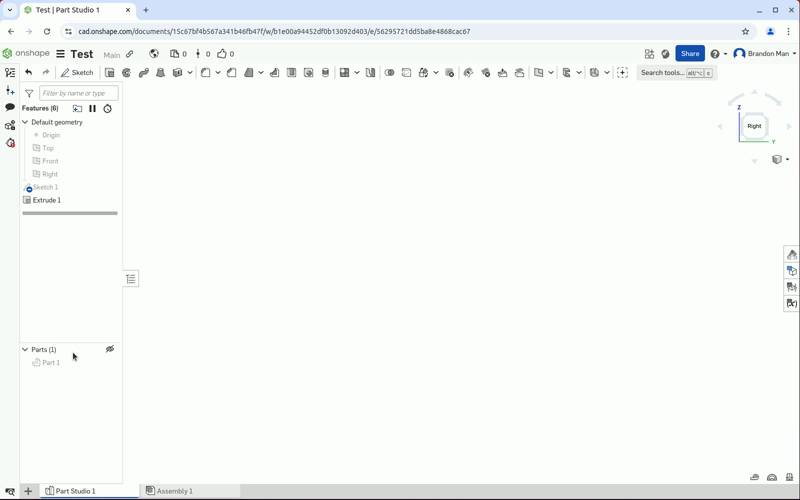
key(space)
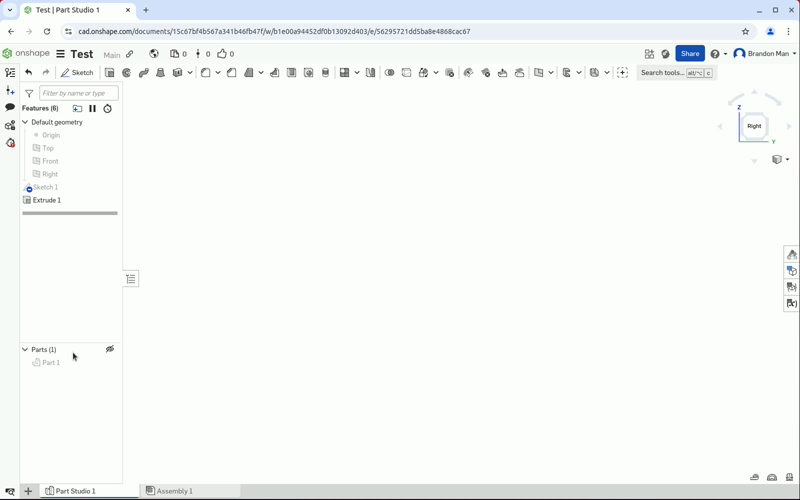
key_down(shift)
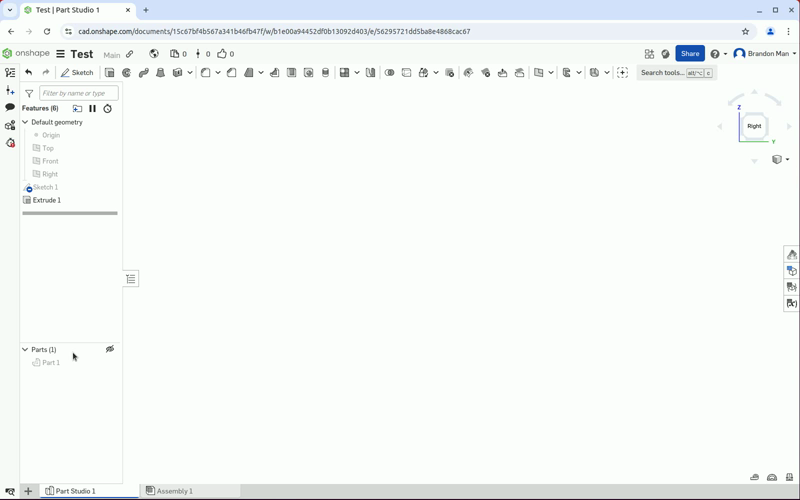
key(right)
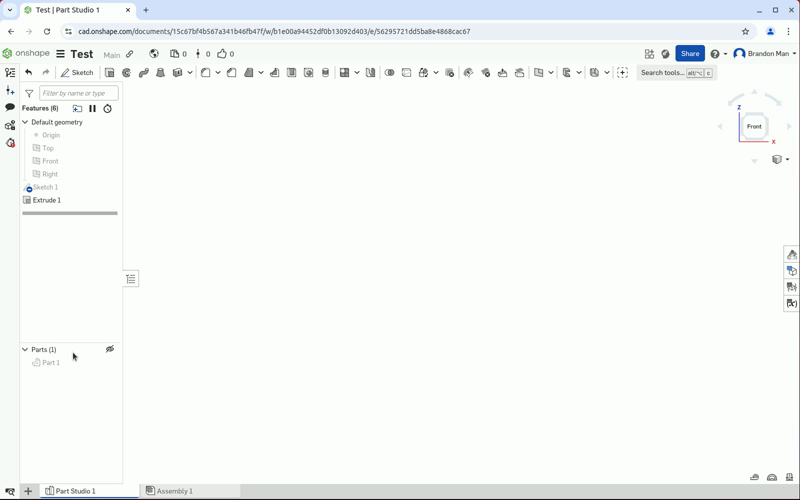
key_up(shift)
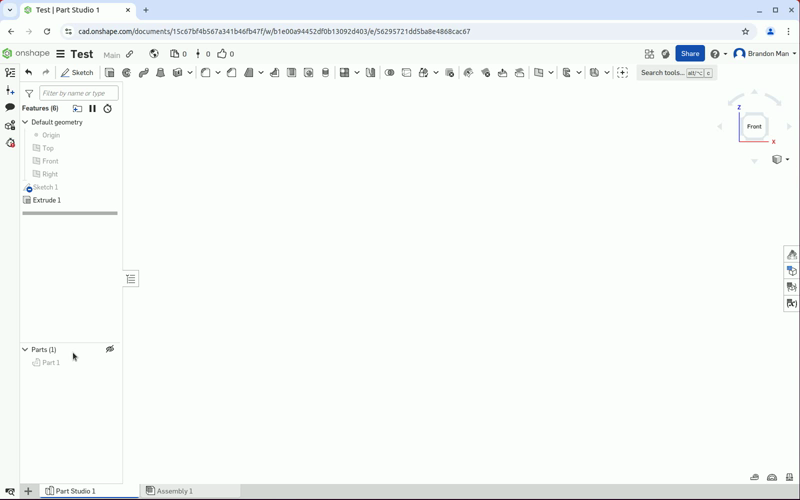
key(space)
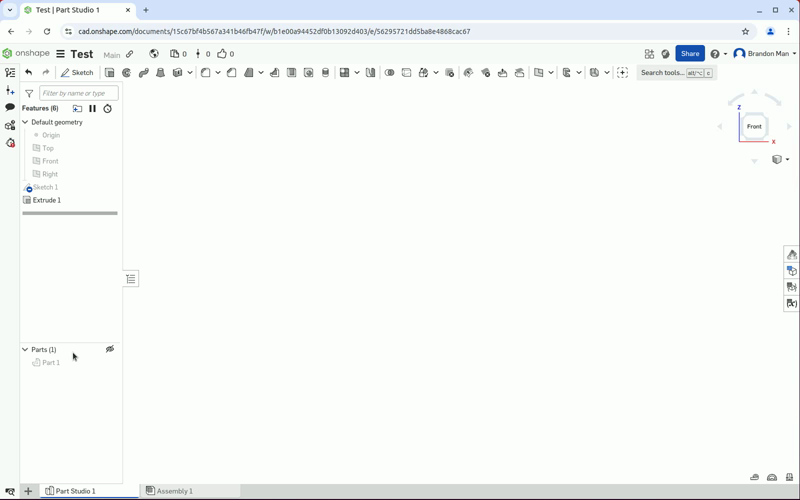
key_down(shift)
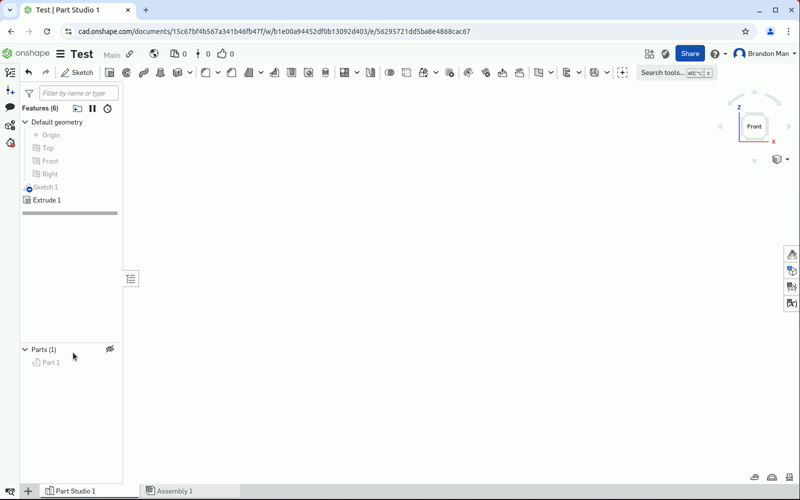
key(down)
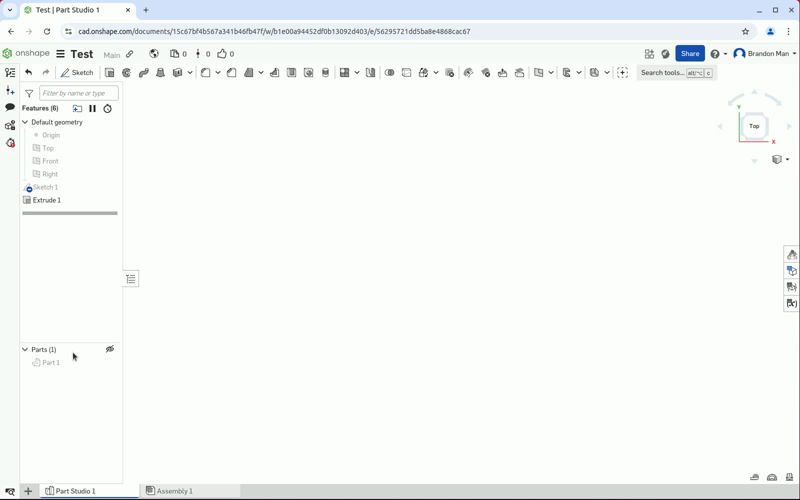
key_up(shift)
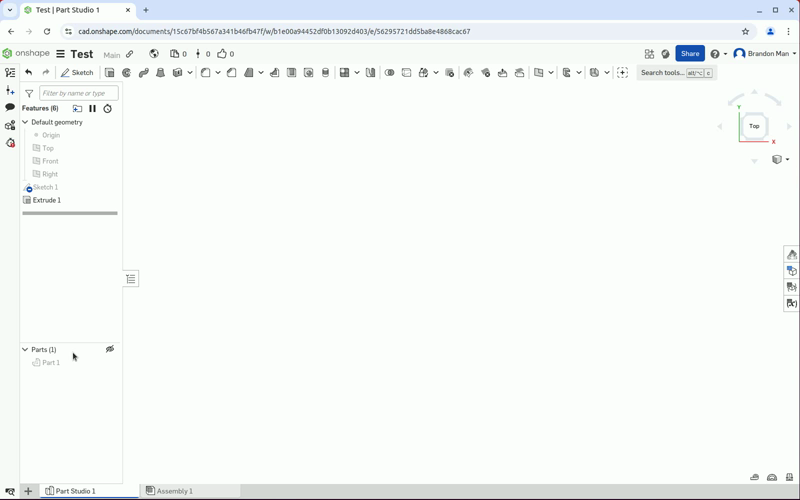
mouse_move(73, 352)
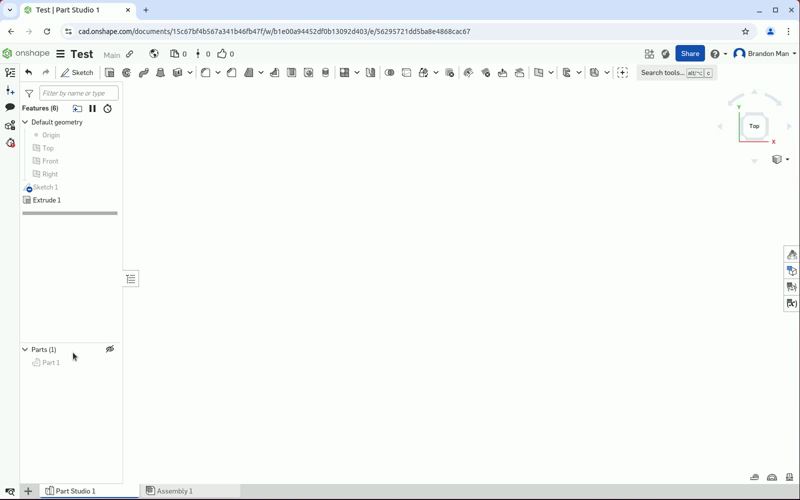
key(shift+y)
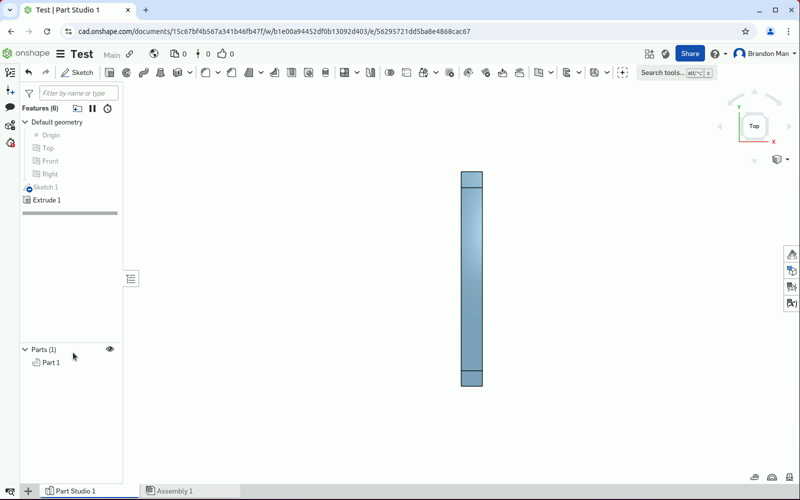
mouse_move(541, 75)
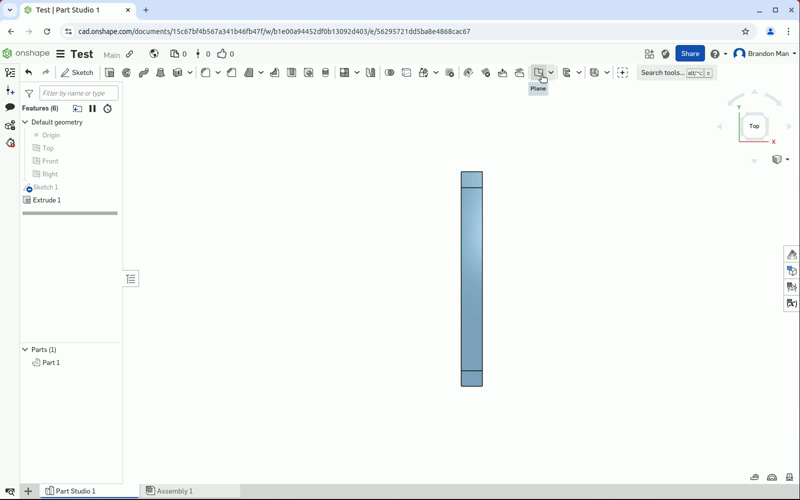
click(541, 75)
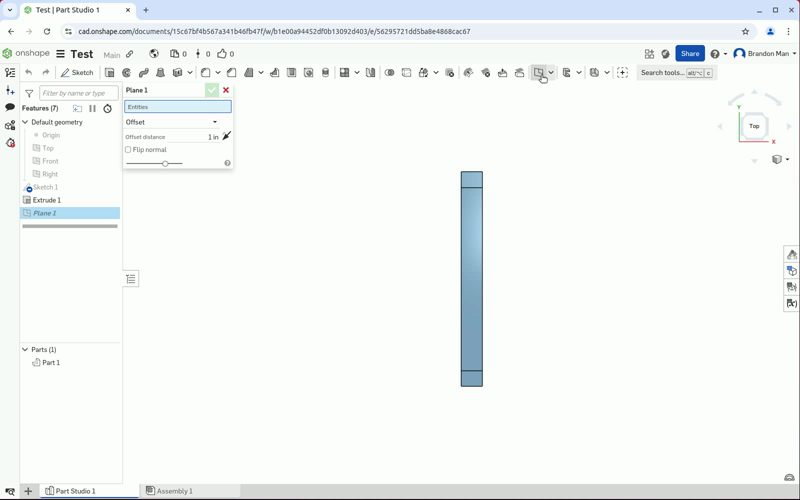
mouse_move(73, 150)
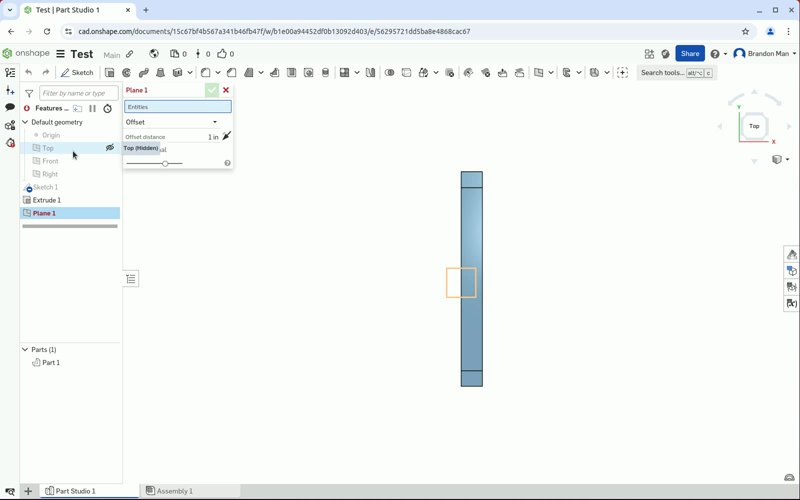
click(73, 150)
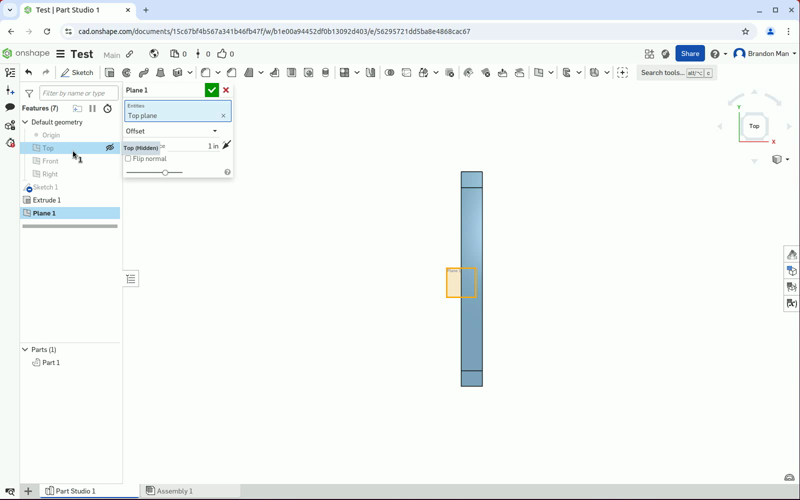
key(tab, 2)
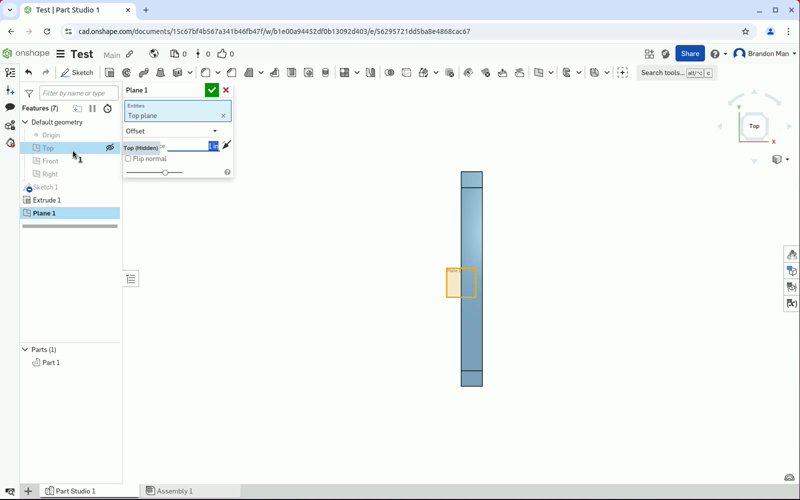
text(11.801)
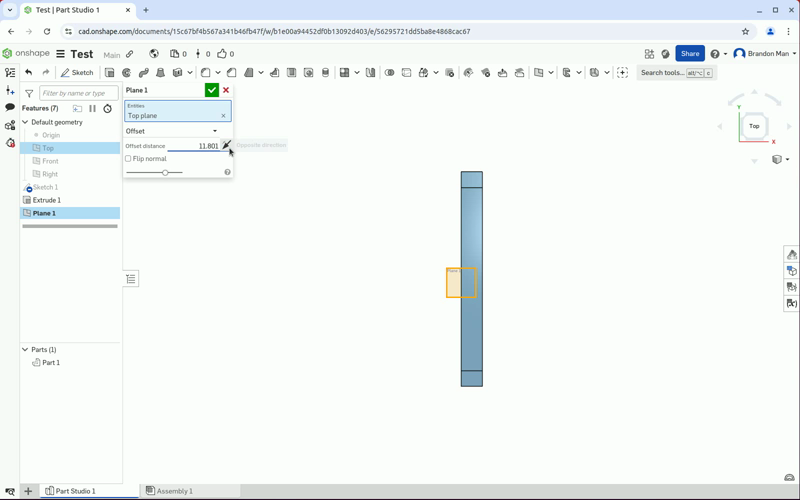
mouse_move(229, 147)
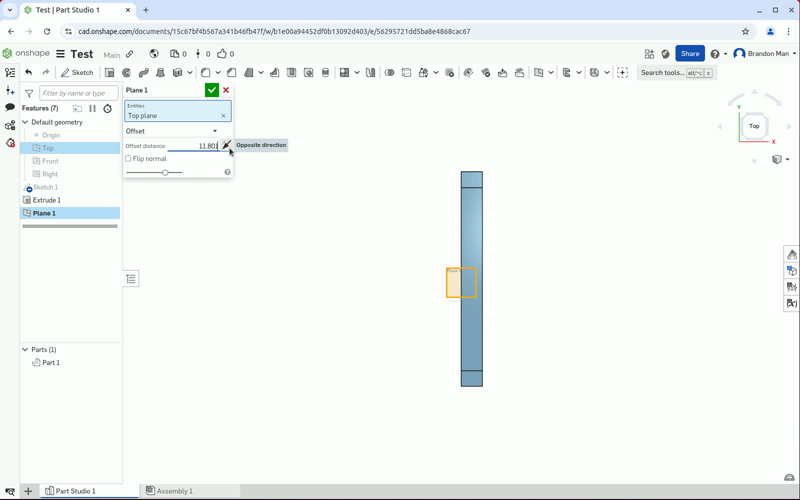
click(229, 147)
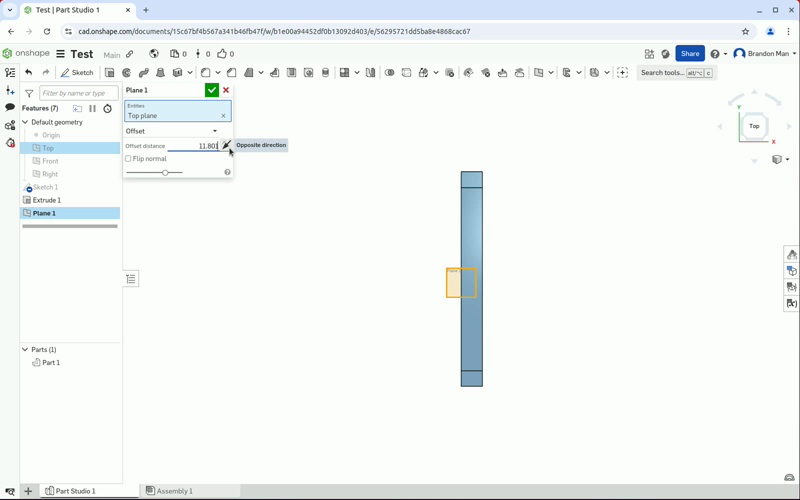
key(enter, 2)
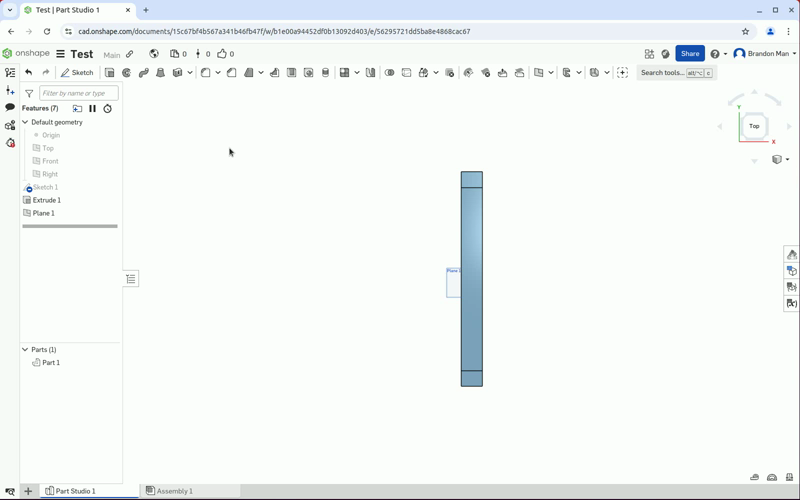
key(shift+s)
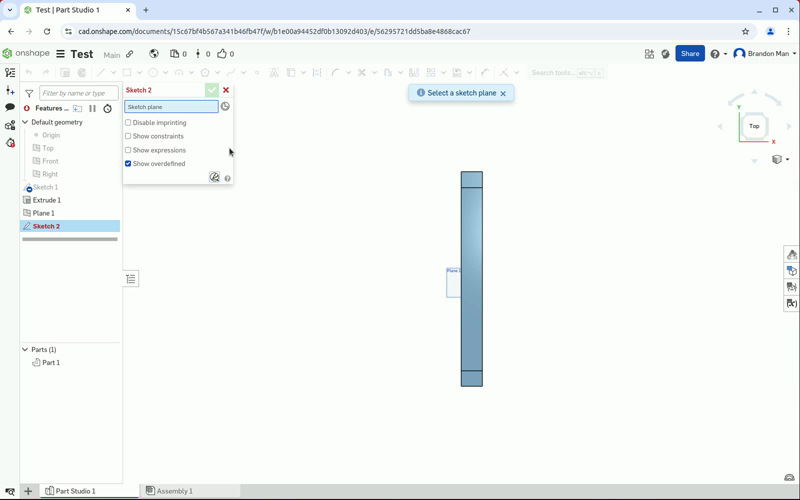
mouse_move(73, 215)
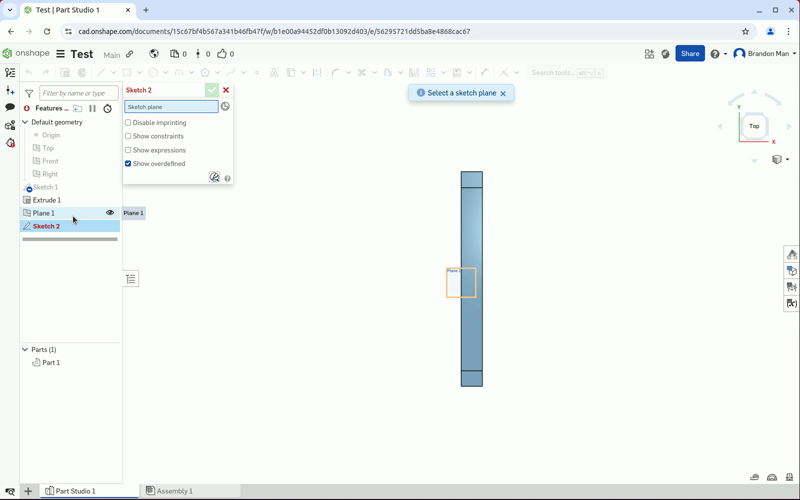
click(73, 215)
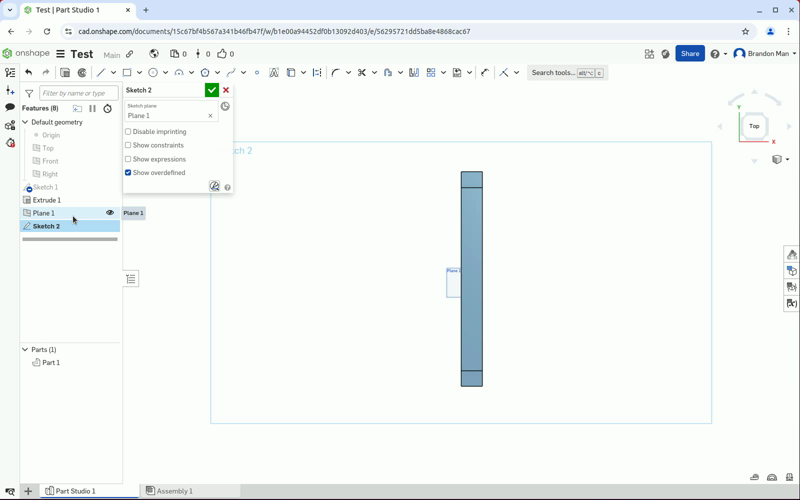
mouse_move(73, 352)
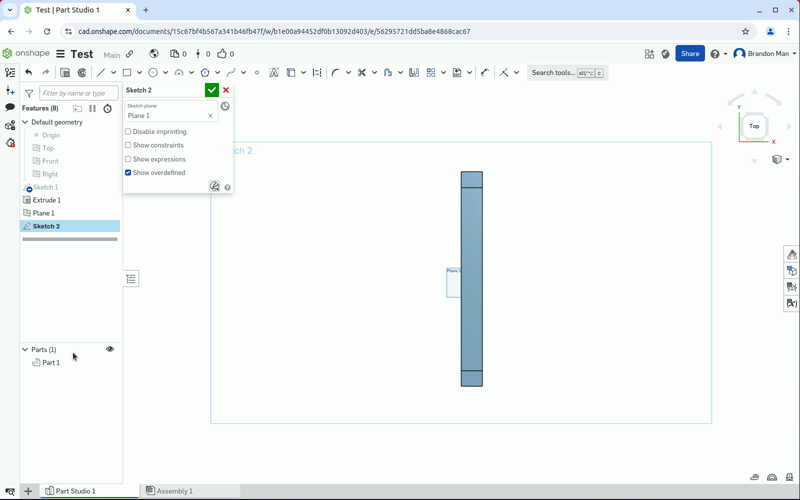
key(y)
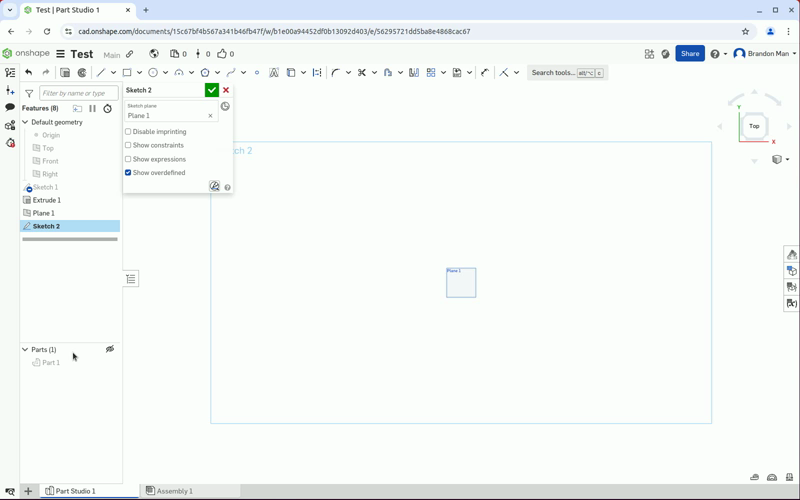
key(c)
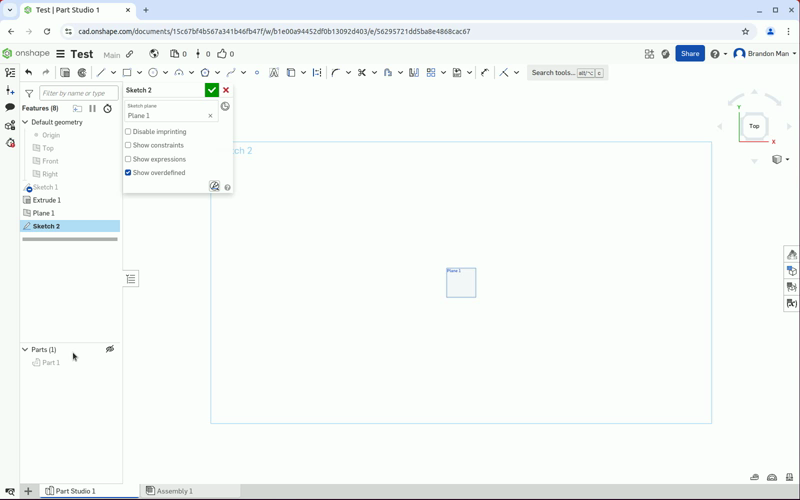
key_down(shift)
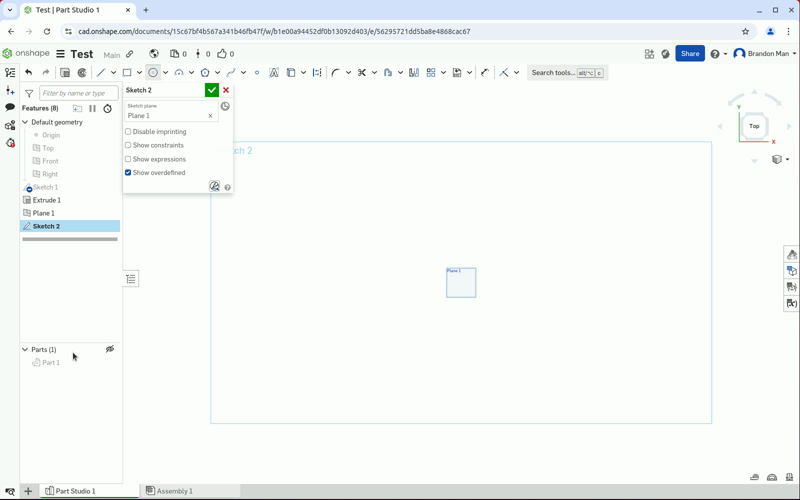
mouse_move(471, 178)
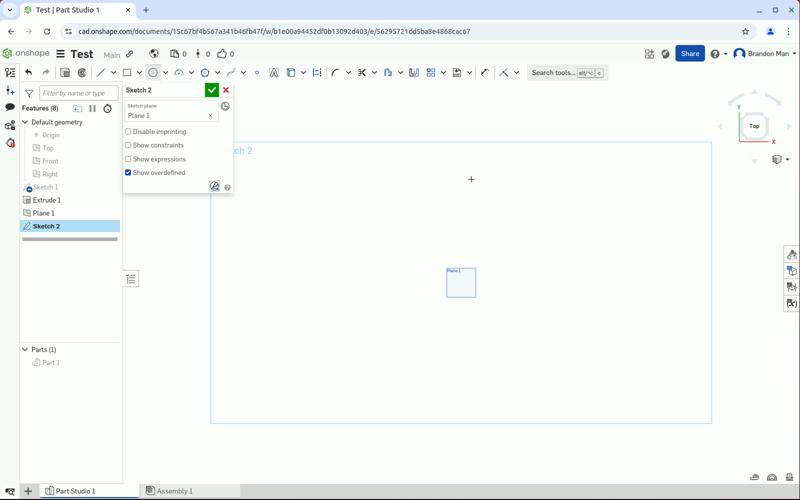
click(471, 178)
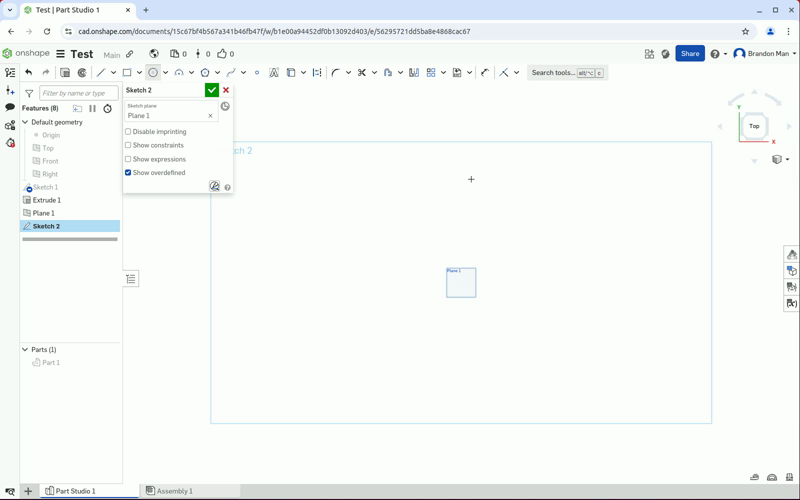
key_up(shift)
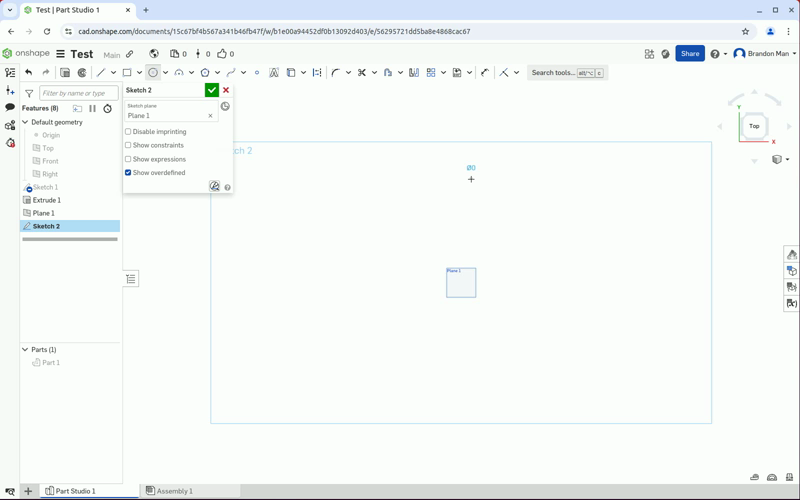
mouse_move(476, 178)
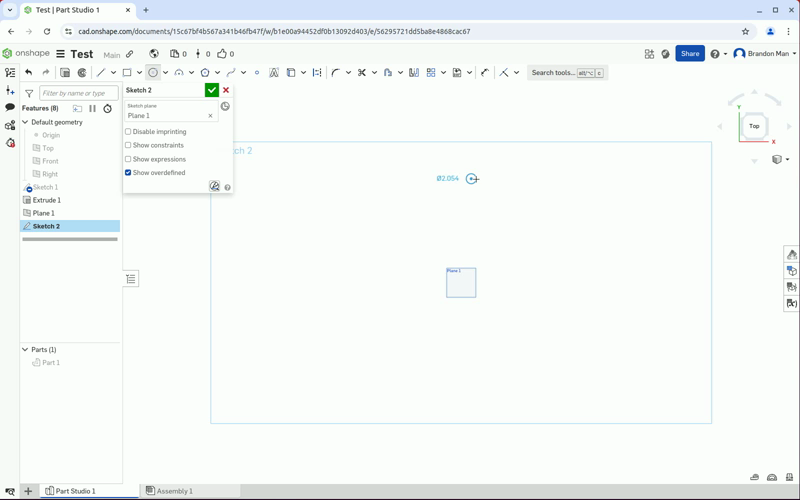
click(476, 178)
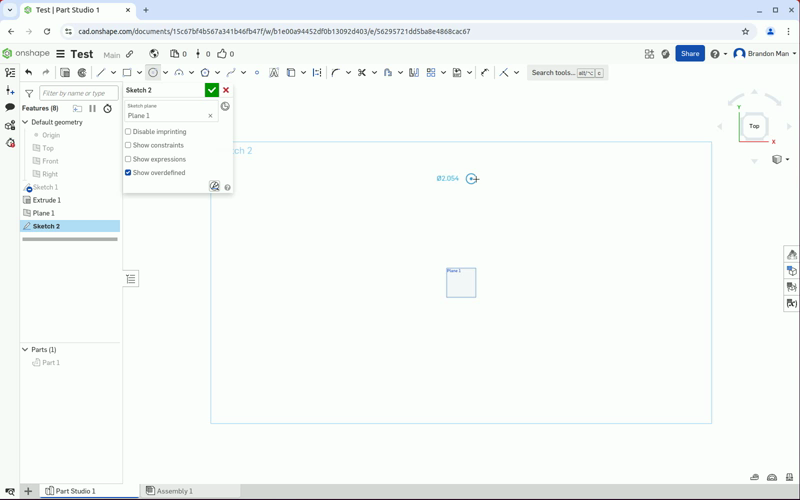
key(esc)
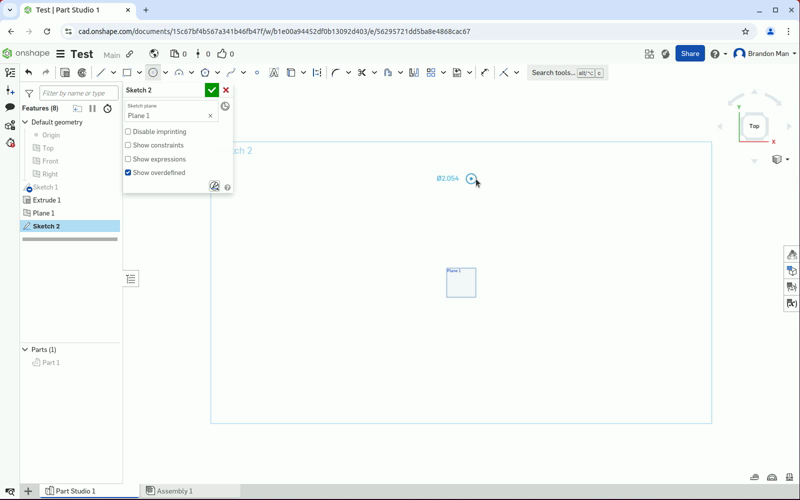
mouse_move(469, 174)
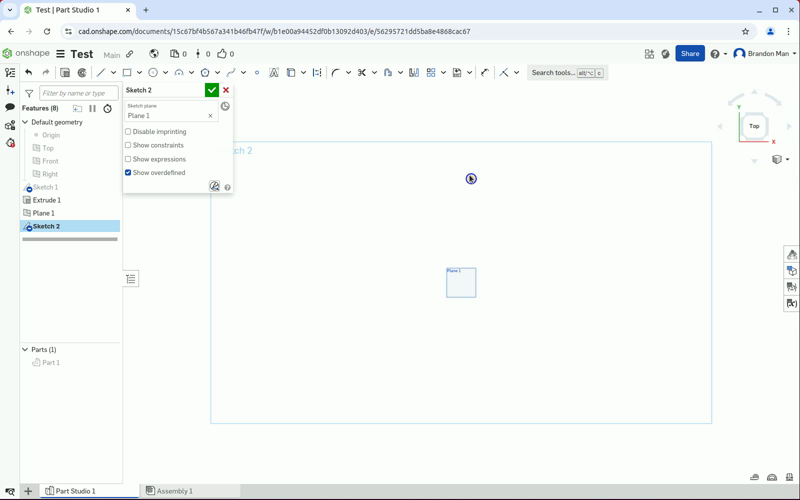
scroll(6)
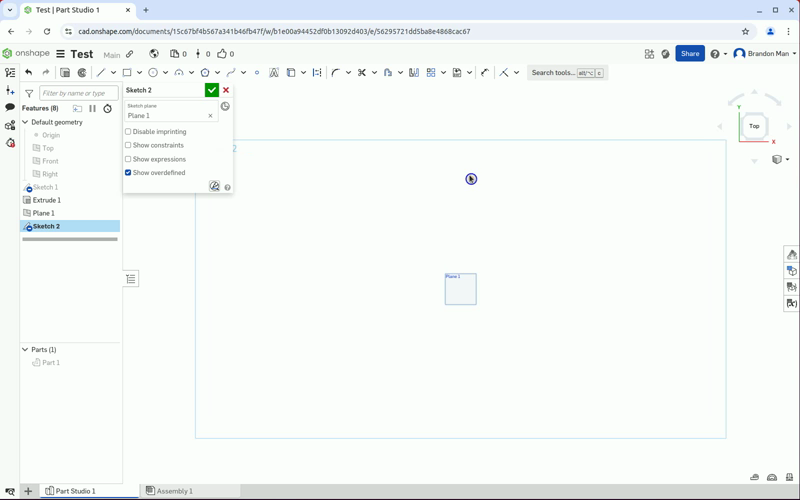
scroll(6)
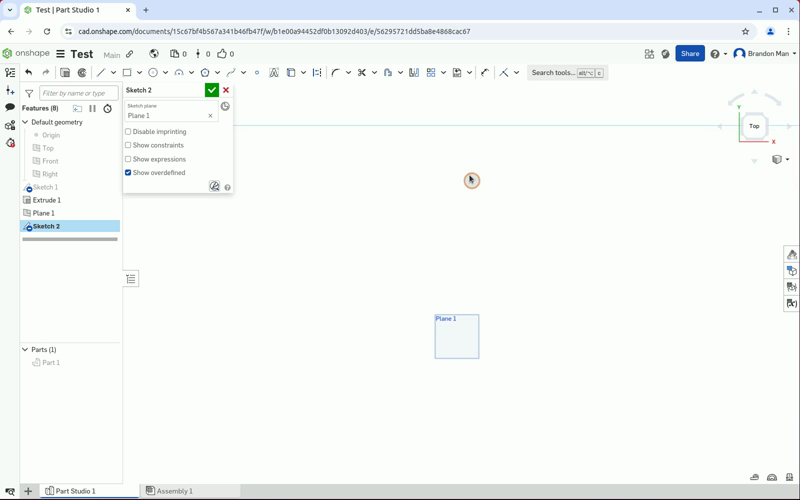
scroll(6)
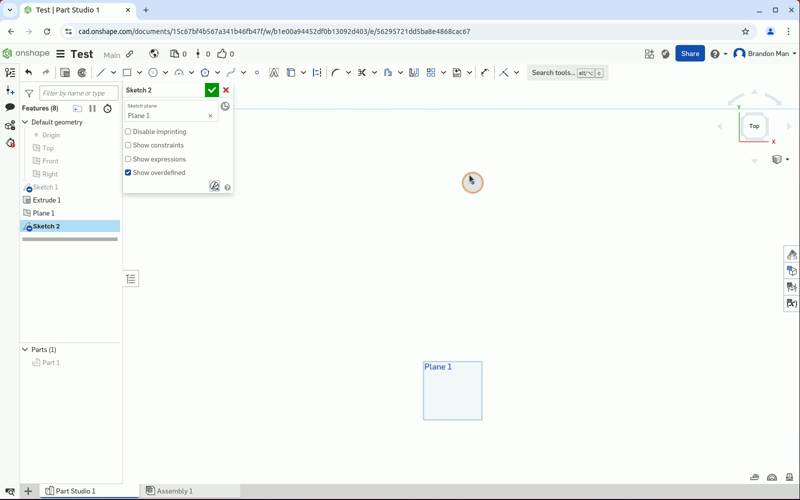
scroll(6)
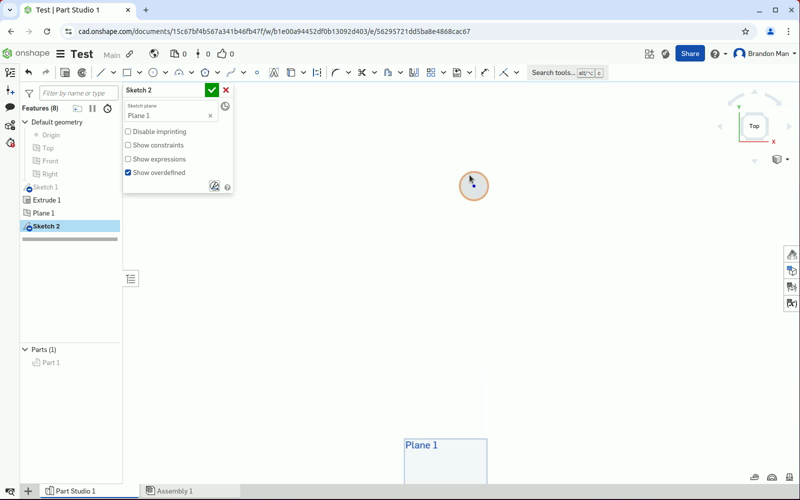
scroll(6)
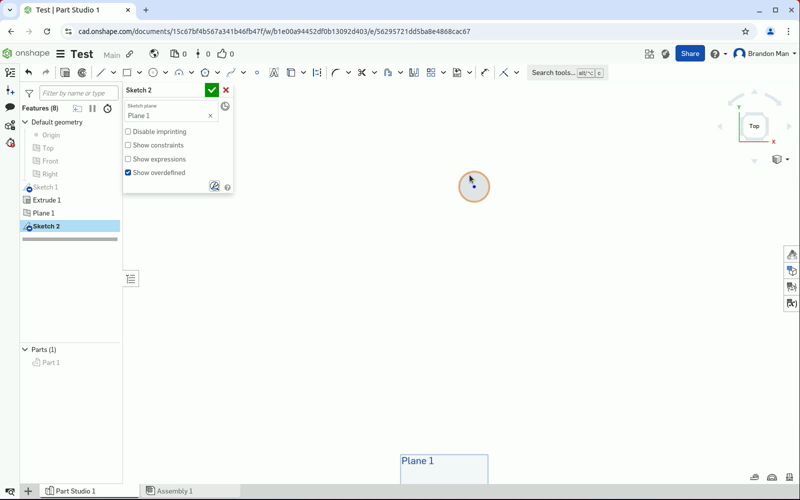
scroll(6)
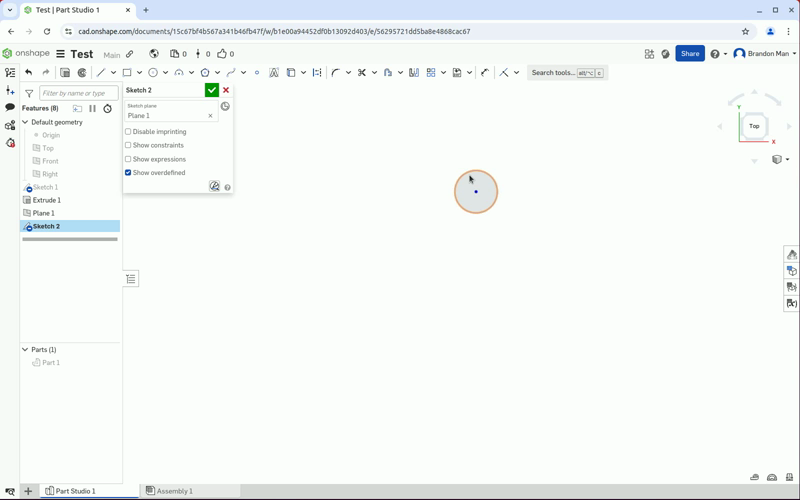
scroll(6)
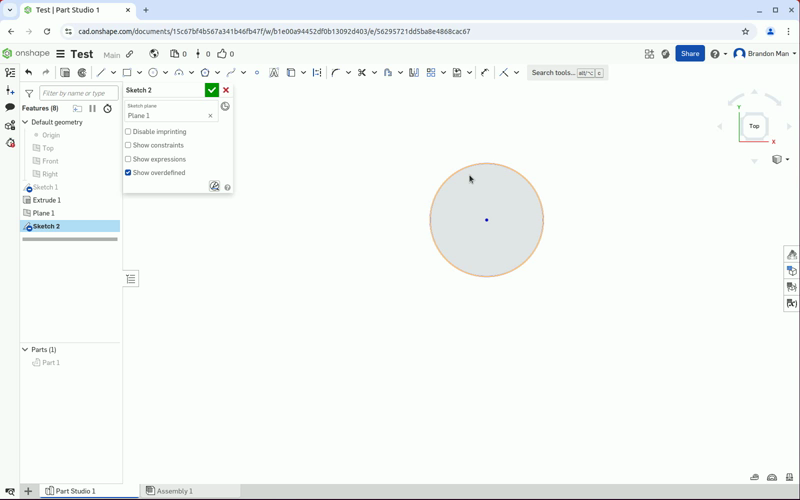
click(469, 174)
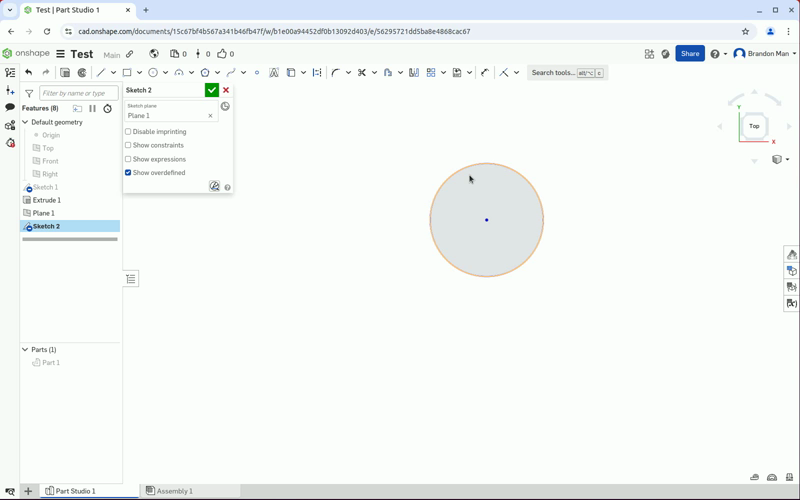
scroll(-6)
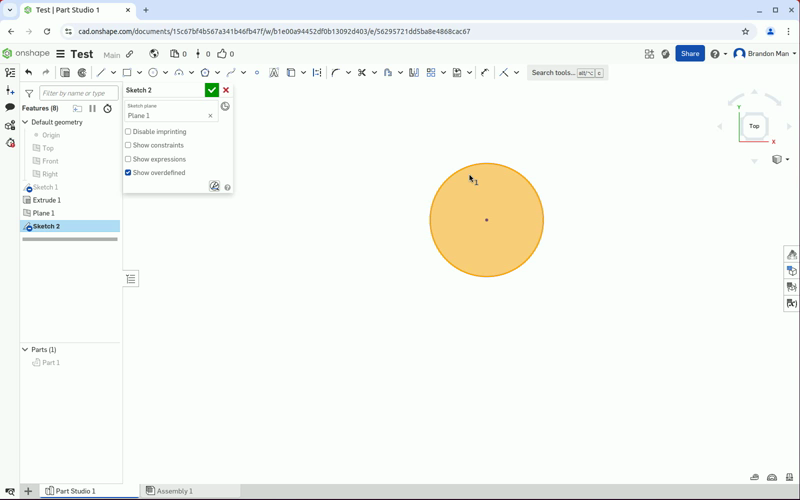
scroll(-6)
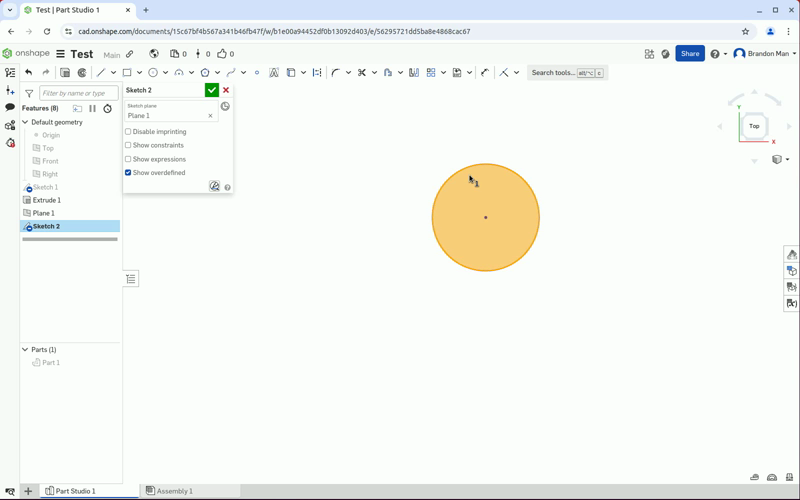
scroll(-6)
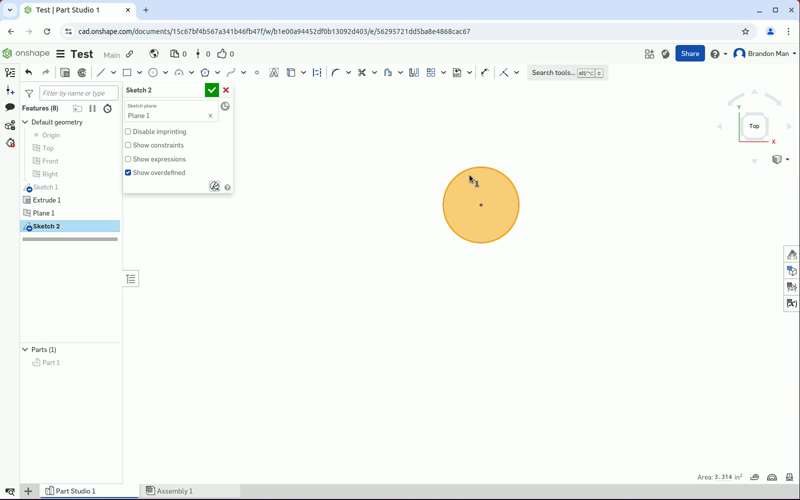
scroll(-6)
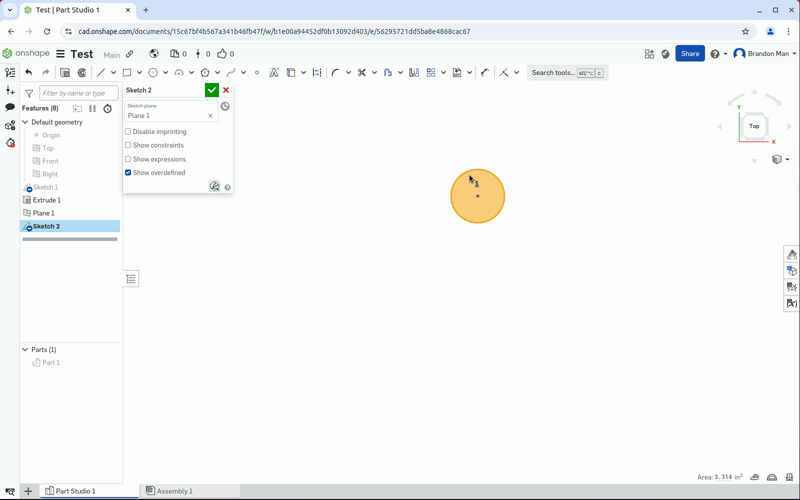
scroll(-6)
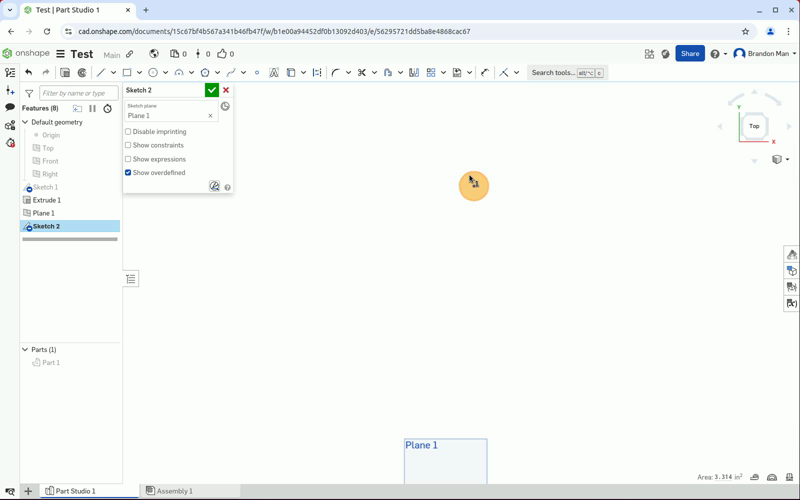
scroll(-6)
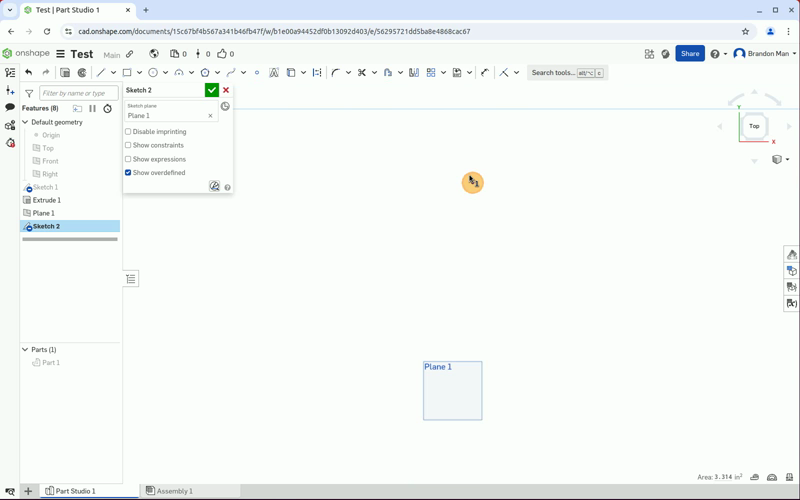
scroll(-6)
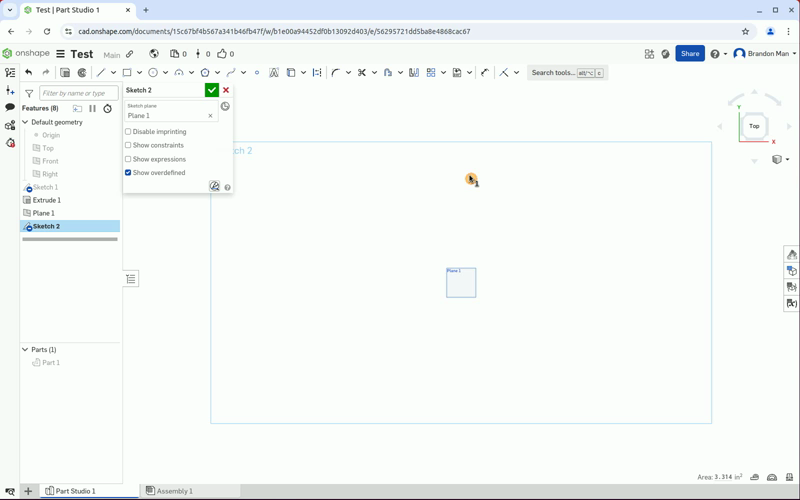
mouse_move(73, 352)
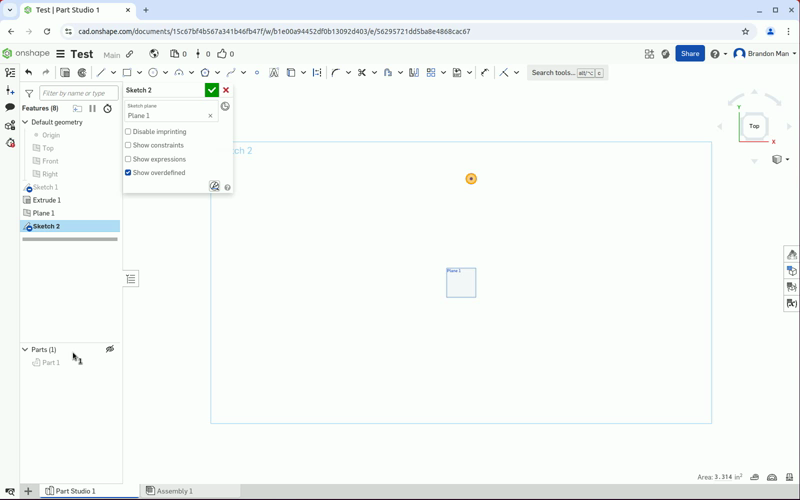
key(shift+y)
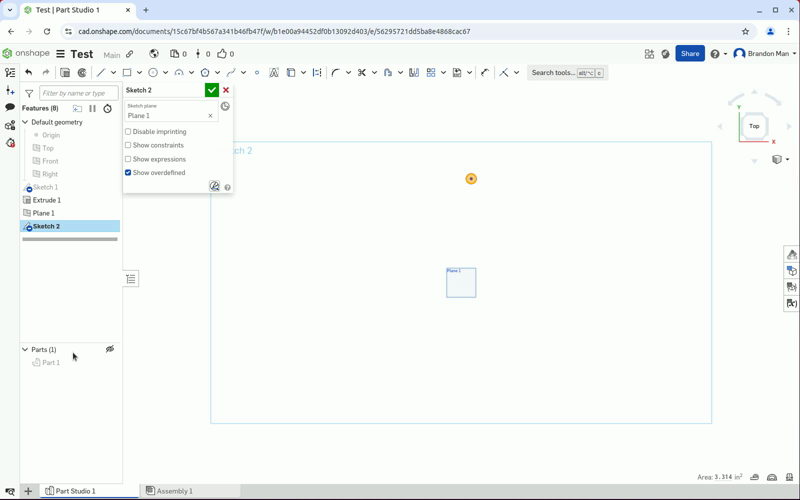
key(shift+e)
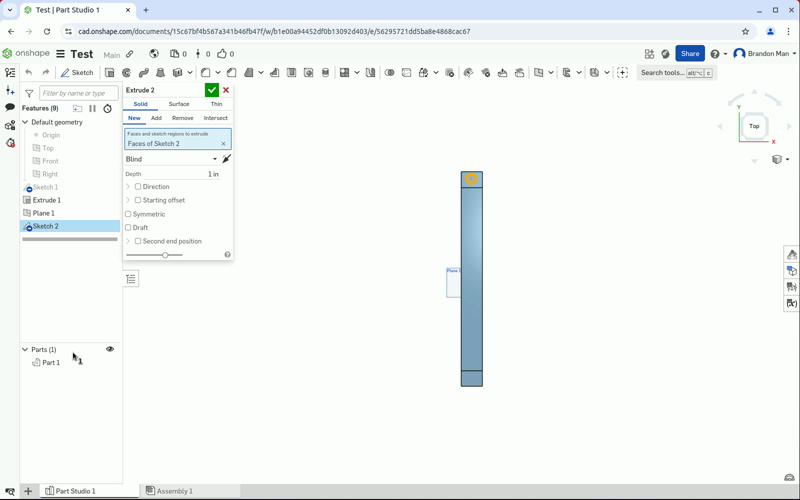
mouse_move(143, 106)
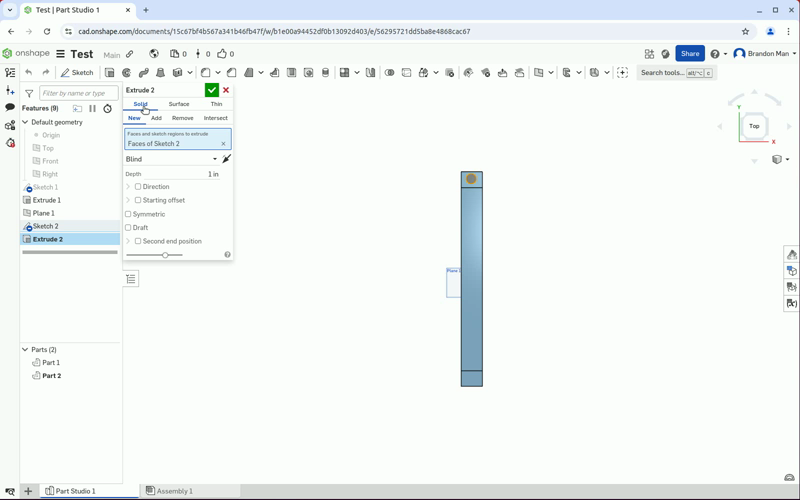
click(143, 106)
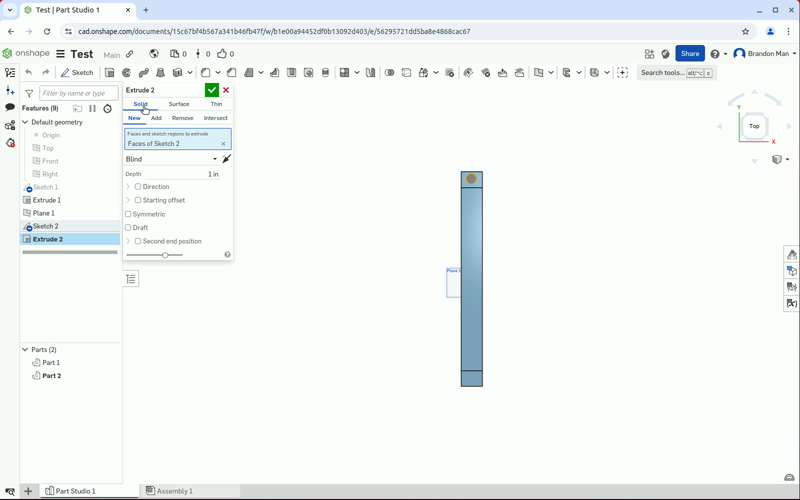
mouse_move(186, 120)
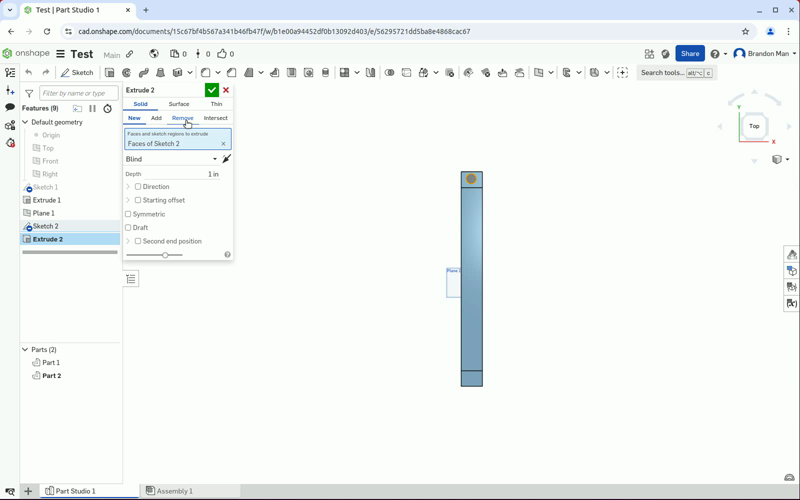
click(186, 120)
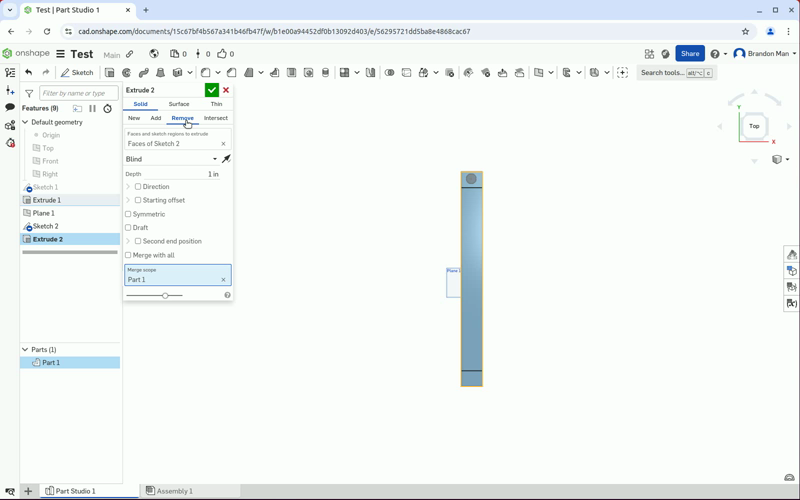
key(tab, 4)
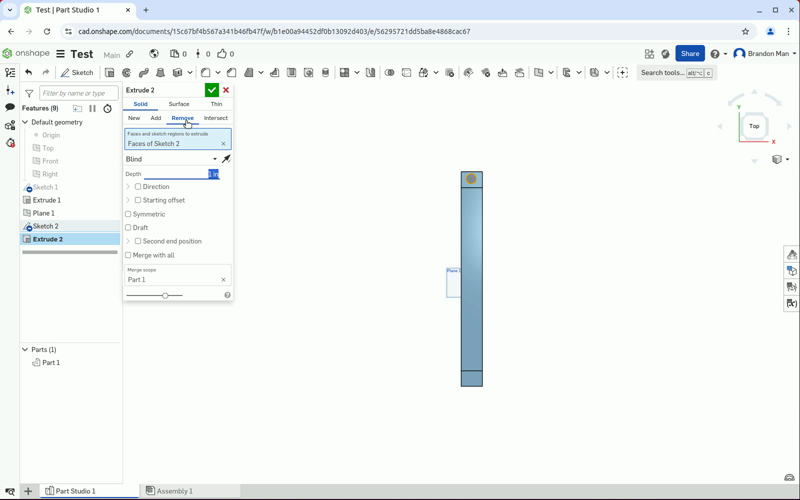
text(10.832)
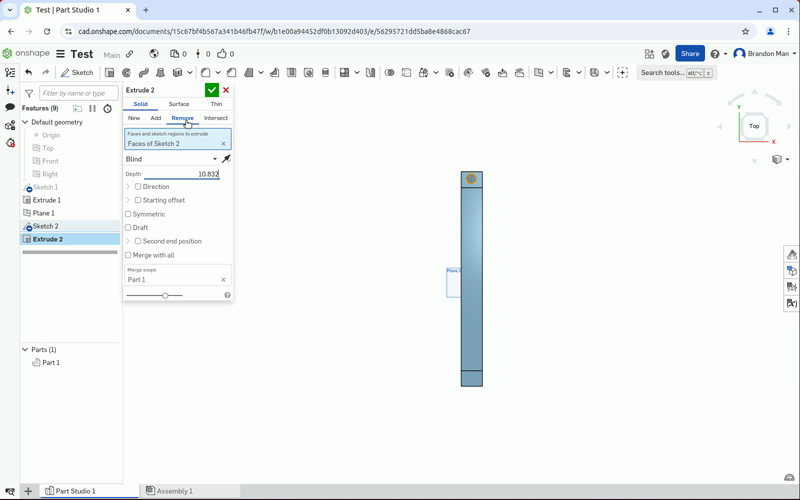
key(tab, 6)
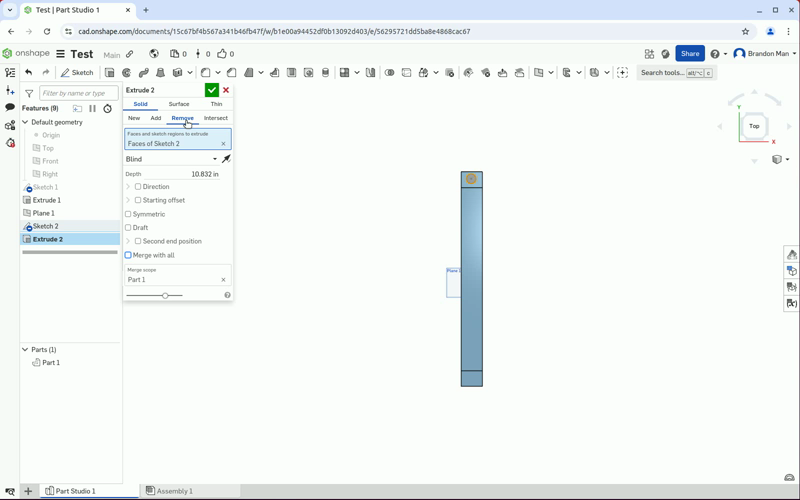
key(space)
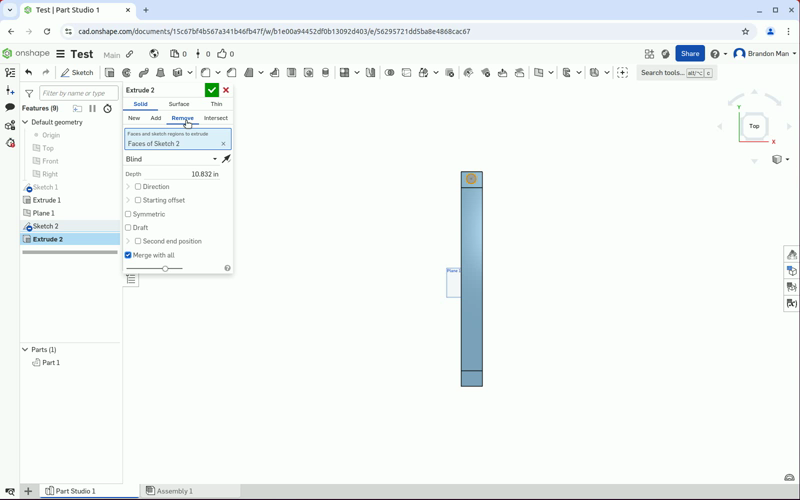
key(enter)
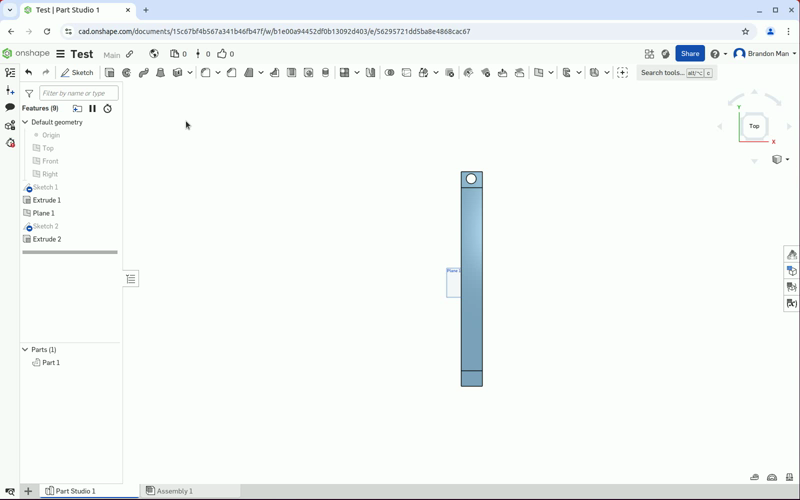
key(shift+h)
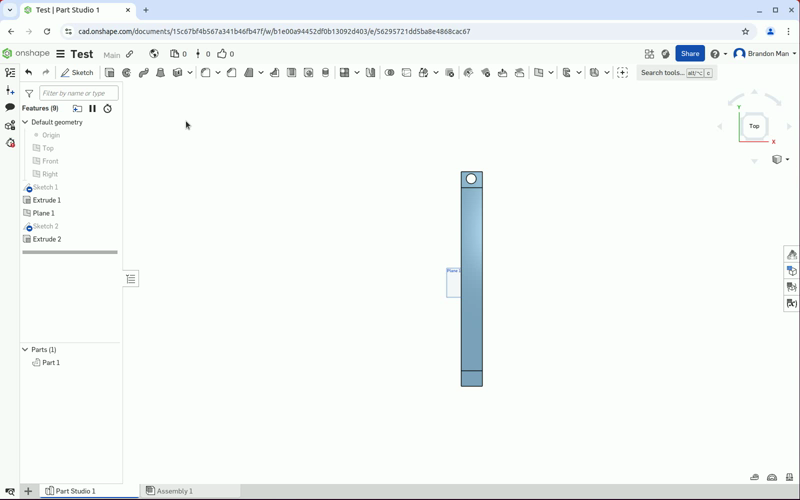
key(shift+h)
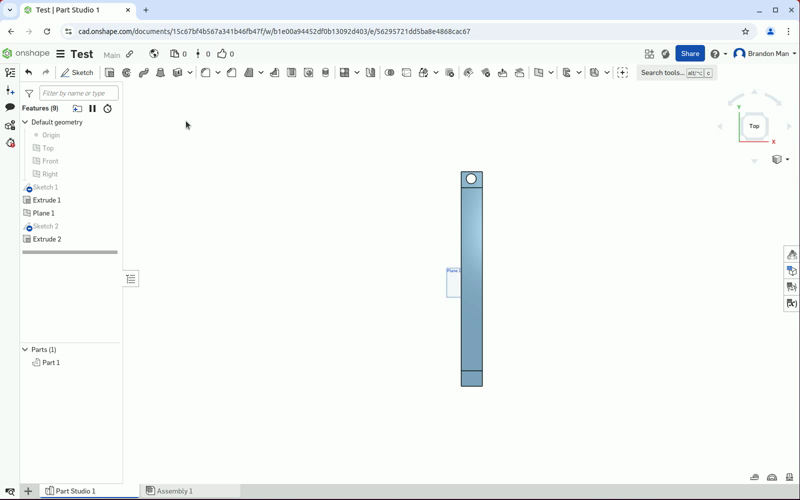
mouse_move(73, 189)
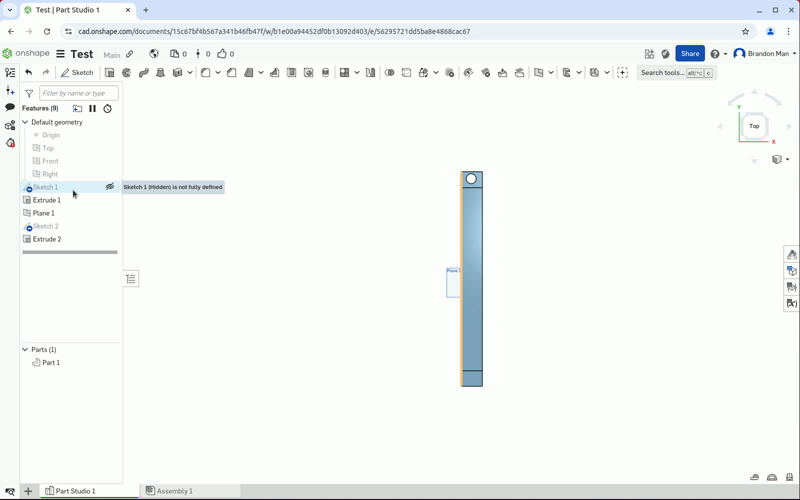
click(73, 189)
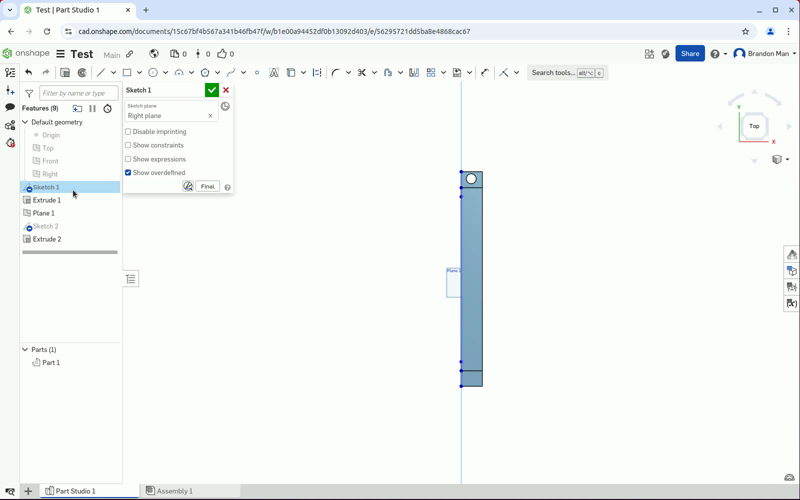
mouse_move(229, 92)
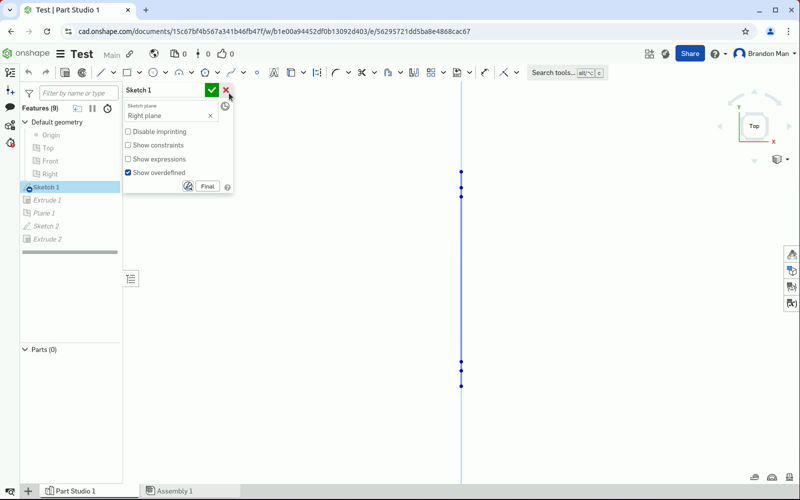
click(229, 92)
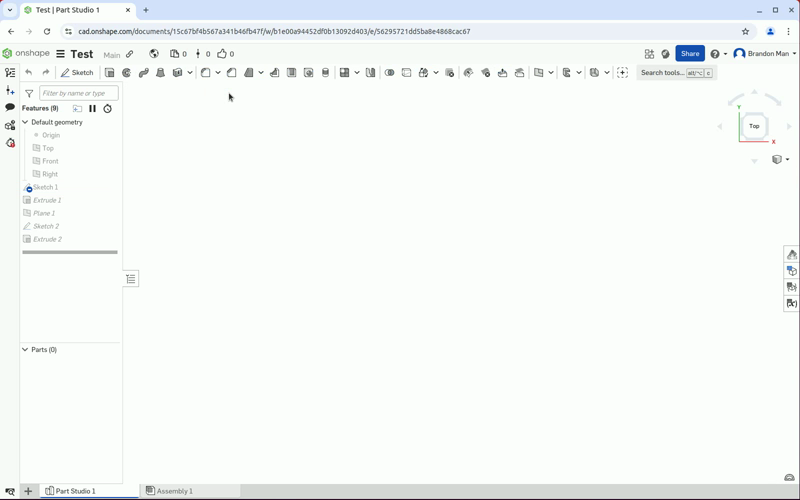
key(shift+s)
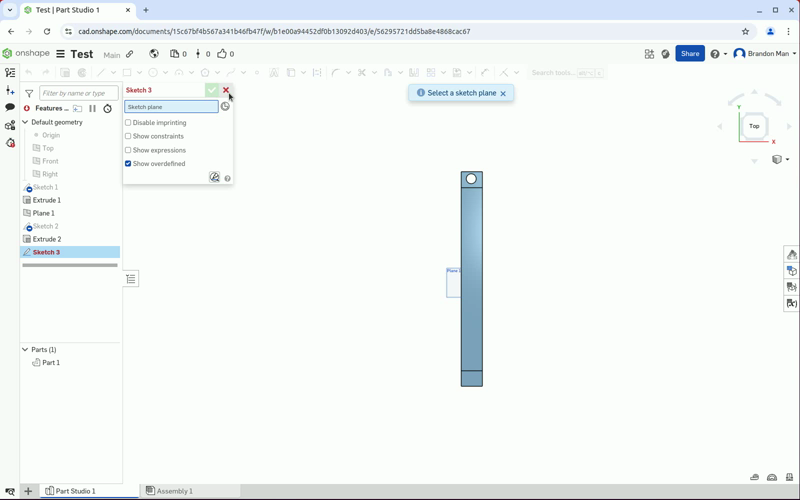
mouse_move(73, 215)
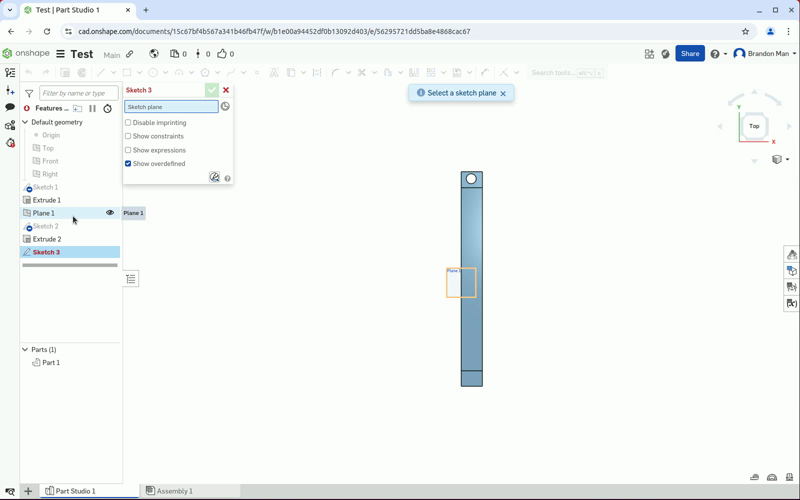
click(73, 215)
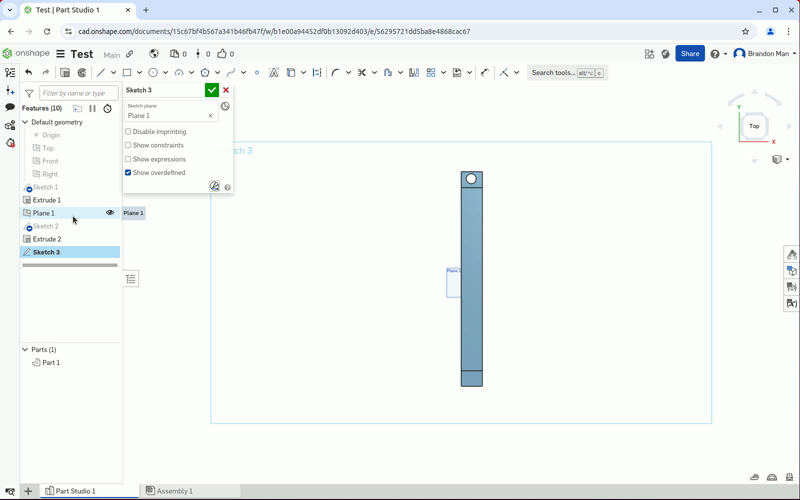
mouse_move(73, 352)
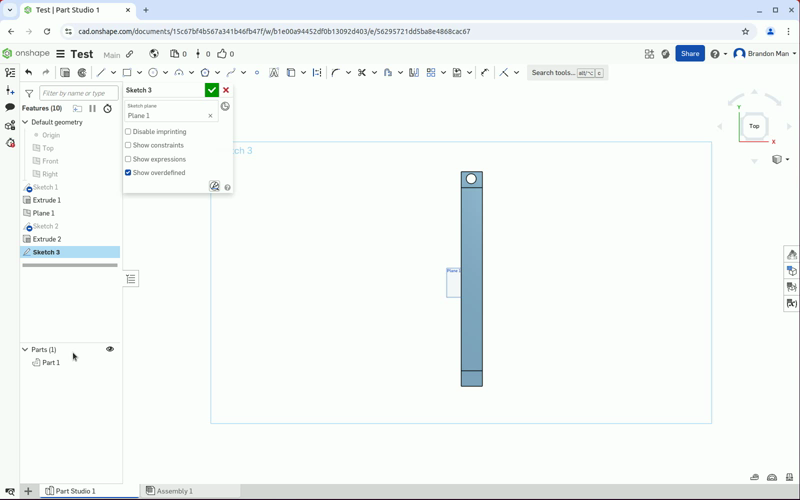
key(y)
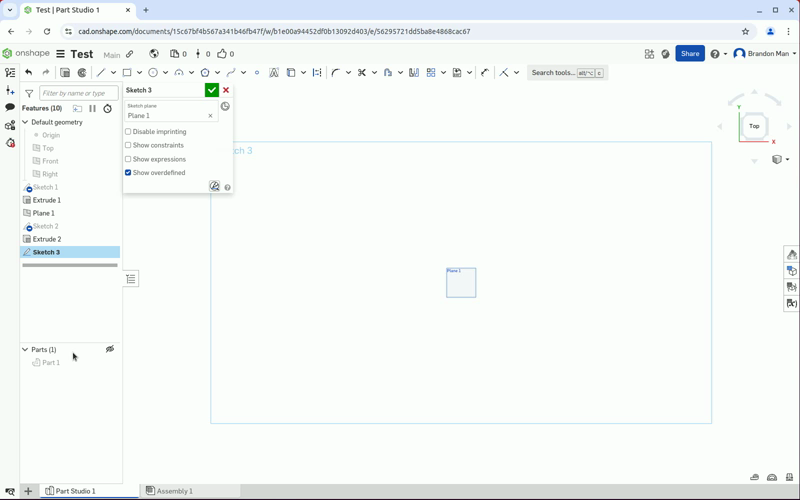
key(c)
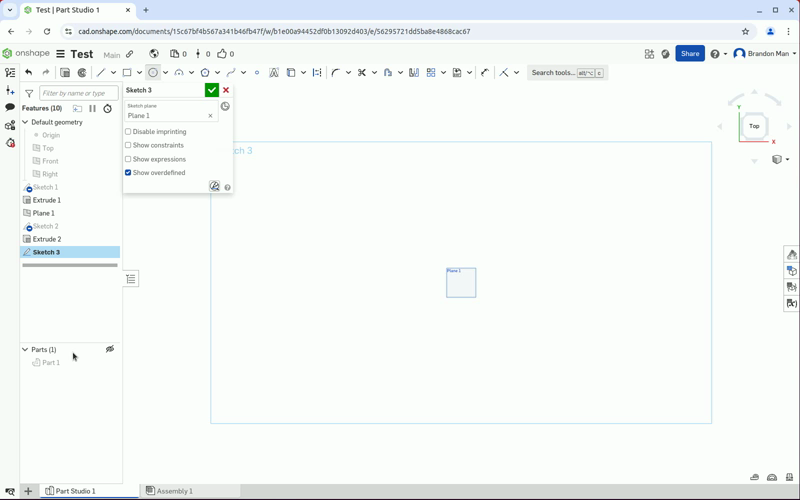
key_down(shift)
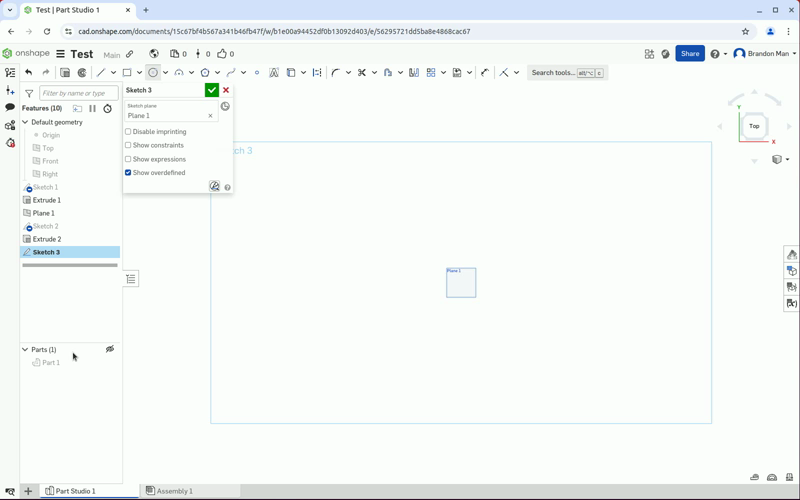
mouse_move(471, 378)
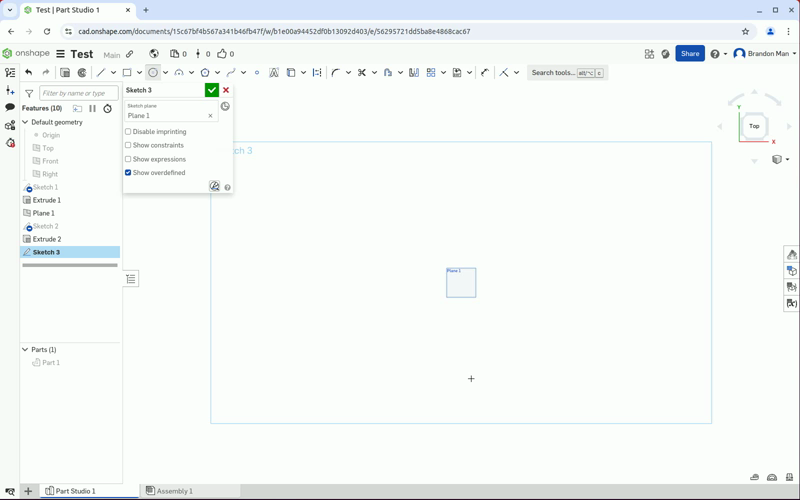
click(471, 378)
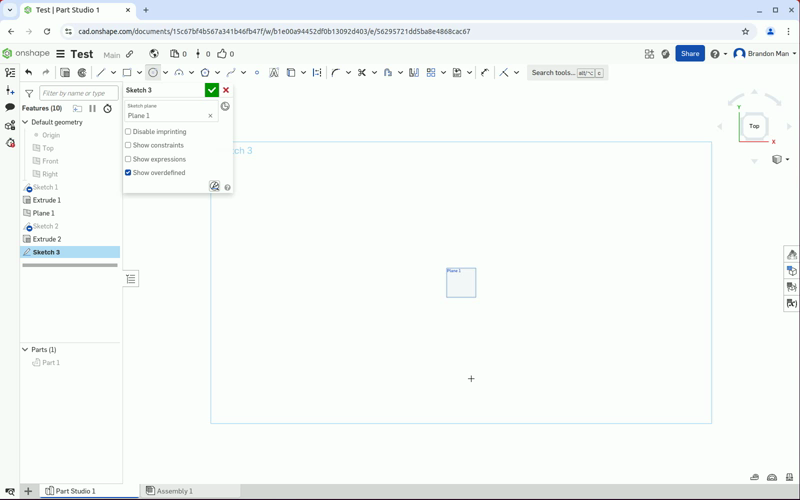
key_up(shift)
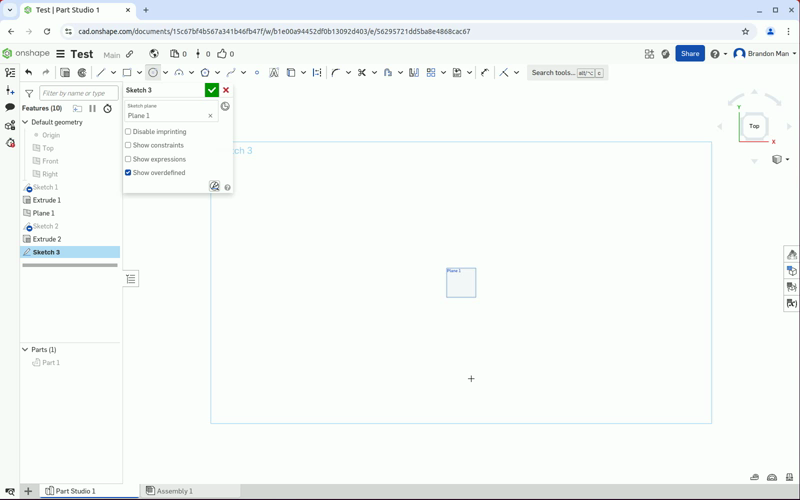
mouse_move(476, 378)
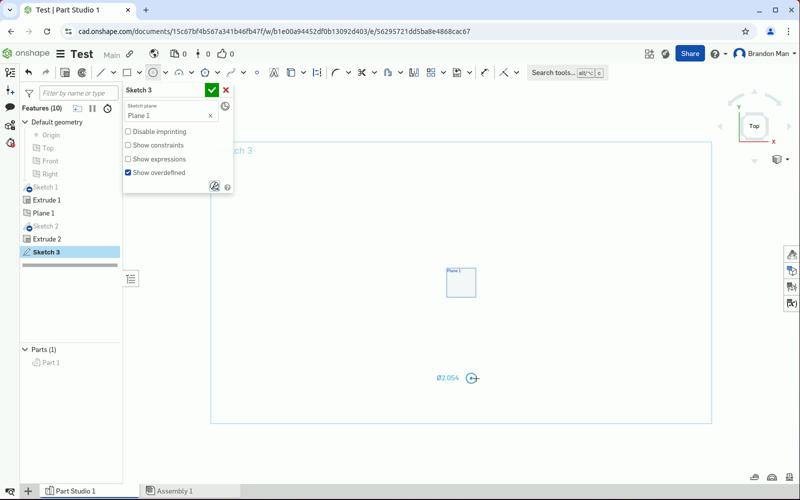
click(476, 378)
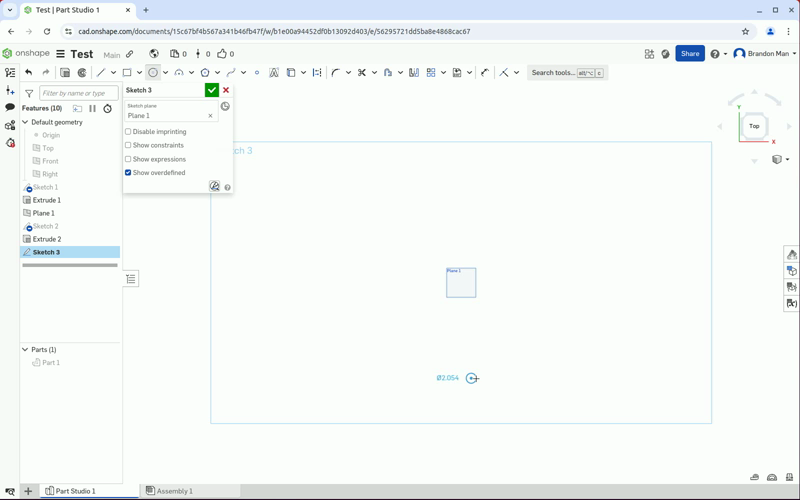
key(esc)
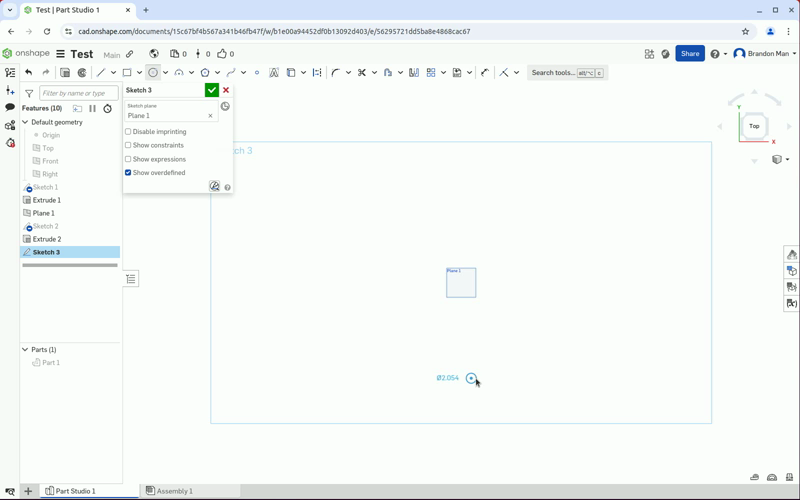
mouse_move(474, 379)
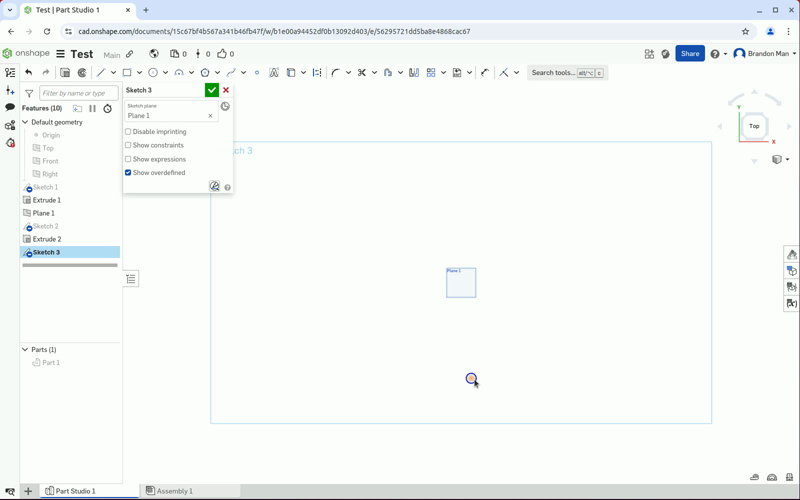
scroll(6)
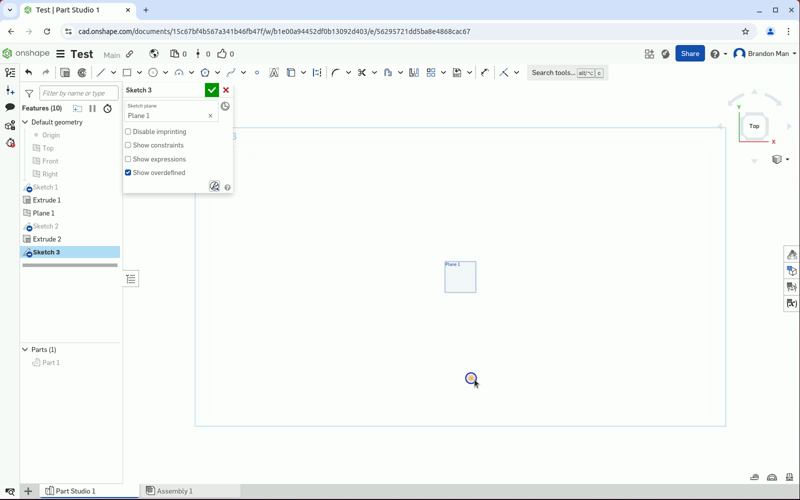
scroll(6)
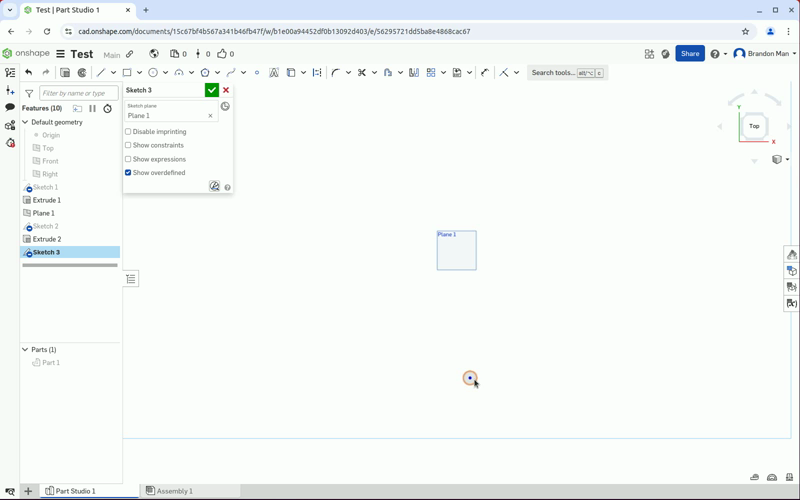
scroll(6)
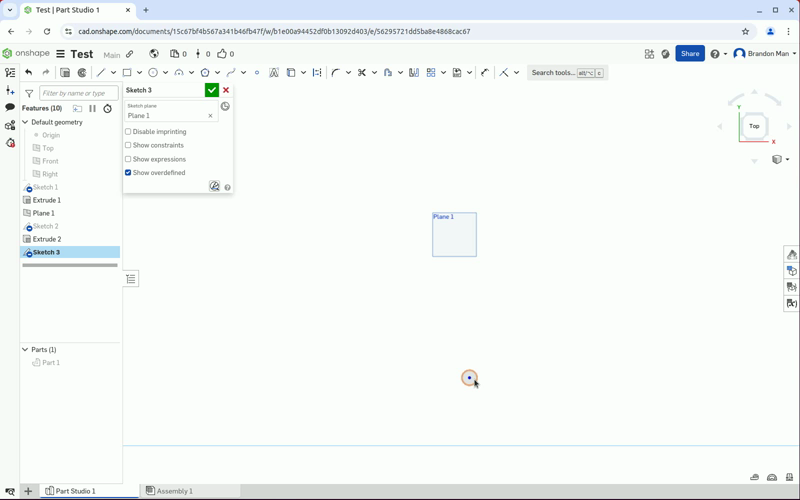
scroll(6)
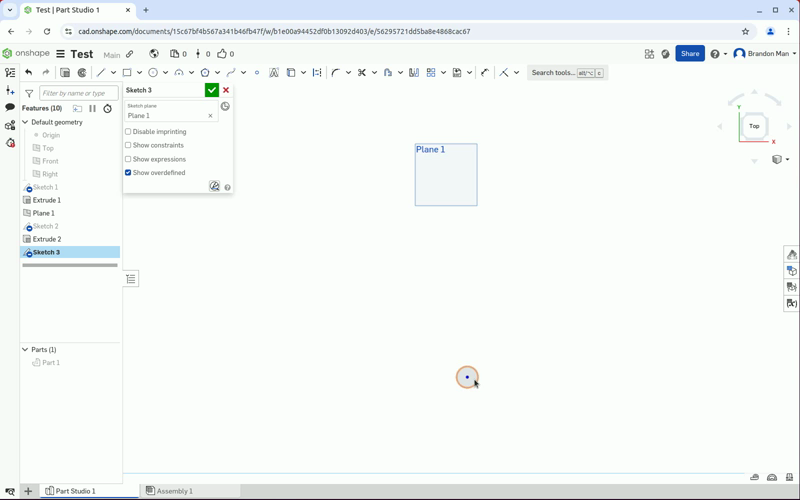
scroll(6)
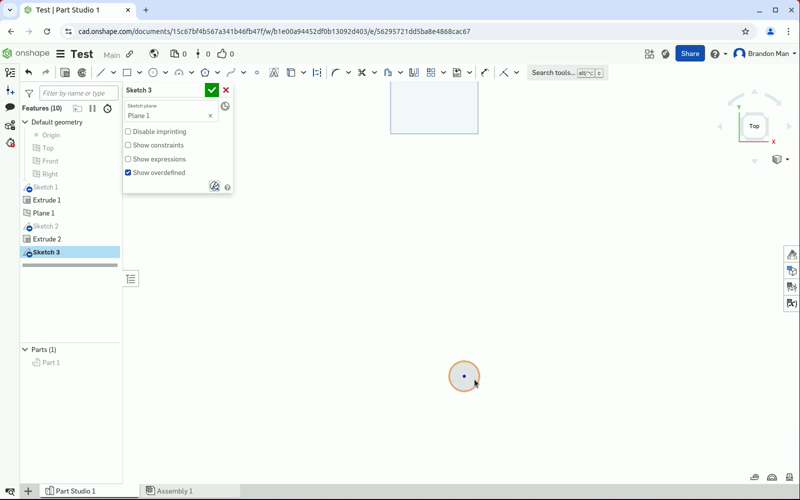
scroll(6)
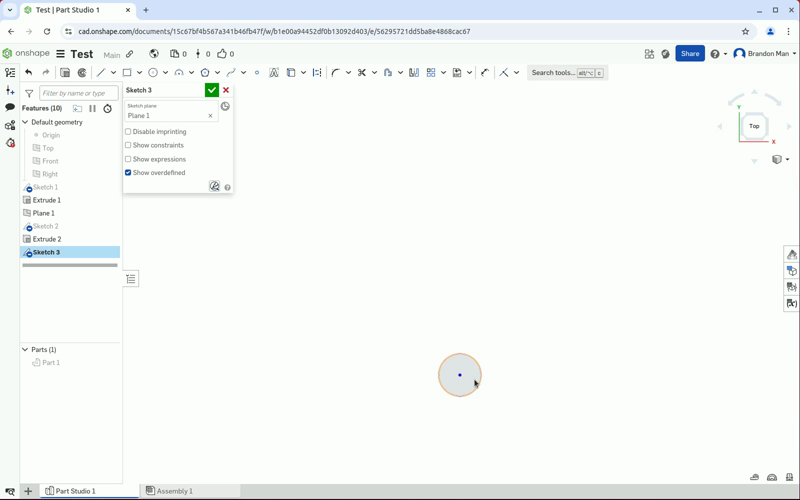
scroll(6)
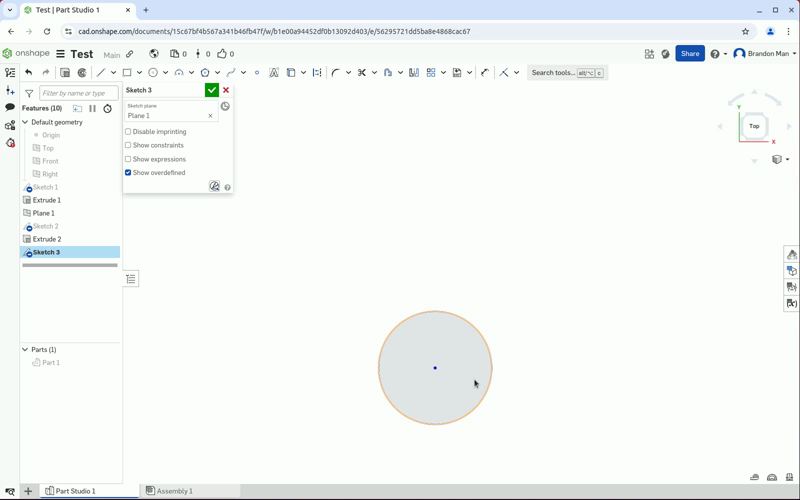
click(474, 379)
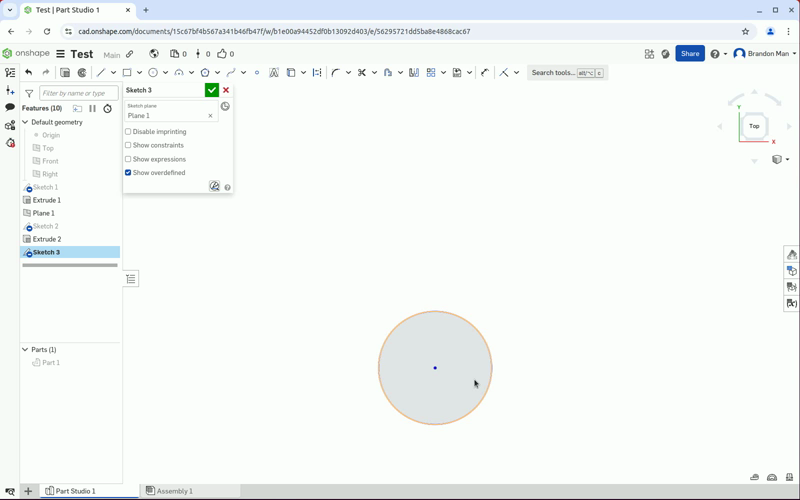
scroll(-6)
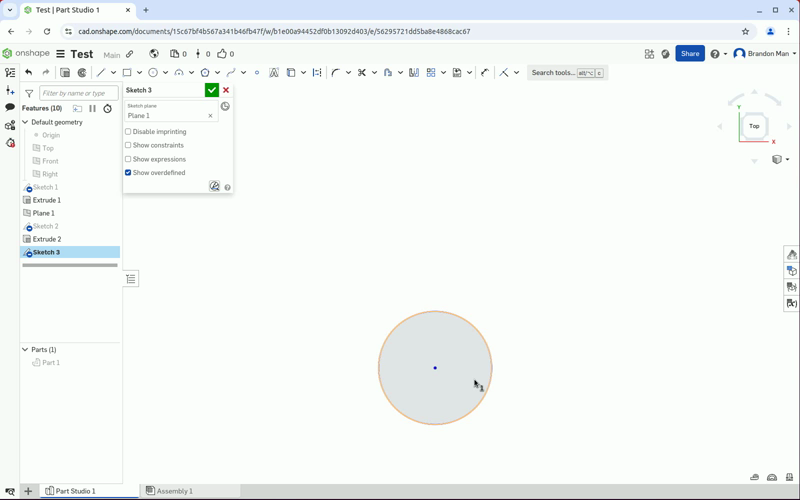
scroll(-6)
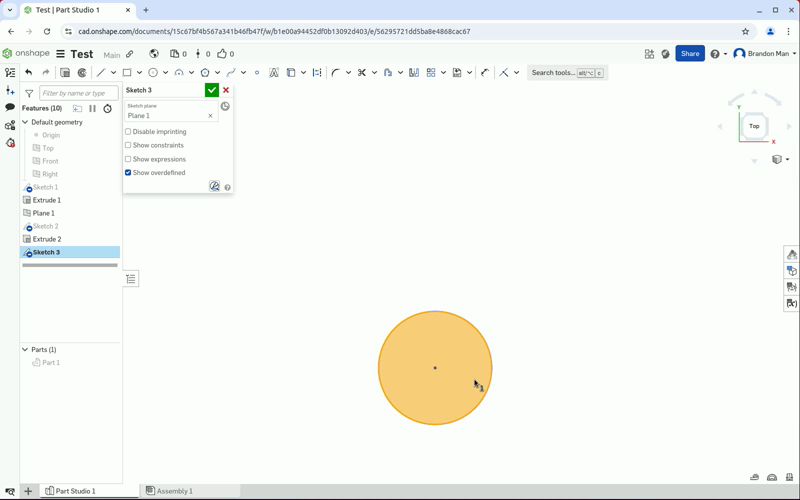
scroll(-6)
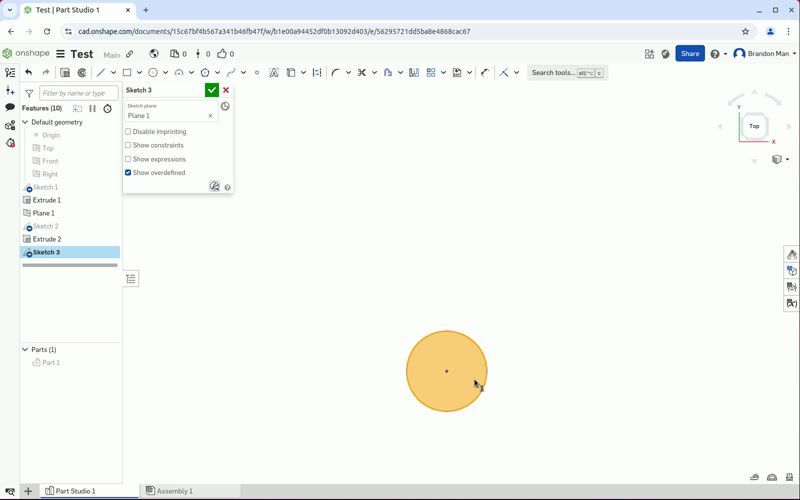
scroll(-6)
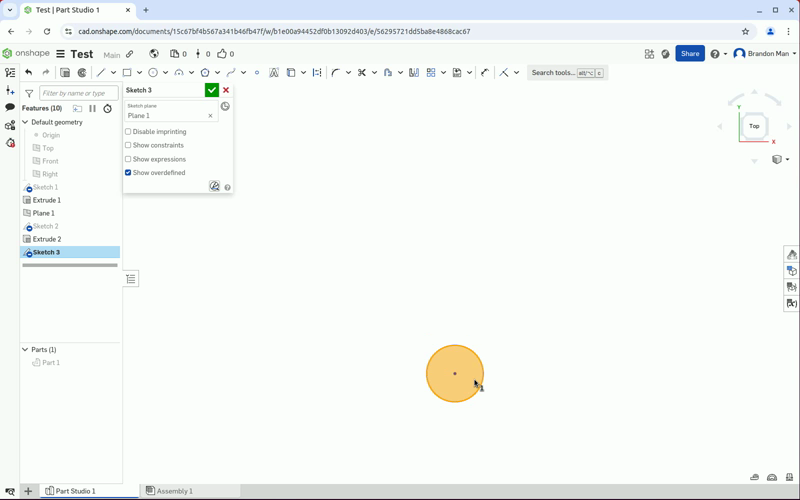
scroll(-6)
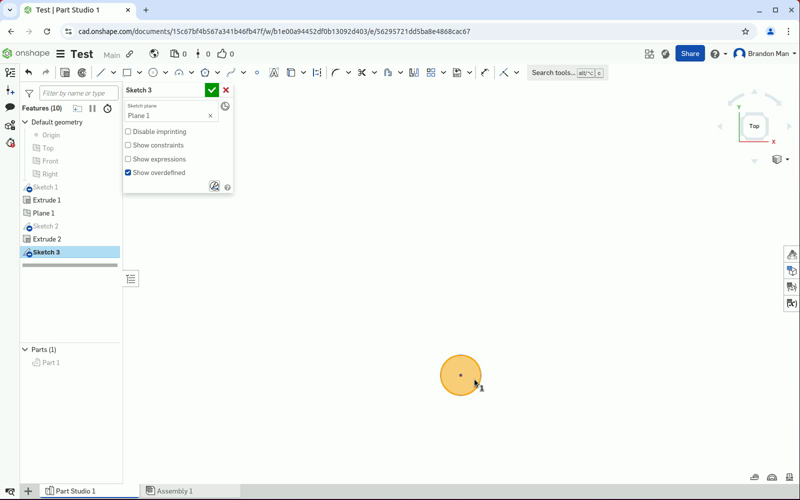
scroll(-6)
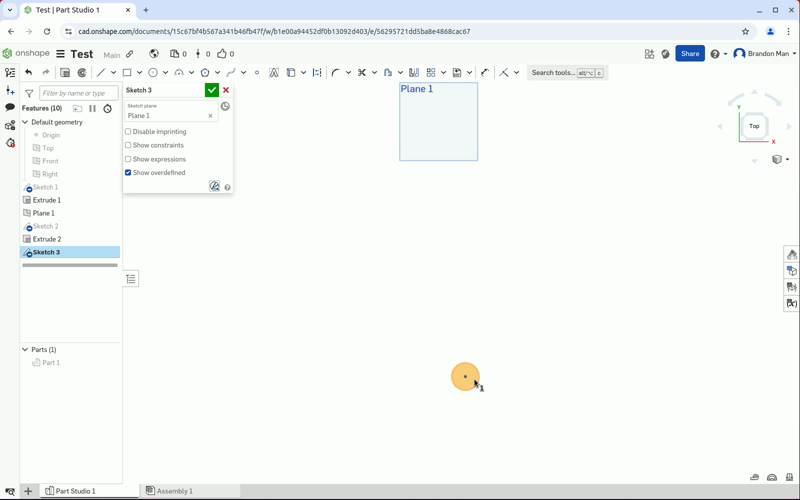
scroll(-6)
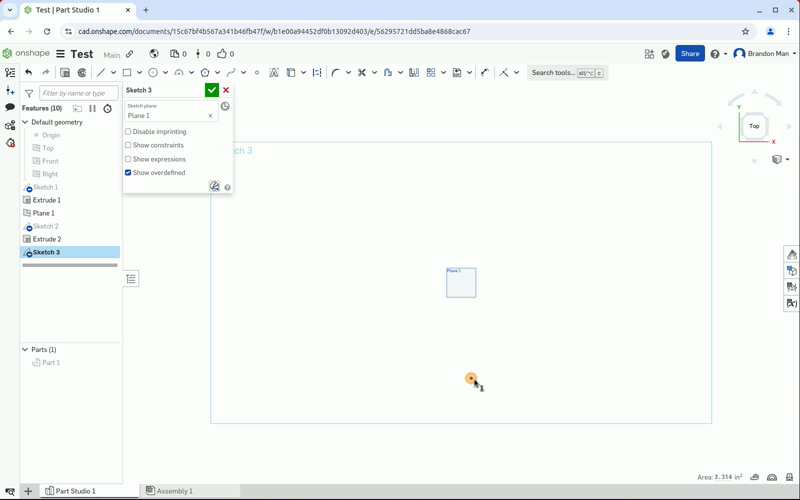
mouse_move(73, 352)
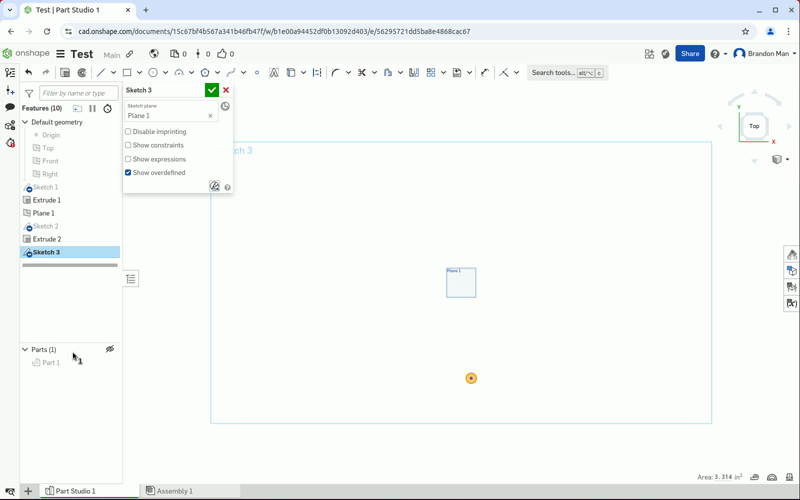
key(shift+y)
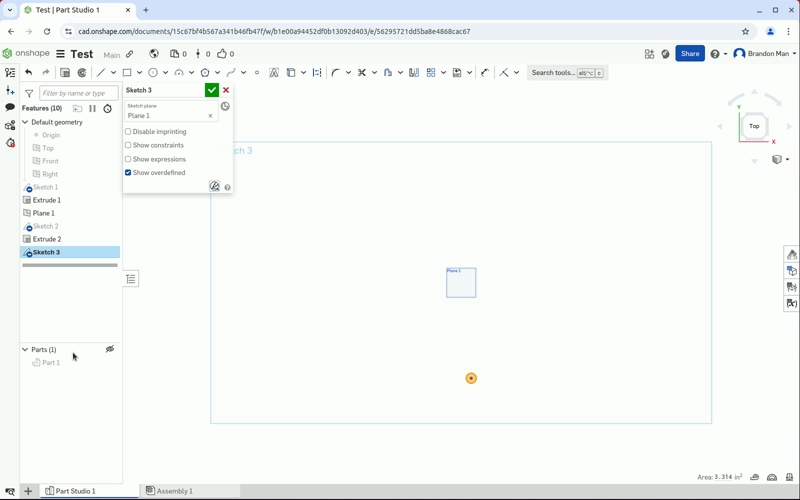
key(shift+e)
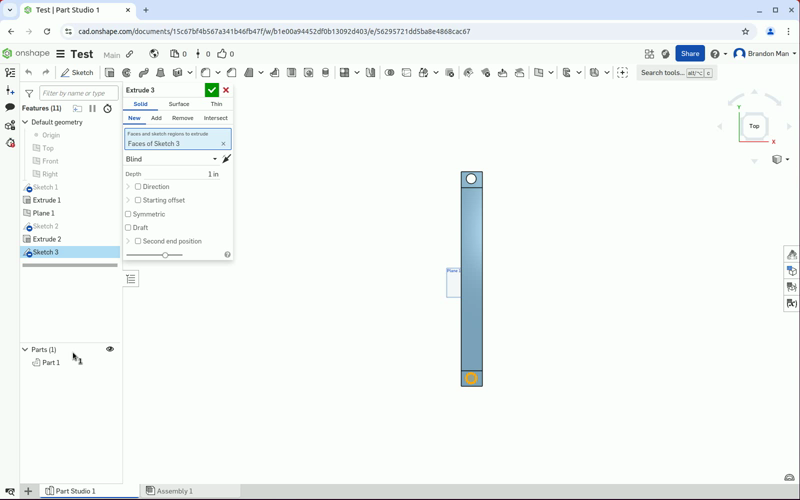
mouse_move(143, 106)
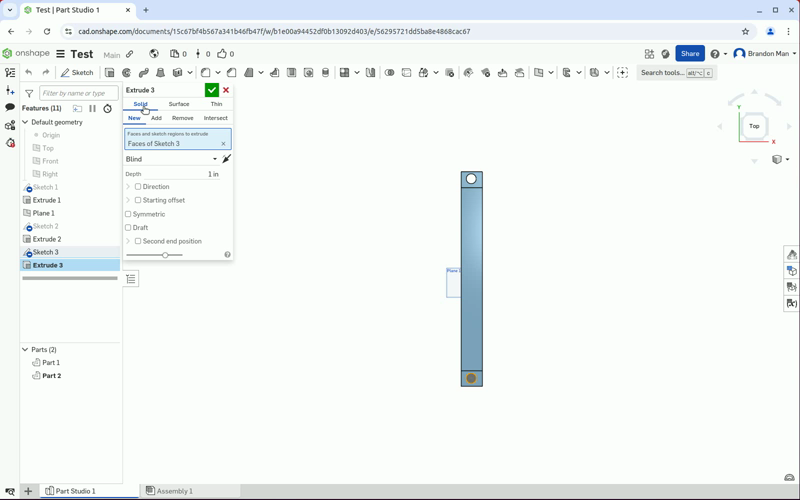
click(143, 106)
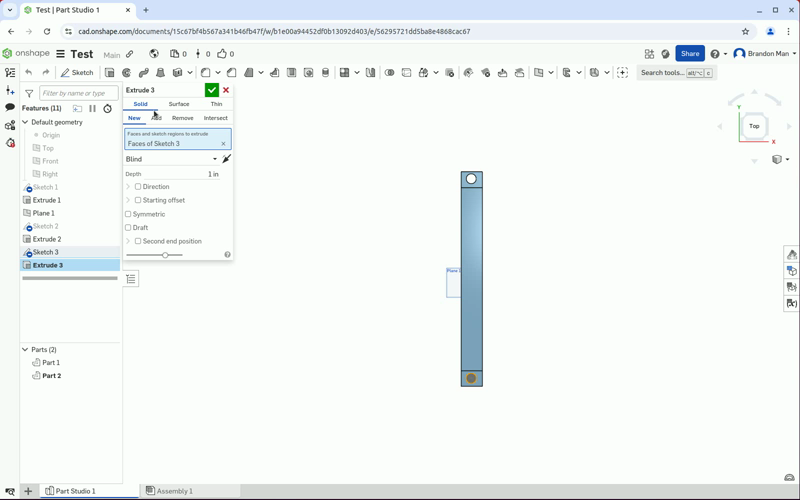
mouse_move(186, 120)
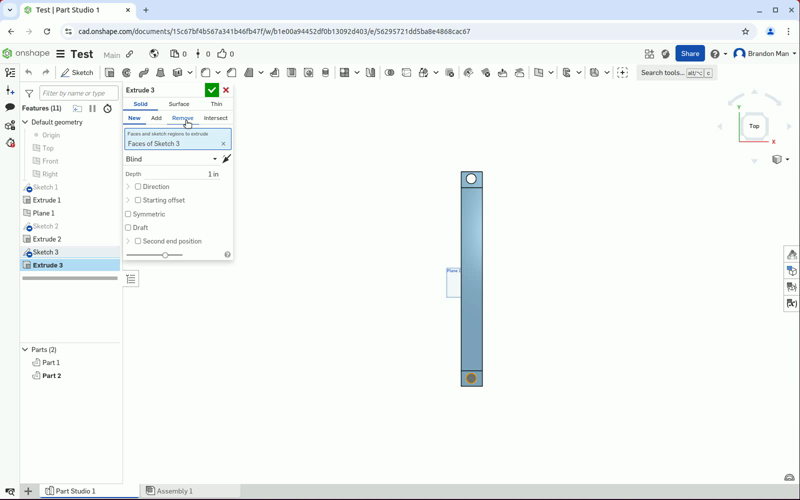
click(186, 120)
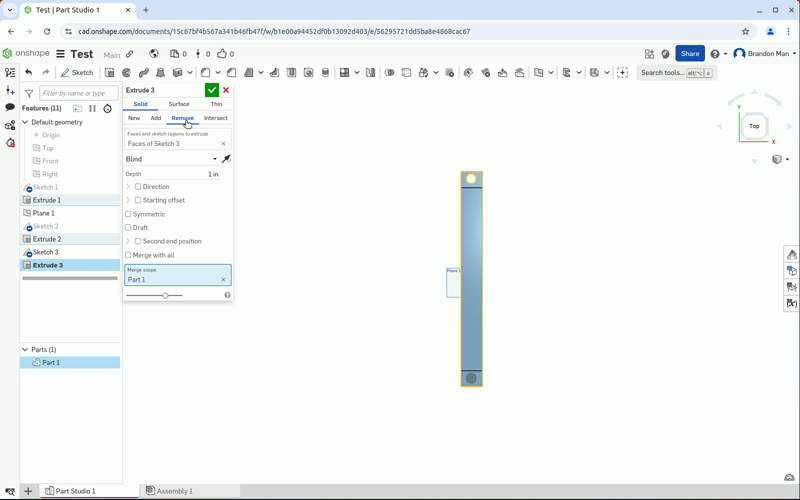
key(tab, 4)
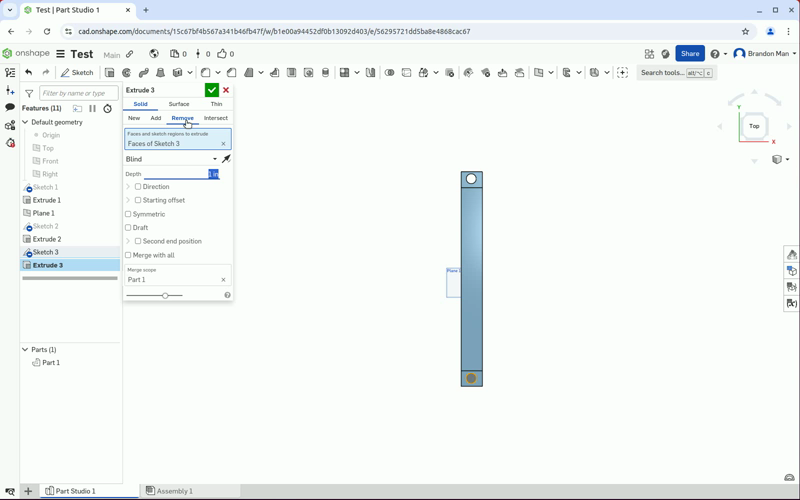
text(10.832)
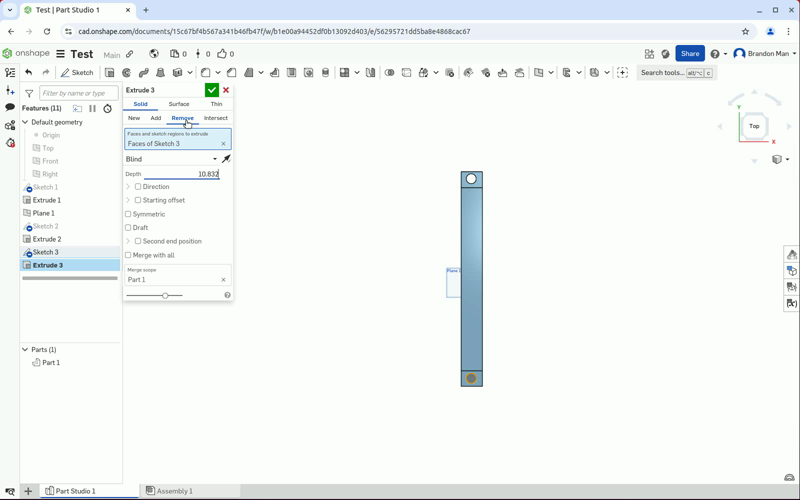
key(tab, 6)
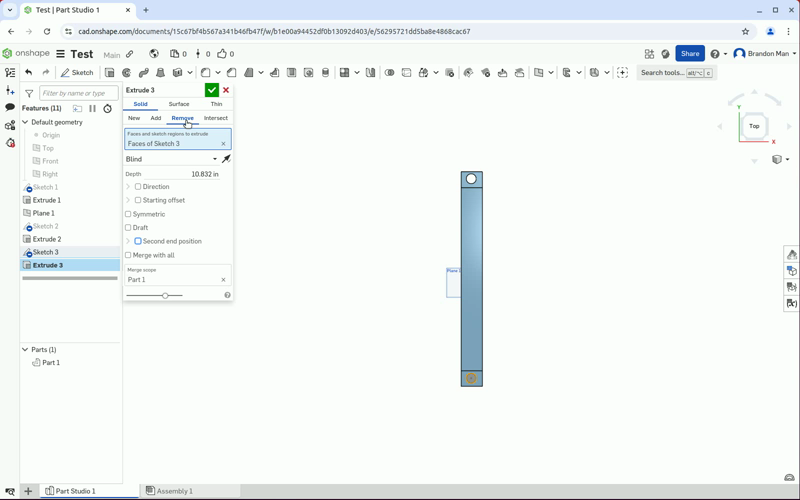
key(space)
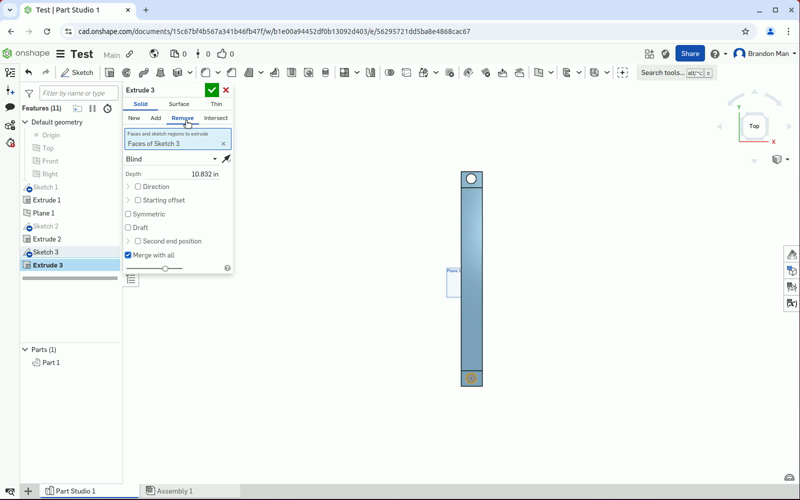
key(enter)
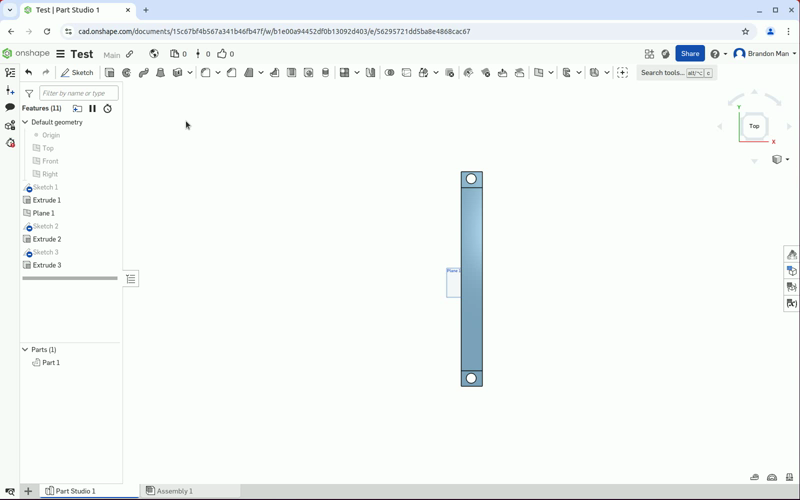
key(shift+h)
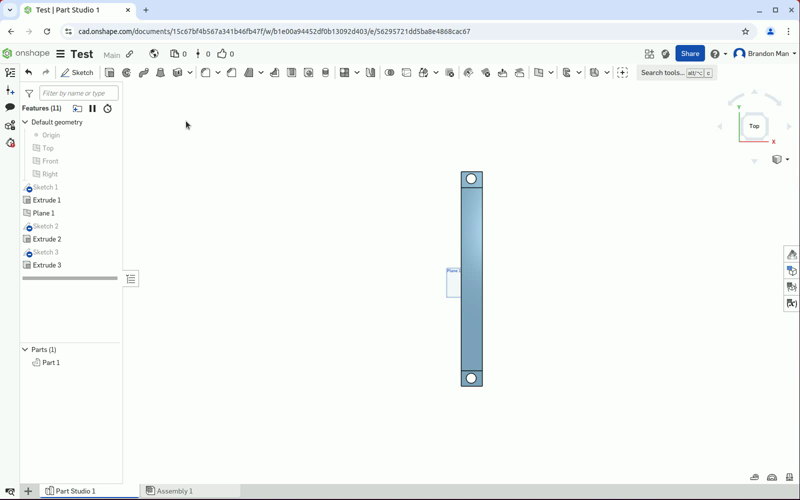
key(shift+h)
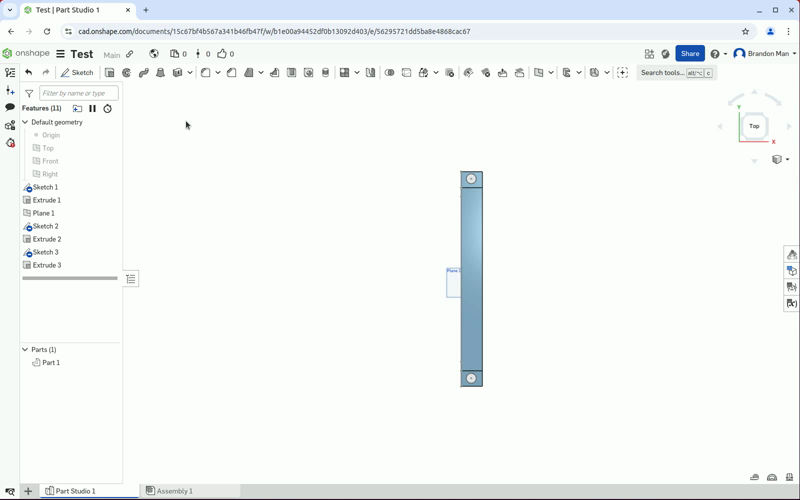
key(shift+7)
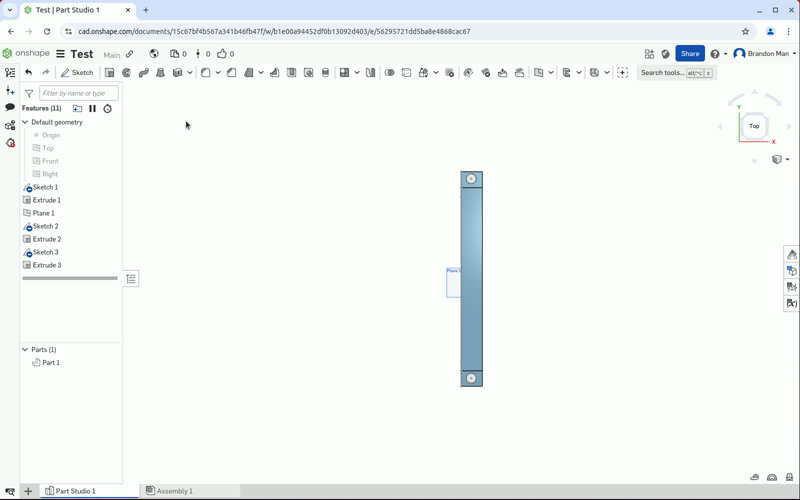
key(up, 3)
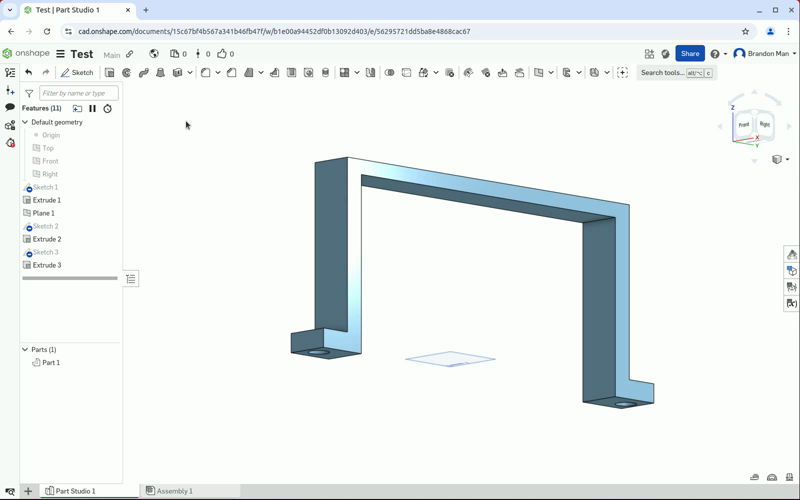
key(left, 3)
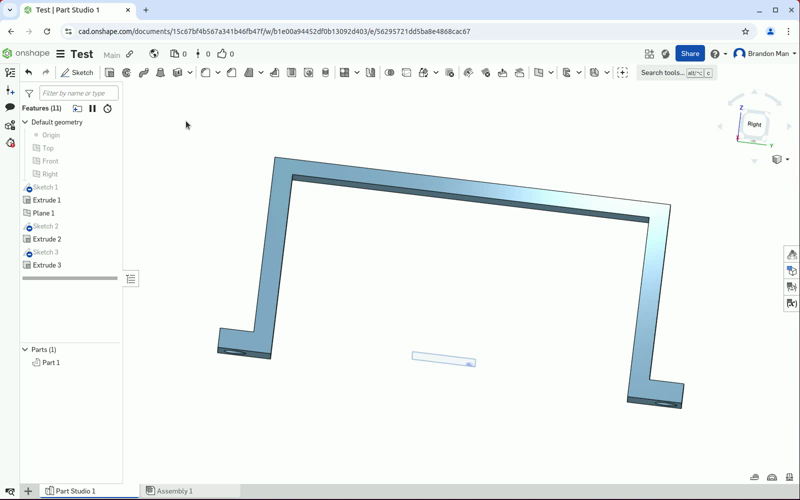
key(right, 3)
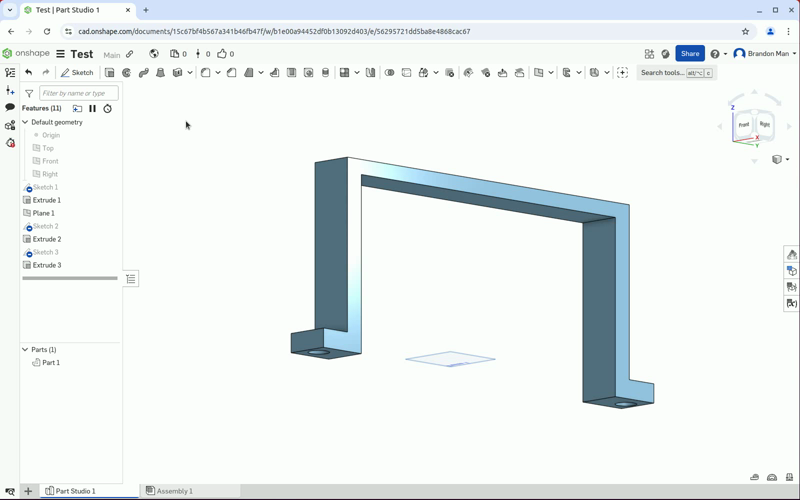
key(down, 3)
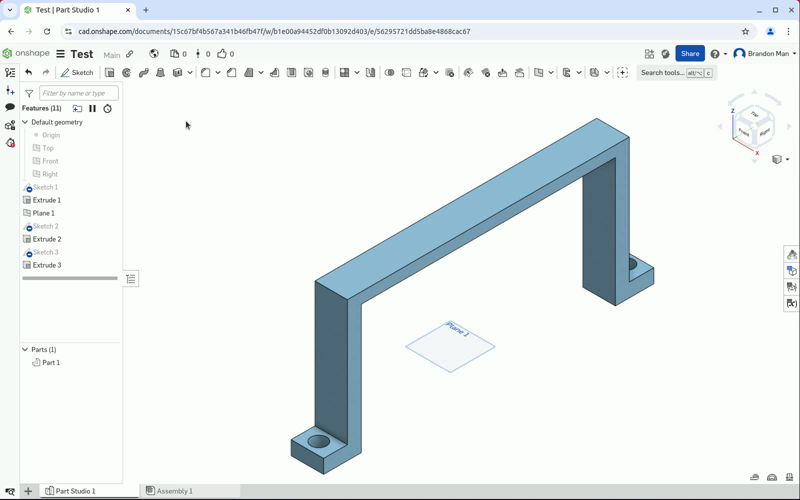
mouse_move(73, 189)
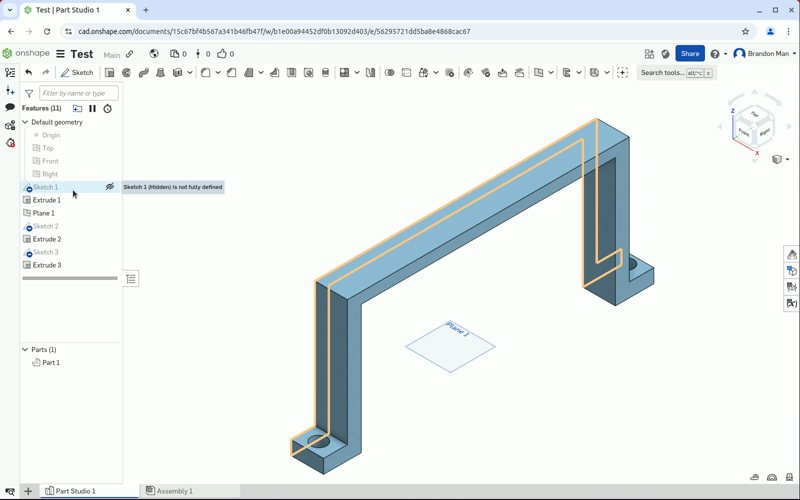
click(73, 189)